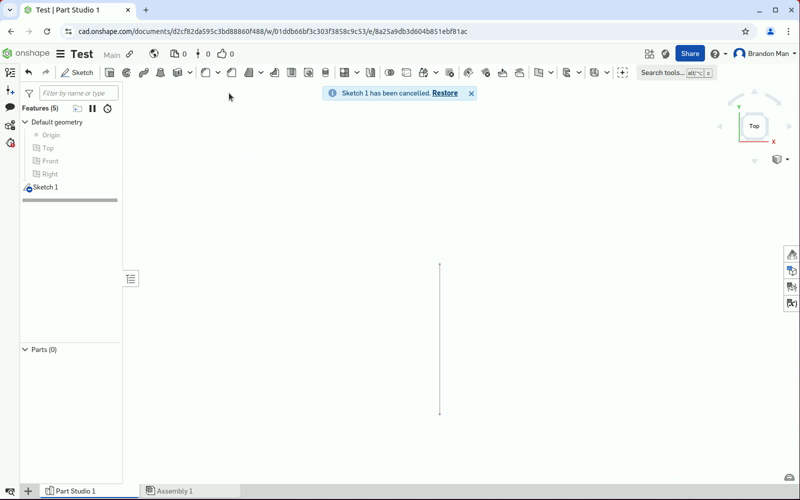
key(shift+h)
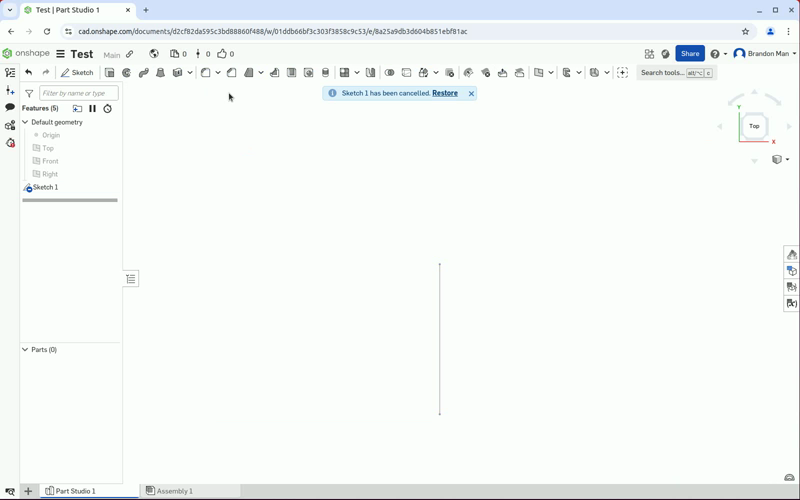
key(shift+s)
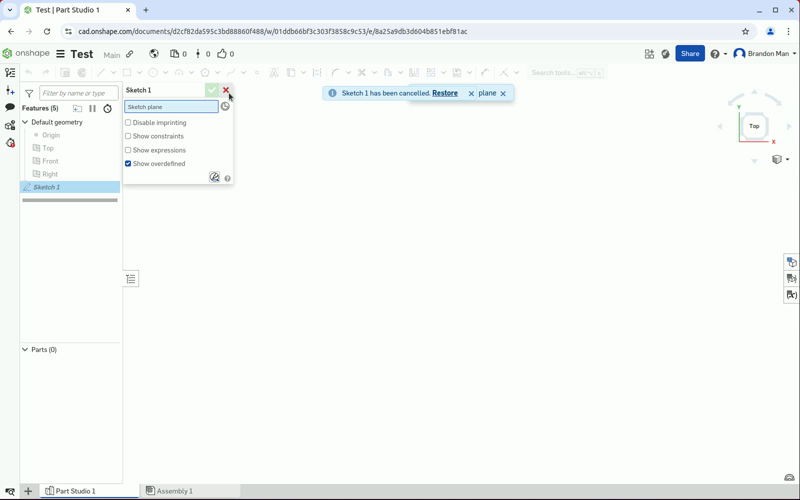
mouse_move(73, 150)
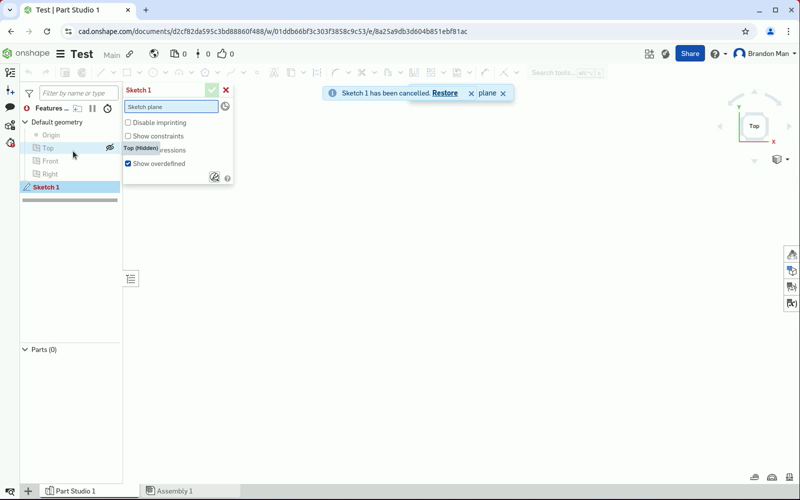
click(73, 150)
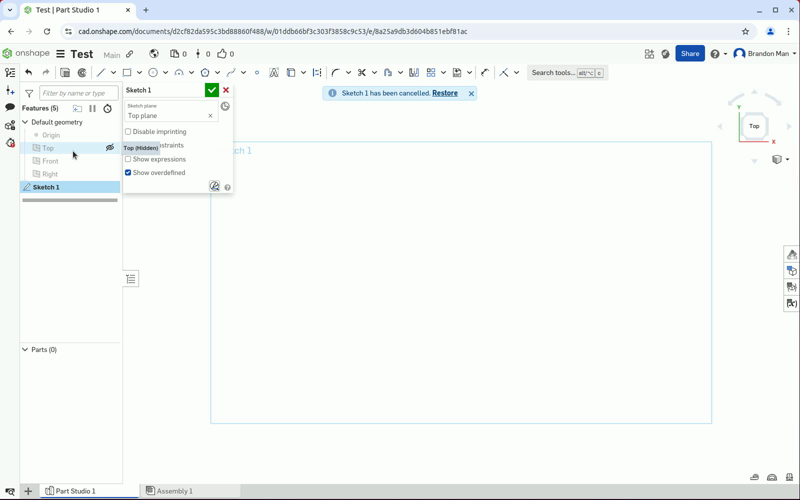
mouse_move(73, 352)
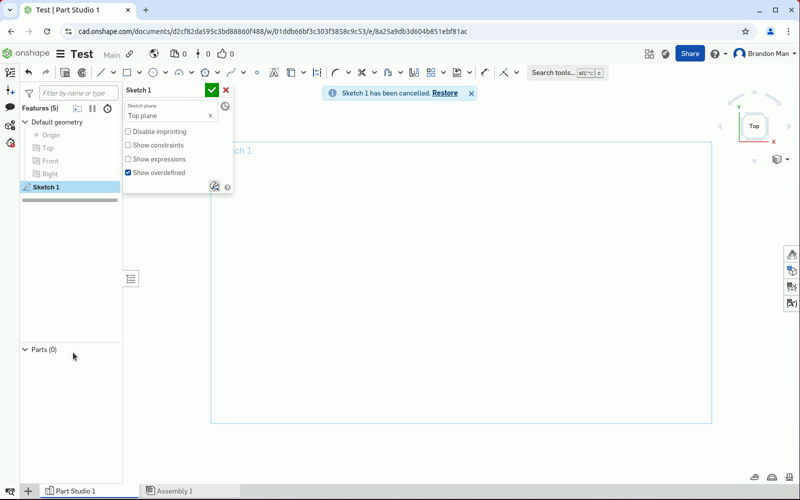
key(y)
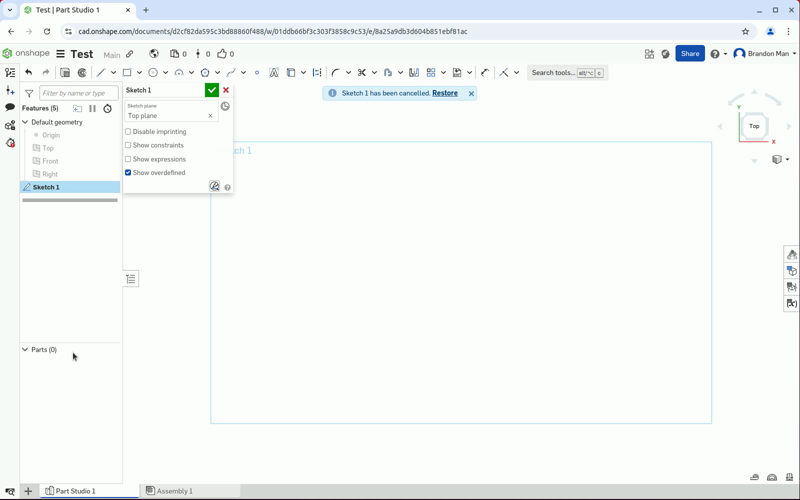
key(c)
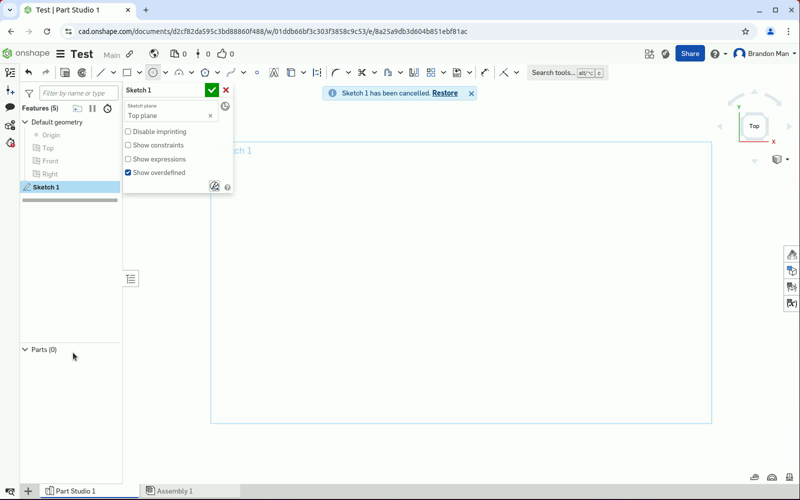
key_down(shift)
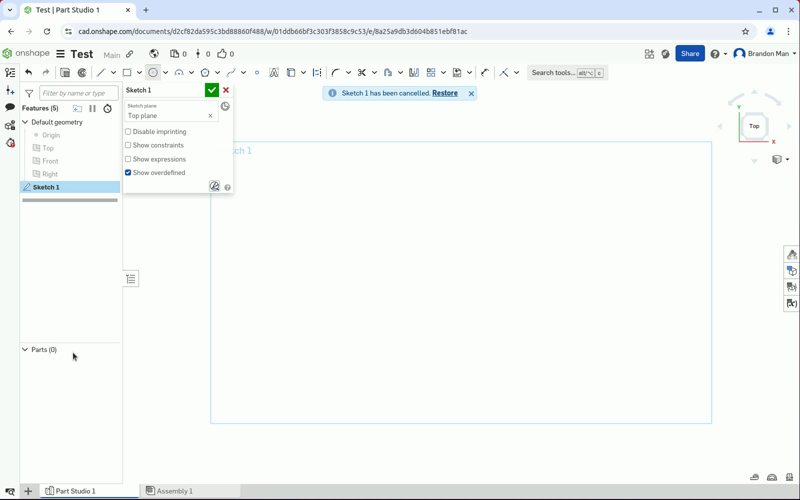
mouse_move(460, 282)
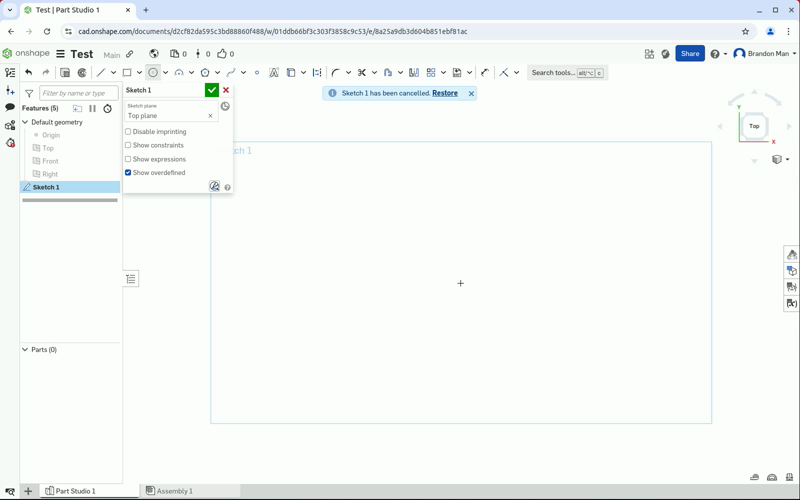
click(460, 282)
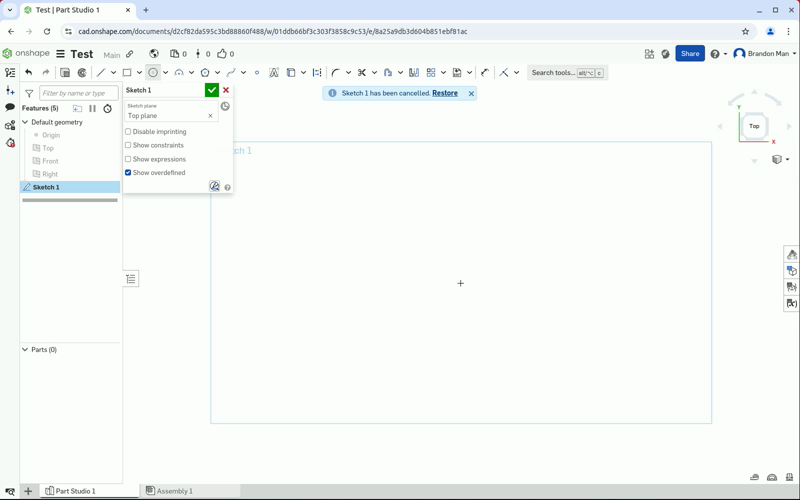
key_up(shift)
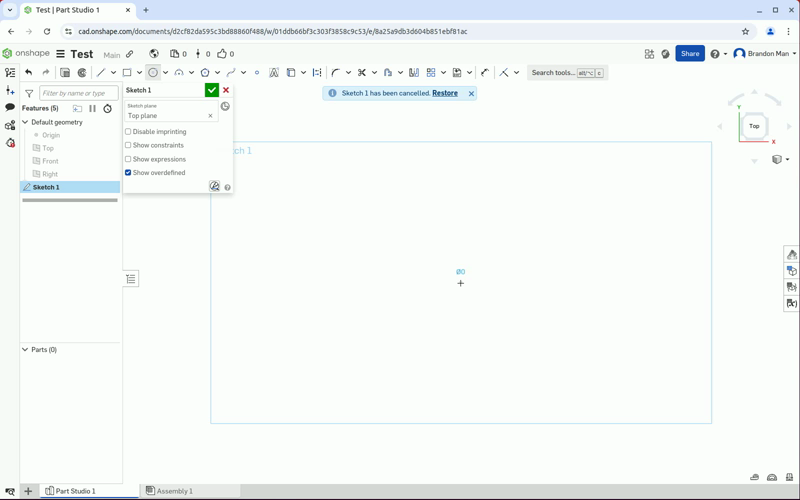
mouse_move(482, 282)
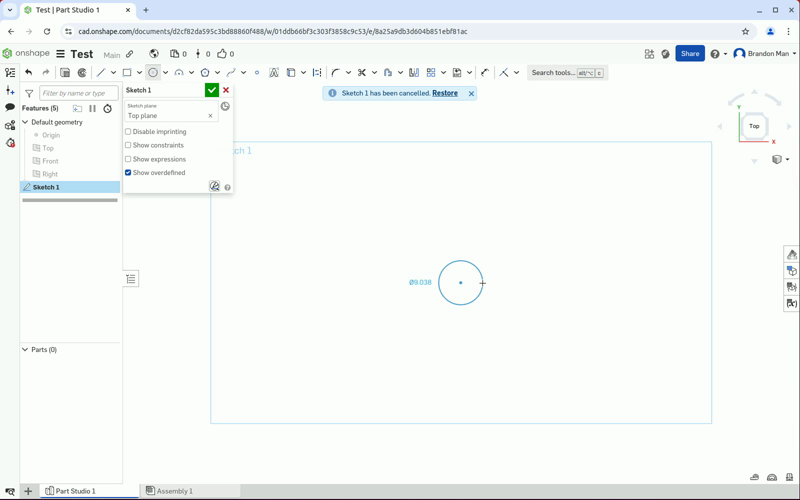
click(482, 282)
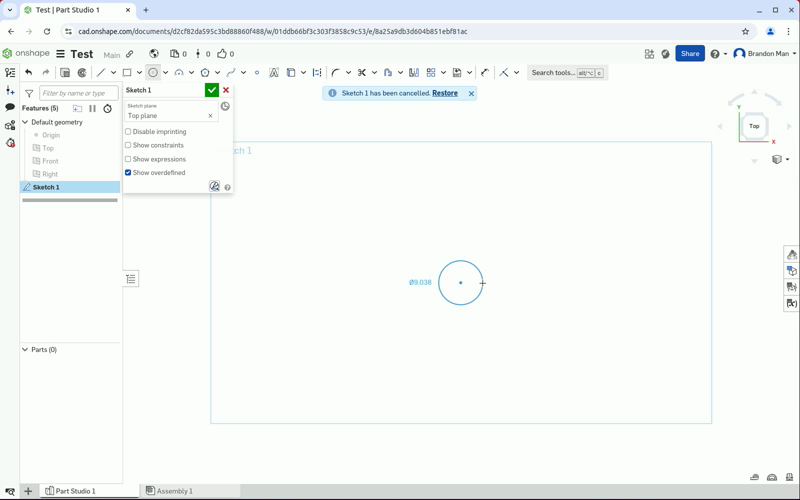
key(esc)
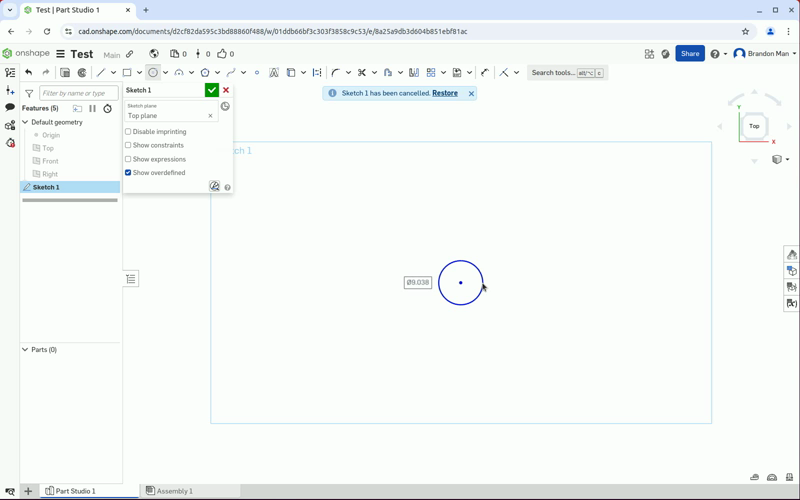
mouse_move(453, 272)
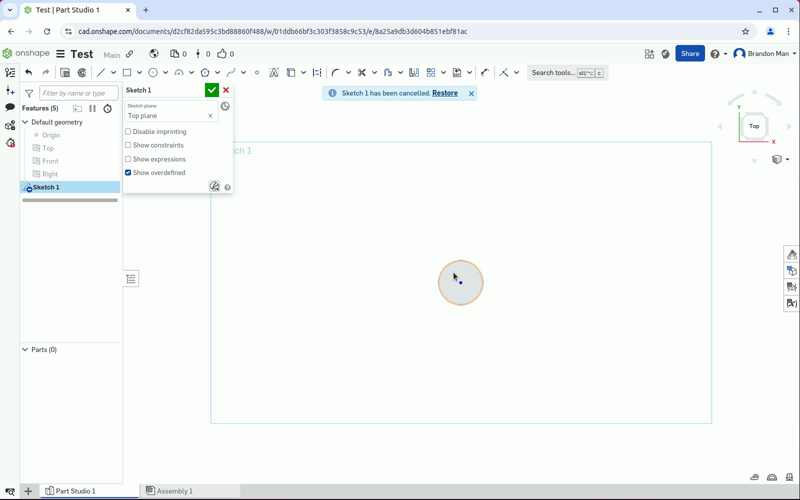
scroll(6)
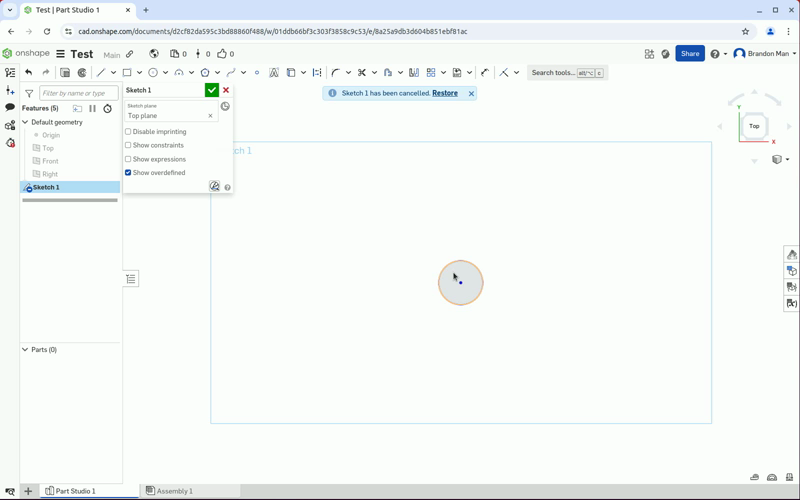
scroll(6)
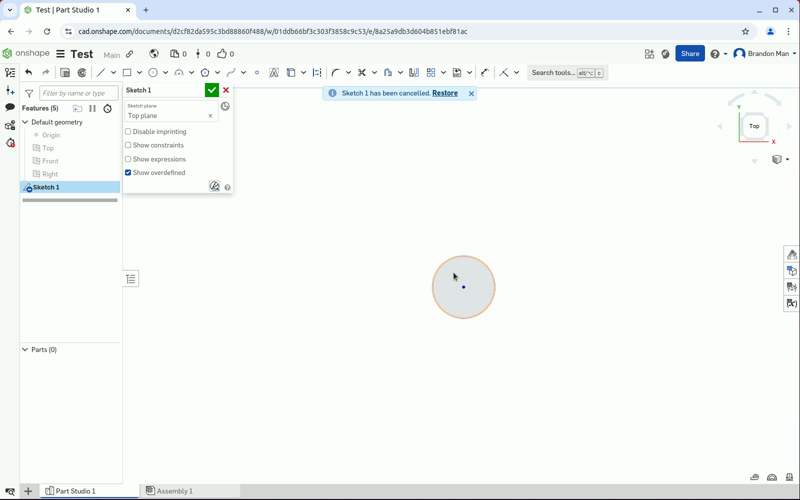
scroll(6)
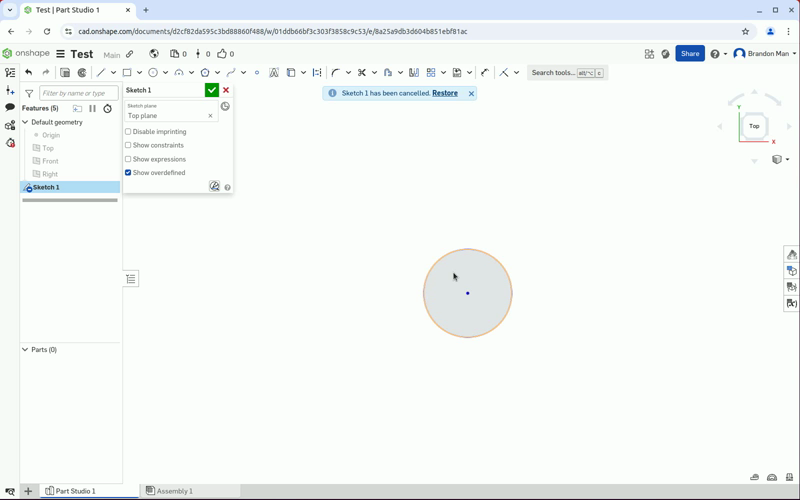
scroll(6)
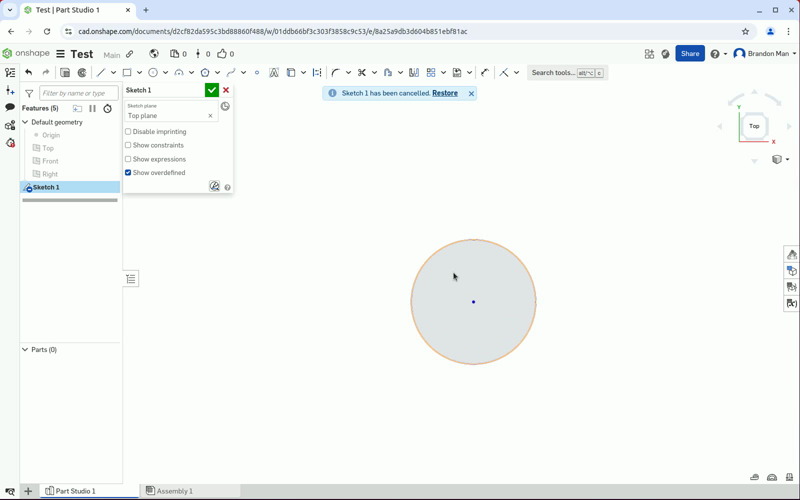
scroll(6)
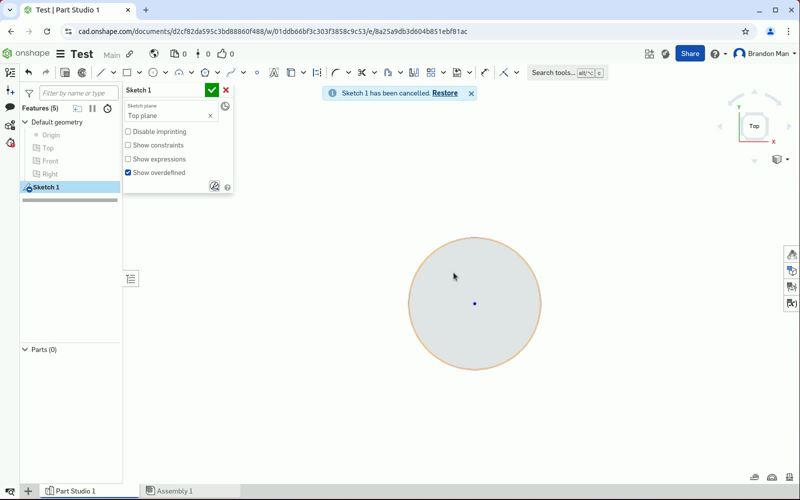
scroll(6)
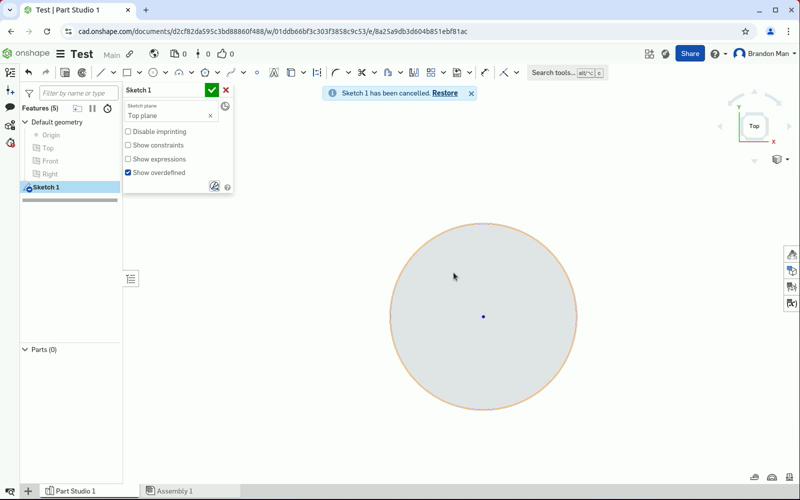
scroll(6)
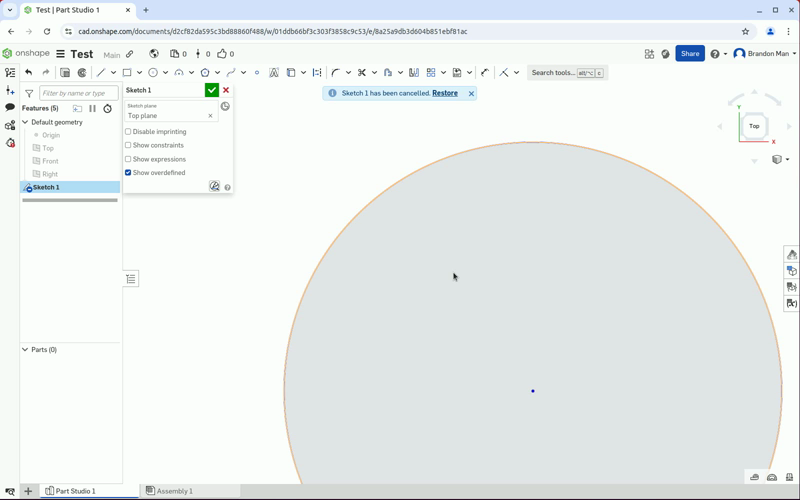
click(453, 272)
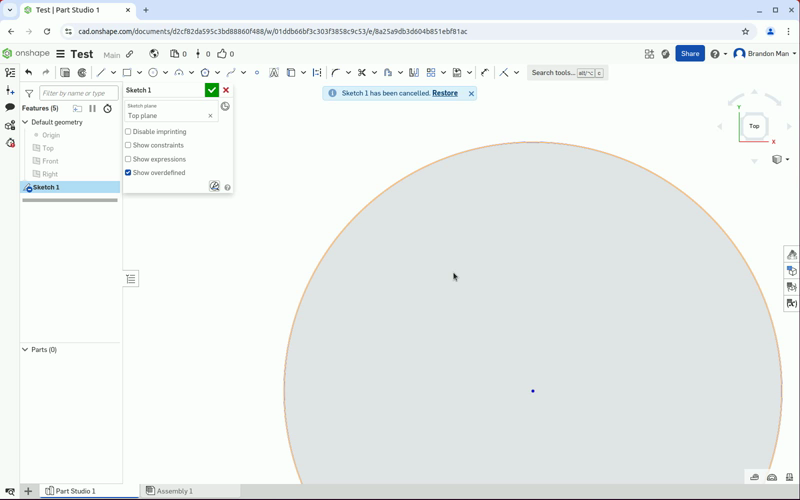
scroll(-6)
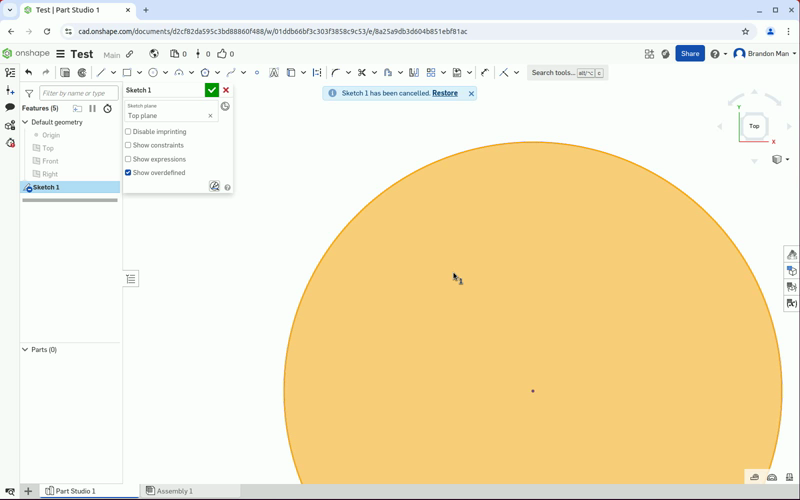
scroll(-6)
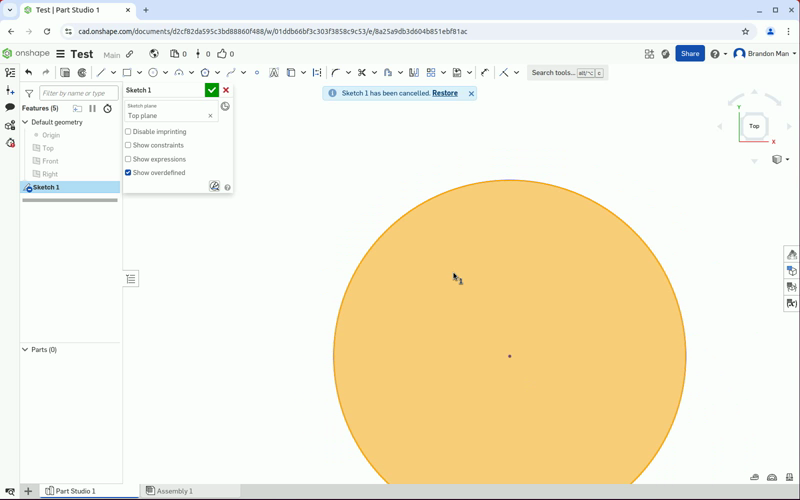
scroll(-6)
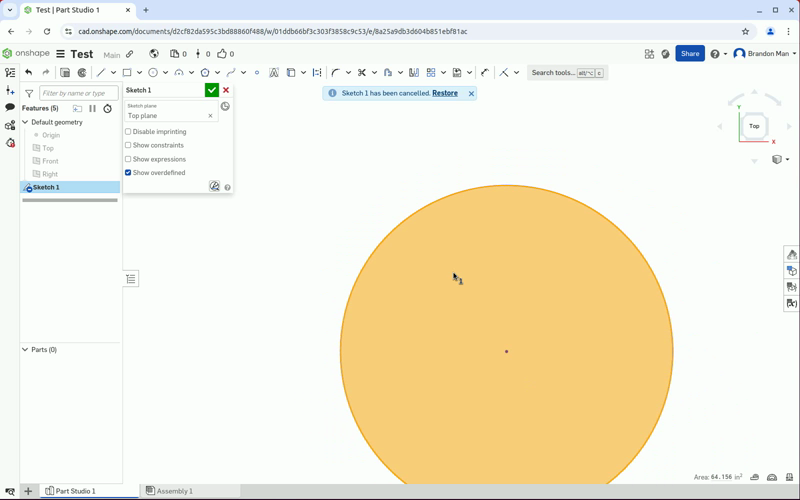
scroll(-6)
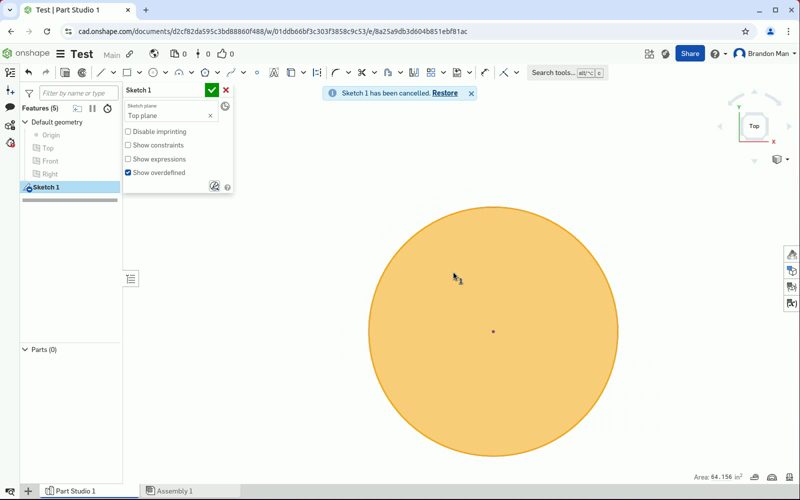
scroll(-6)
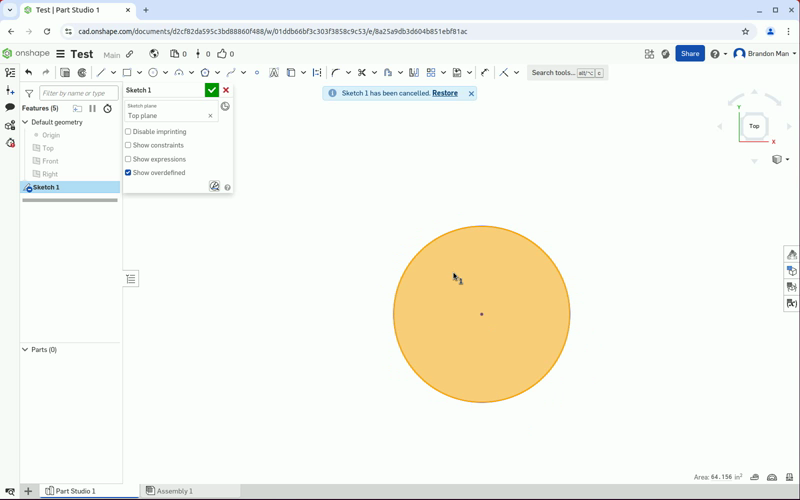
scroll(-6)
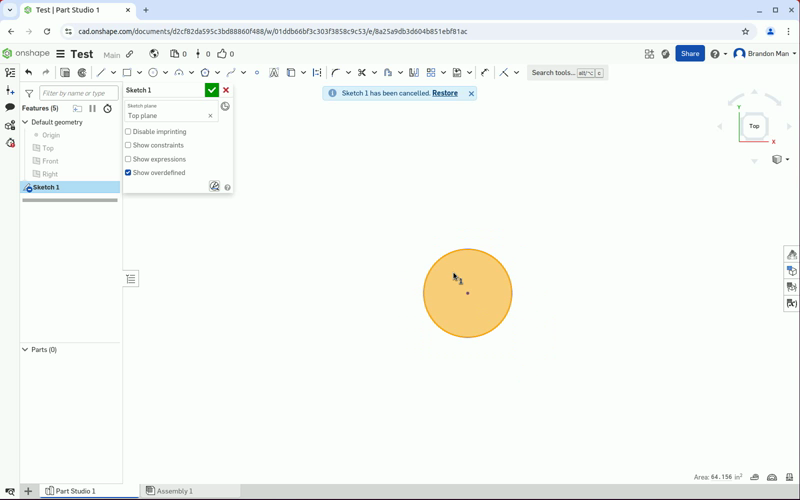
scroll(-6)
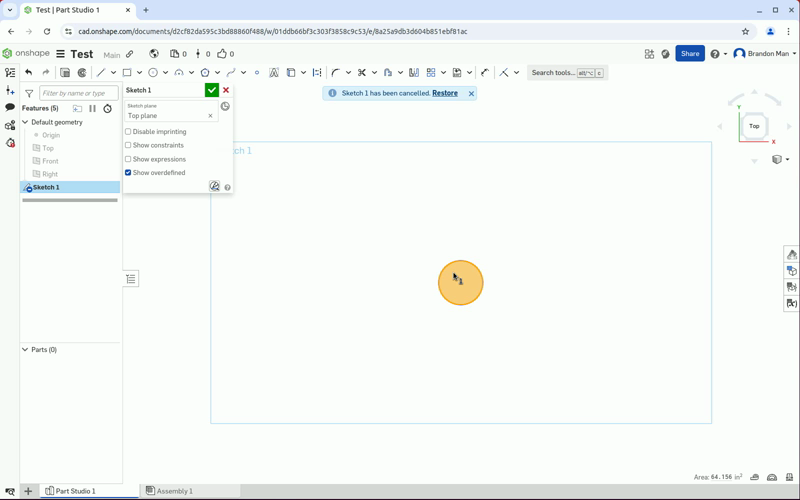
mouse_move(73, 352)
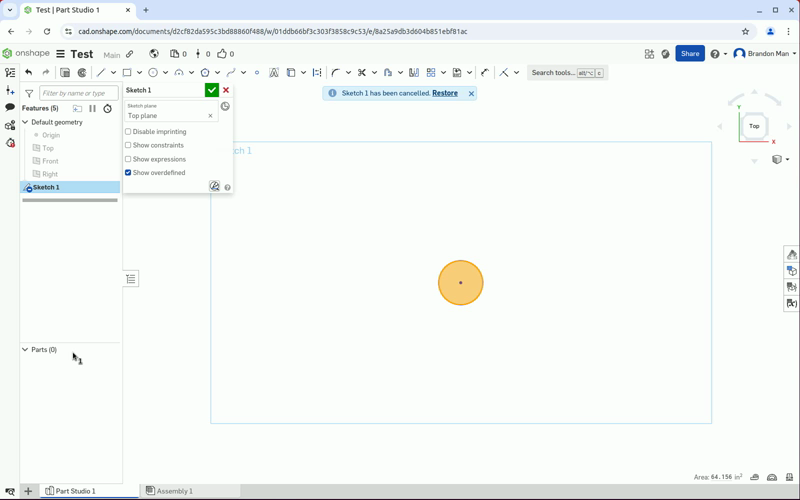
key(shift+y)
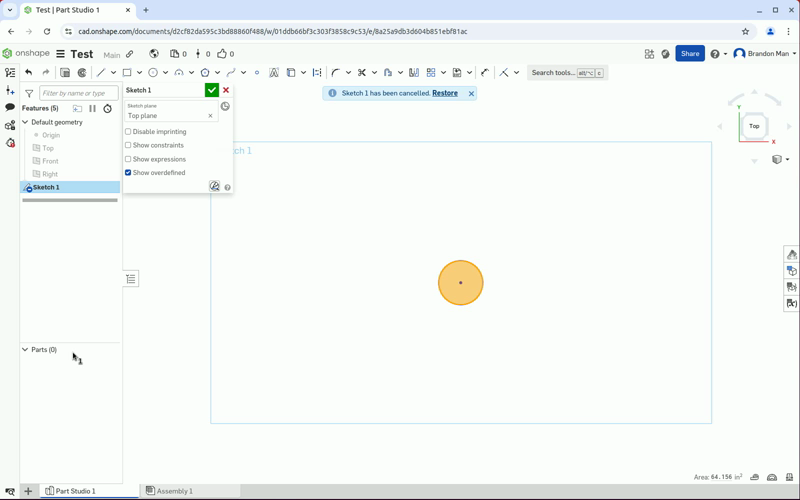
key(shift+e)
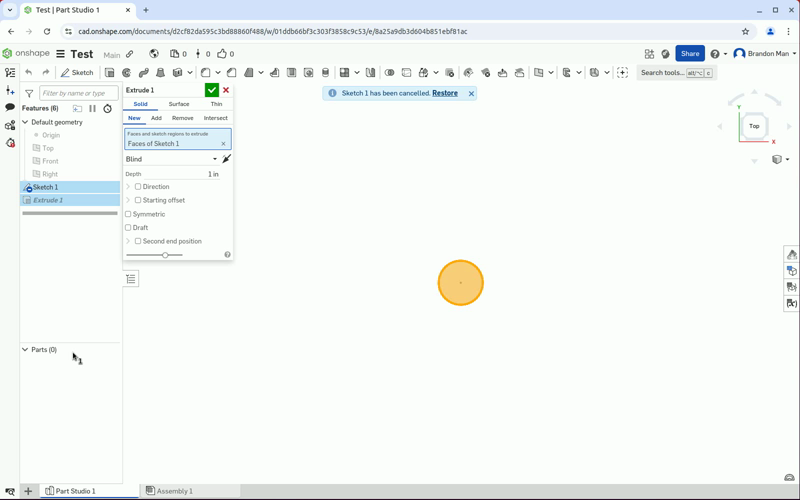
mouse_move(143, 106)
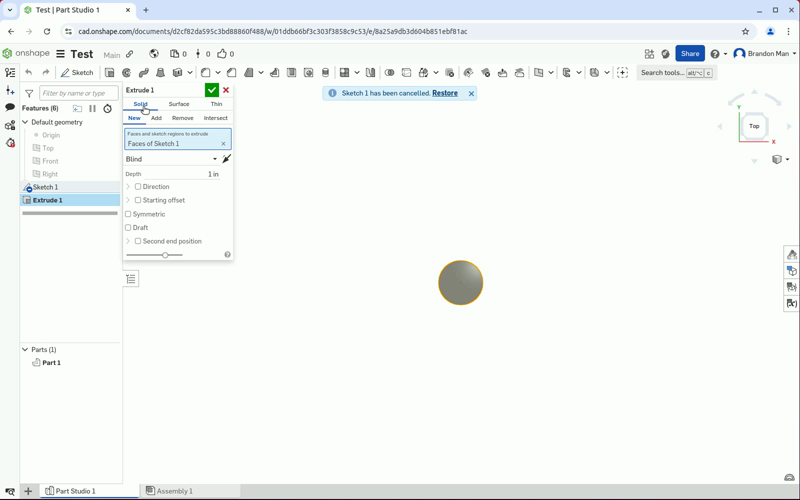
click(143, 106)
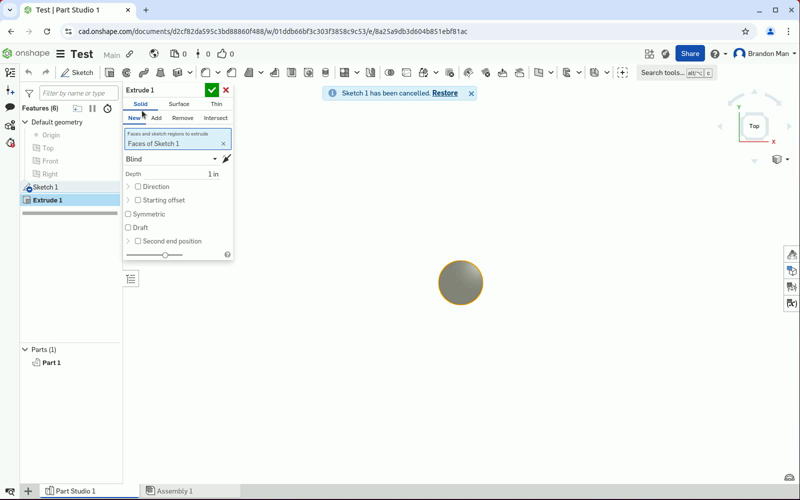
mouse_move(137, 120)
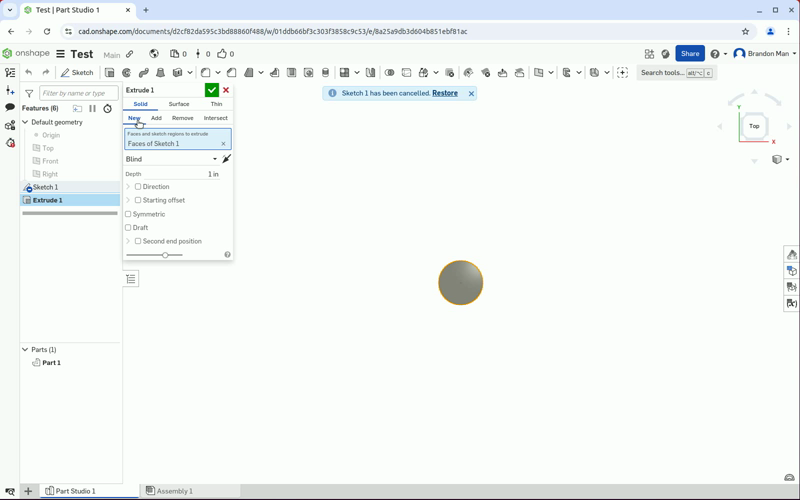
click(137, 120)
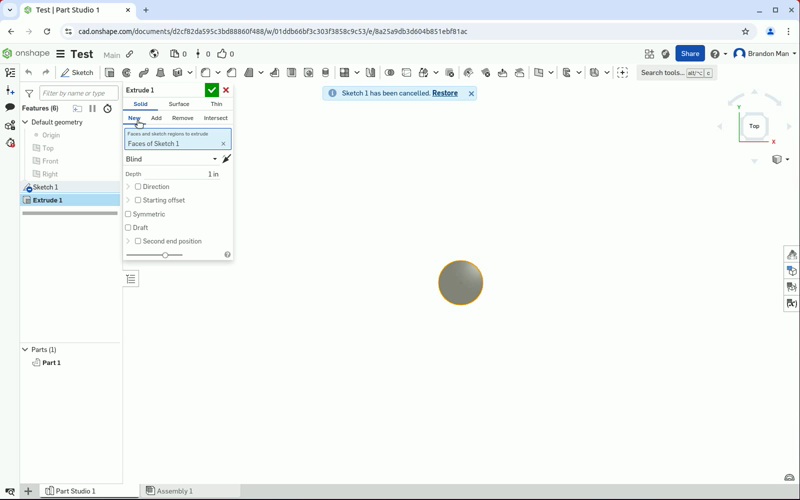
key(tab, 4)
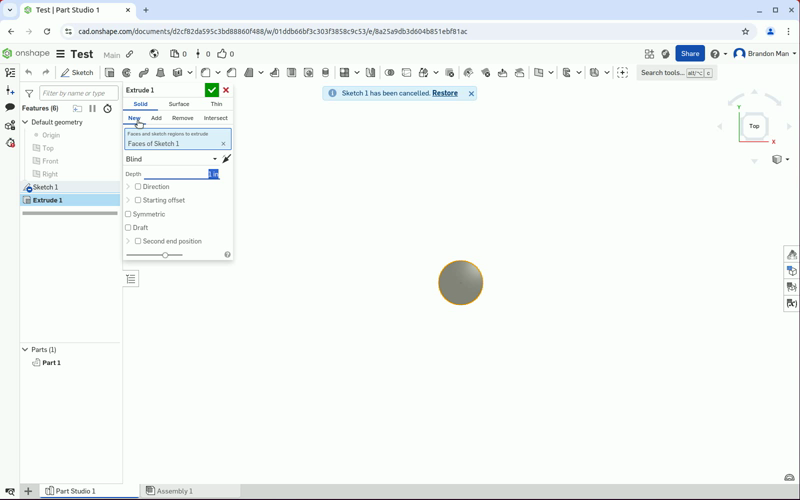
text(15.646)
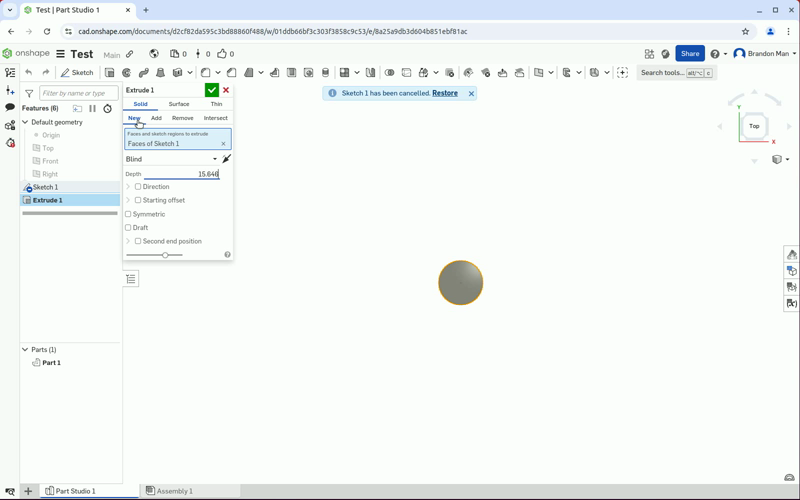
key(enter)
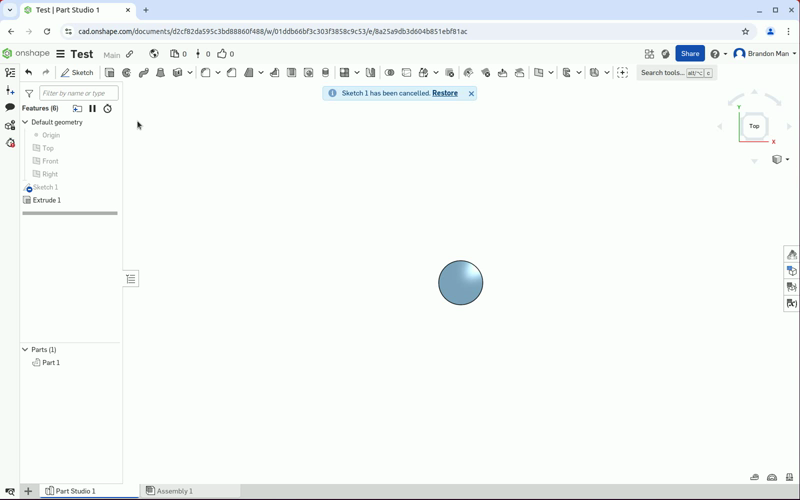
key(shift+h)
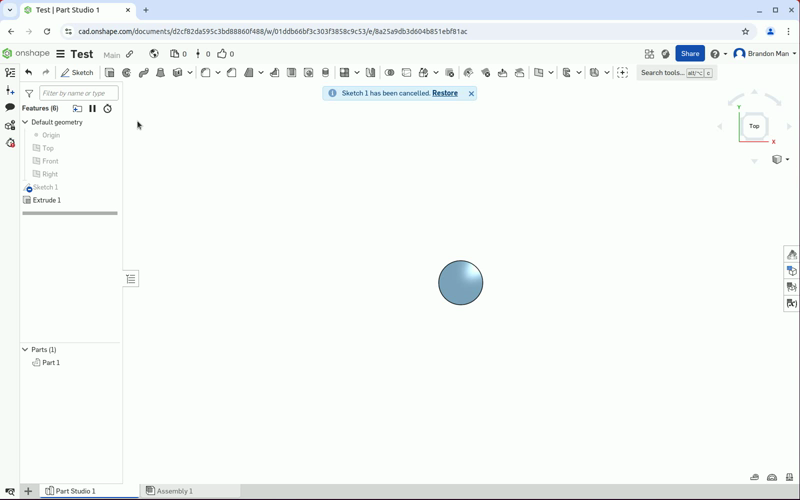
key(shift+h)
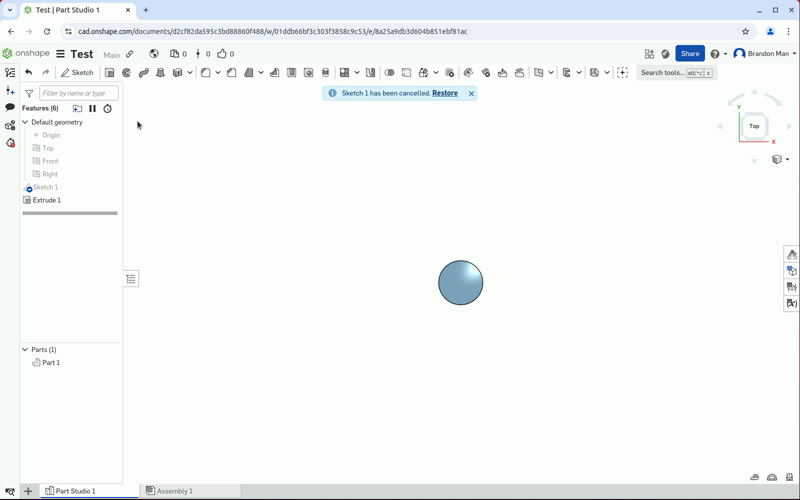
mouse_move(73, 189)
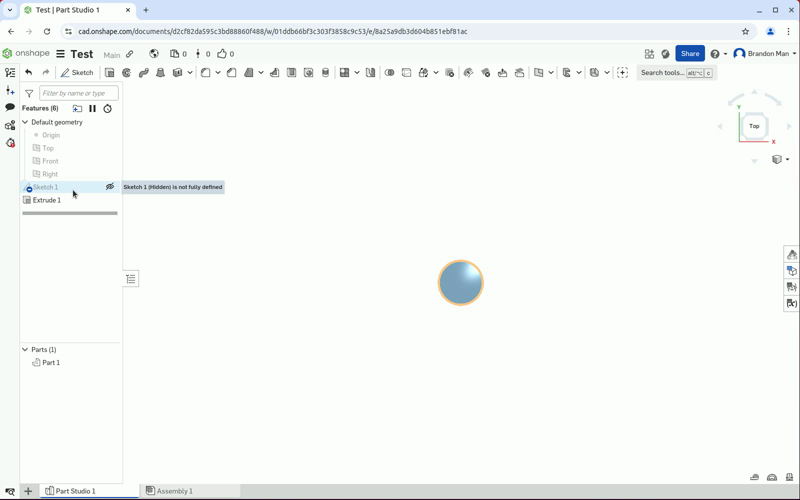
click(73, 189)
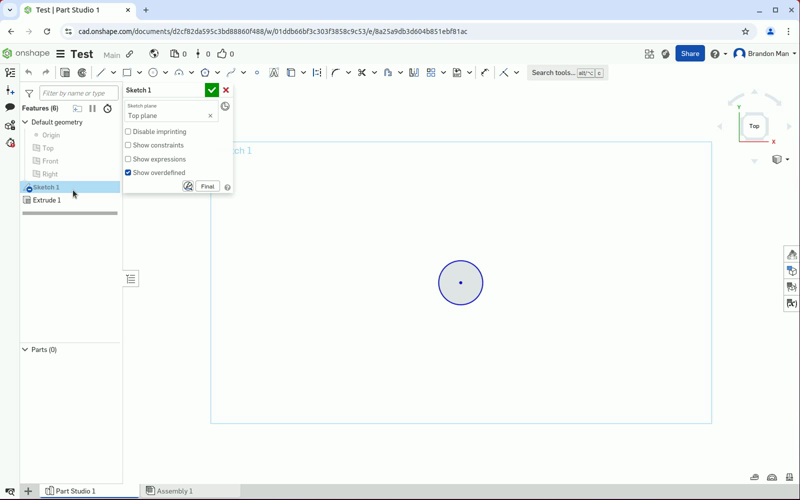
mouse_move(229, 92)
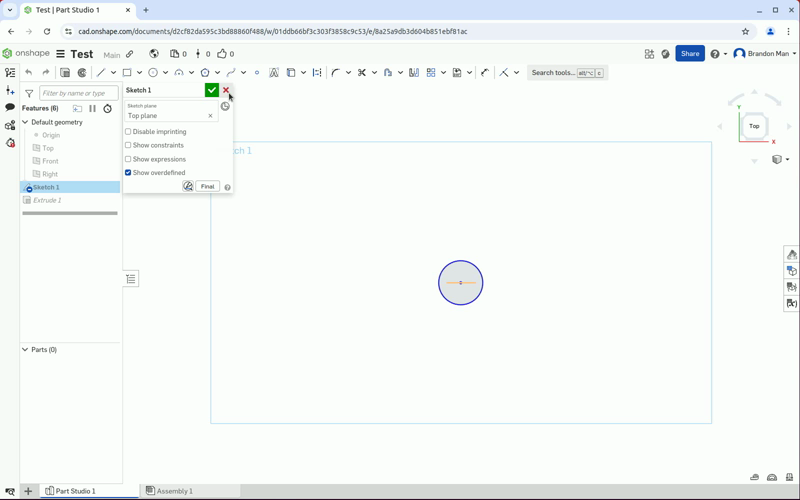
click(229, 92)
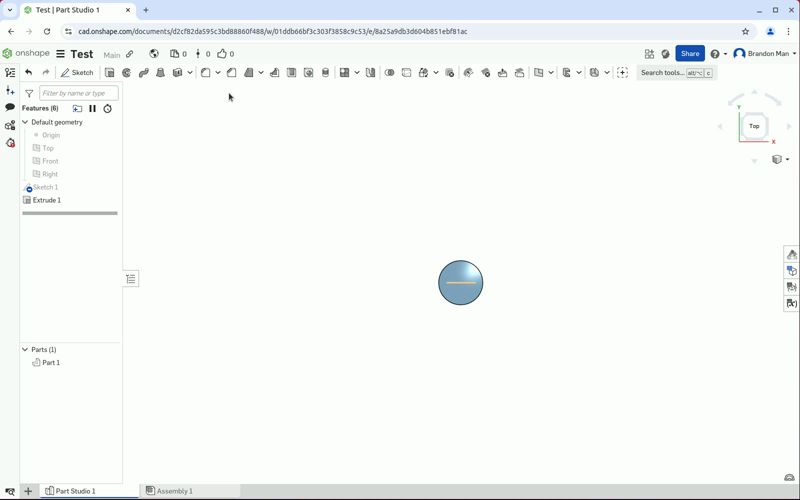
mouse_move(541, 75)
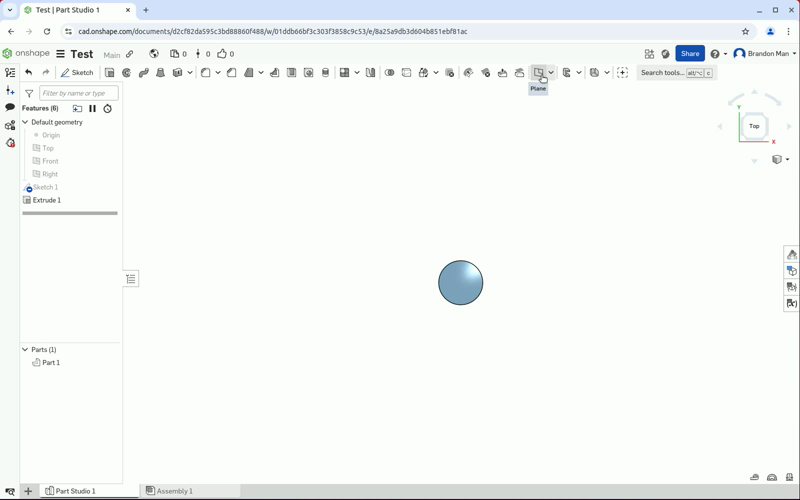
click(541, 75)
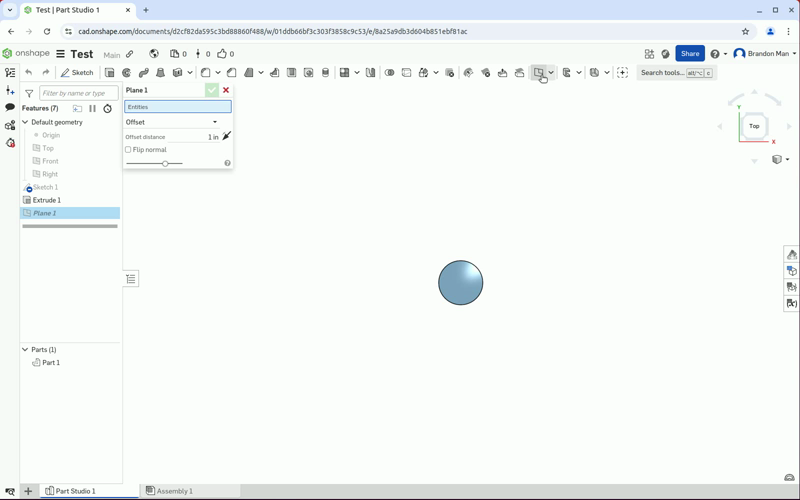
mouse_move(73, 150)
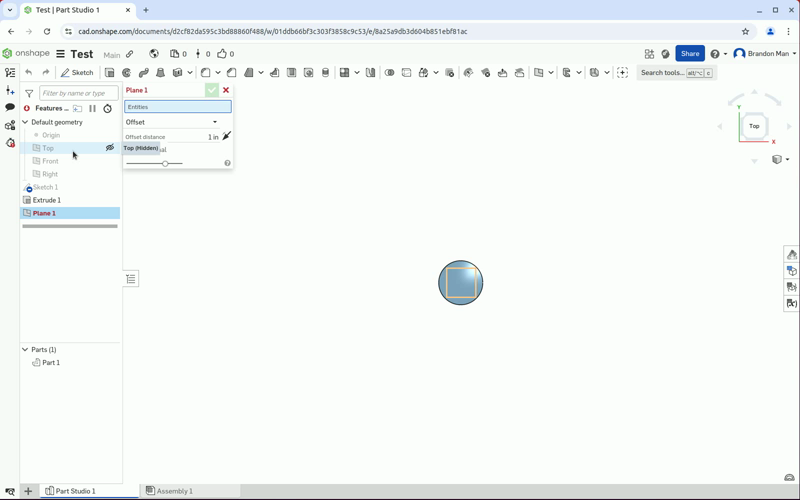
click(73, 150)
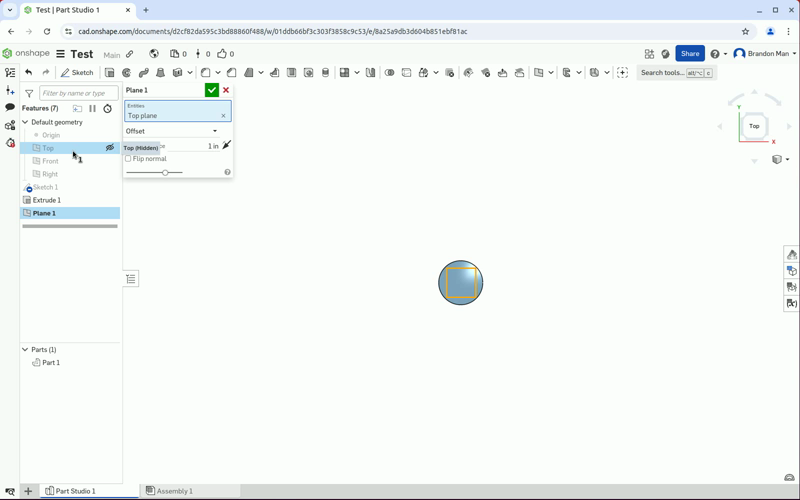
key(tab, 2)
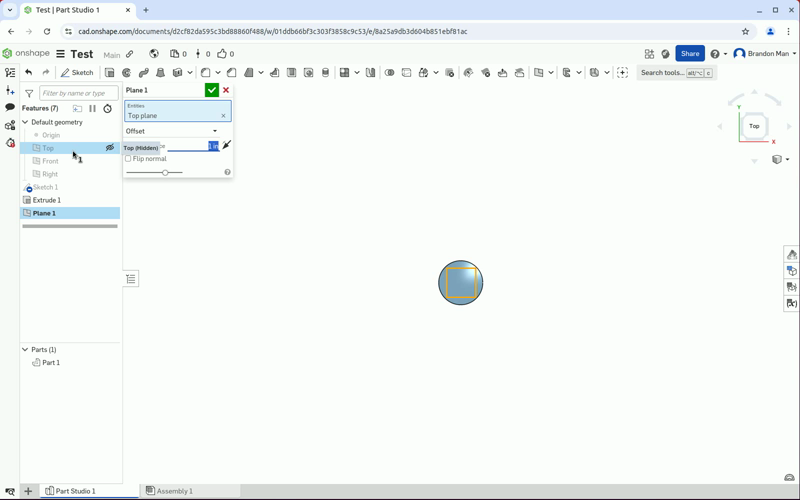
text(15.652)
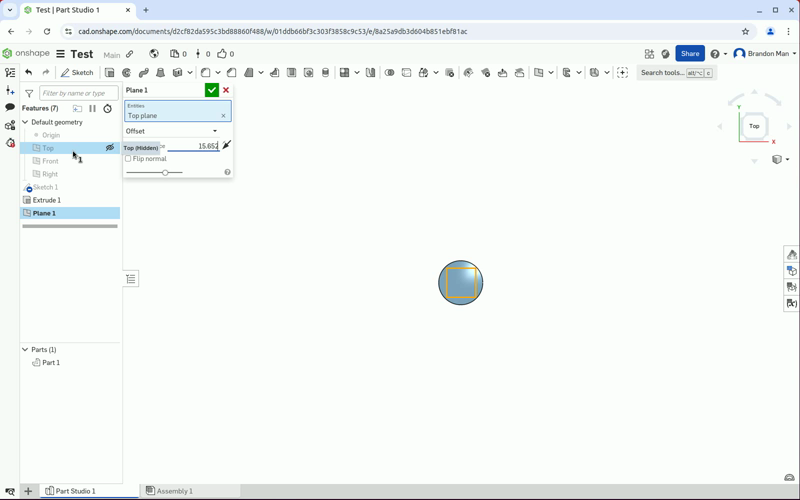
key(enter, 2)
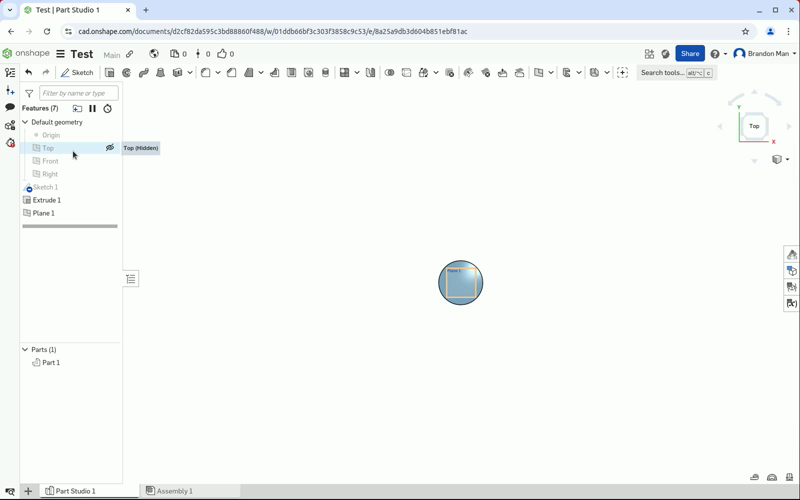
key(shift+s)
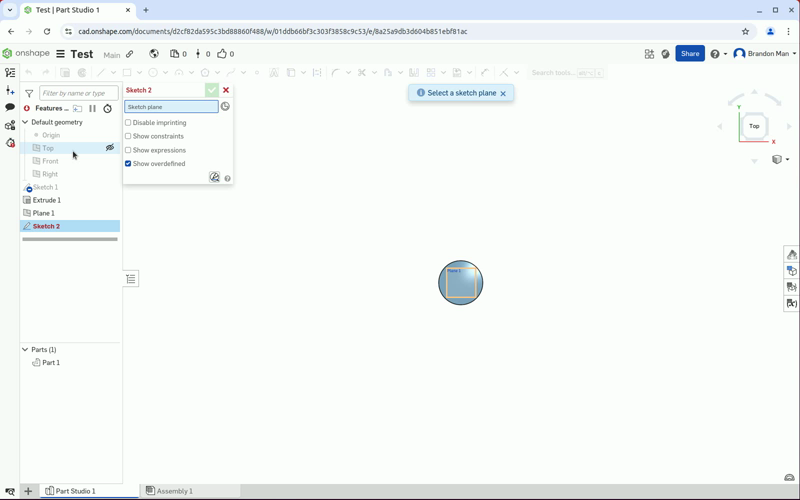
mouse_move(73, 215)
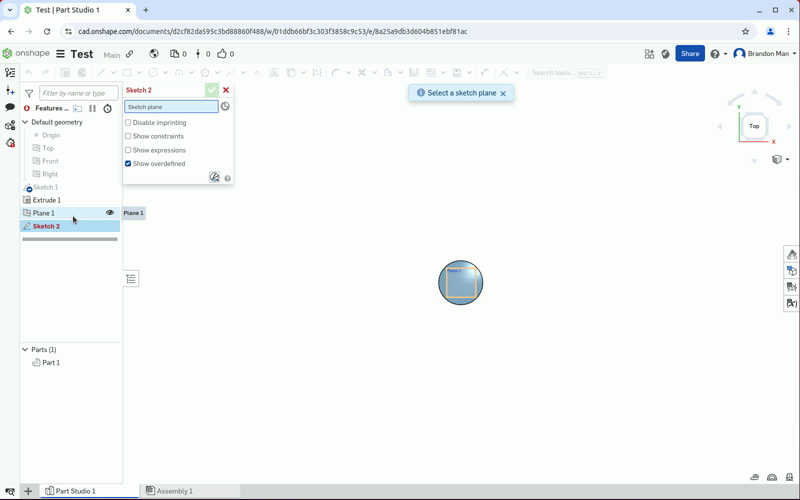
click(73, 215)
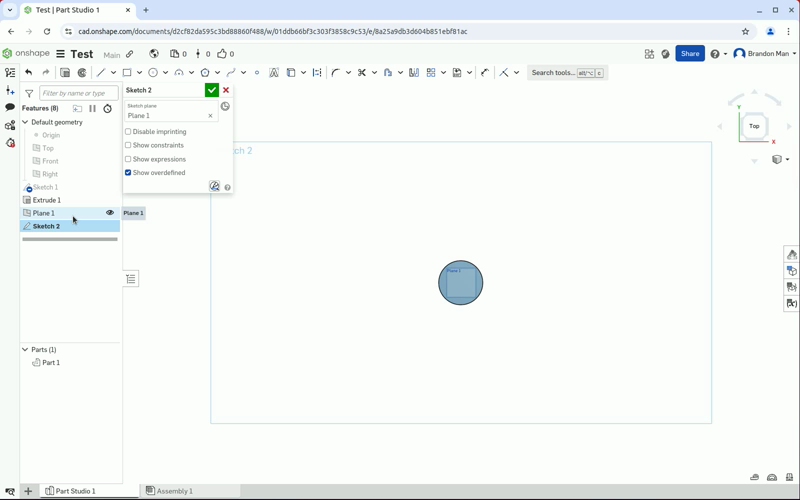
mouse_move(73, 352)
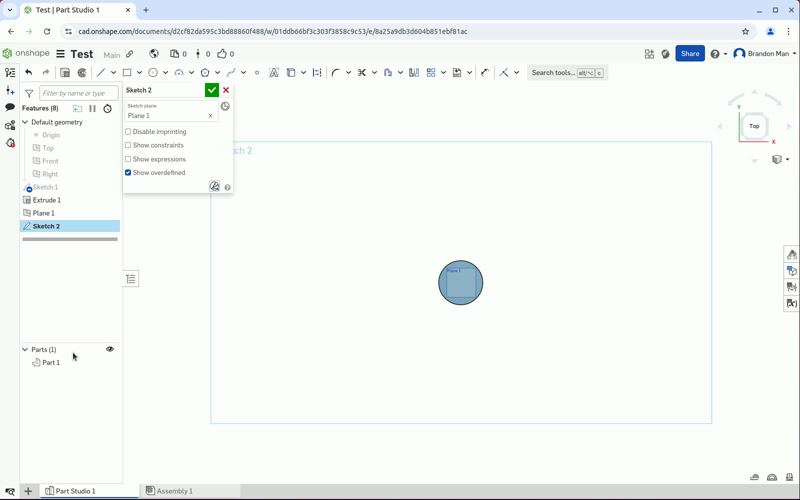
key(y)
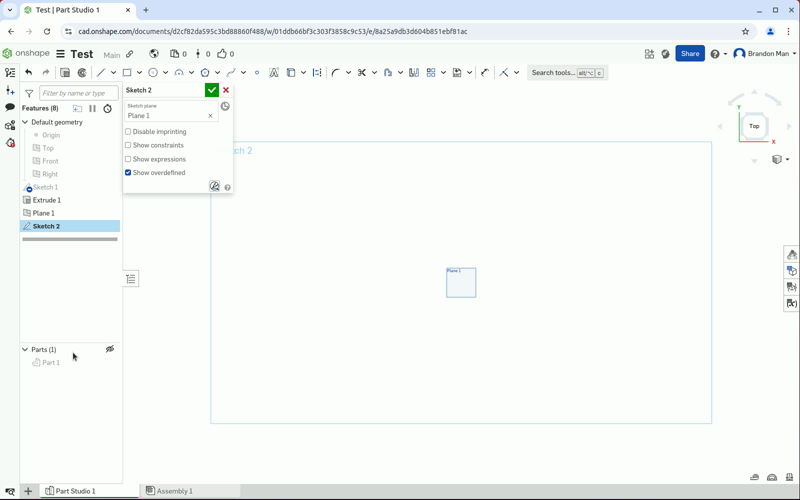
key(a)
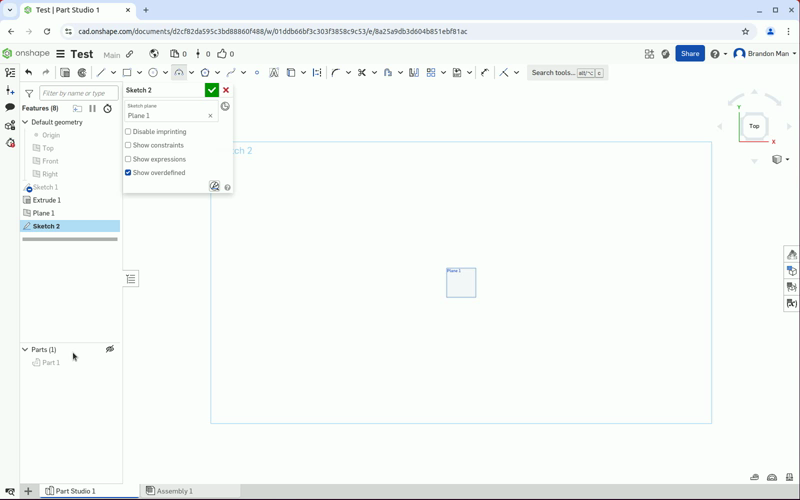
key_down(shift)
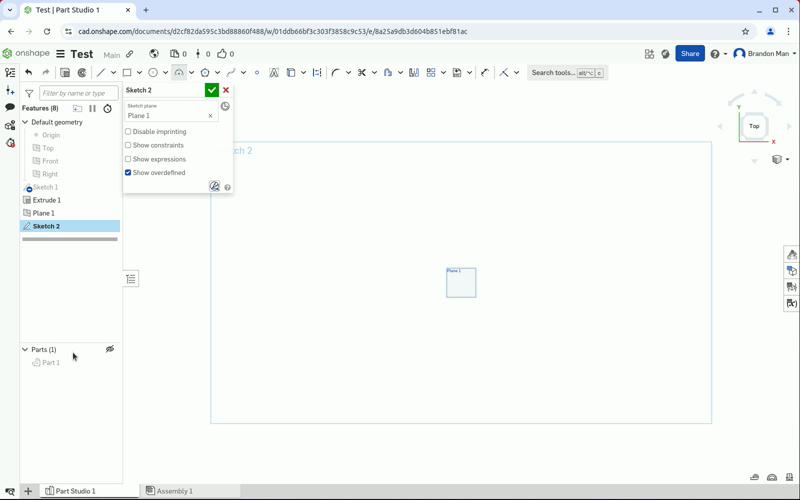
mouse_move(460, 284)
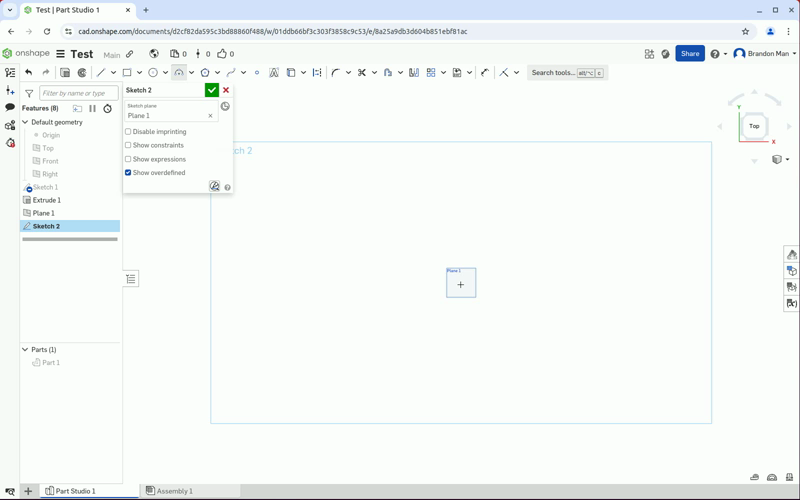
click(460, 284)
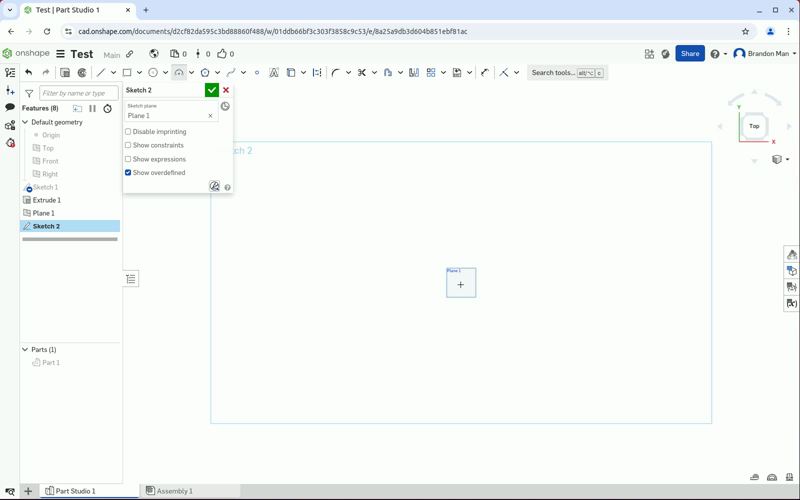
key_up(shift)
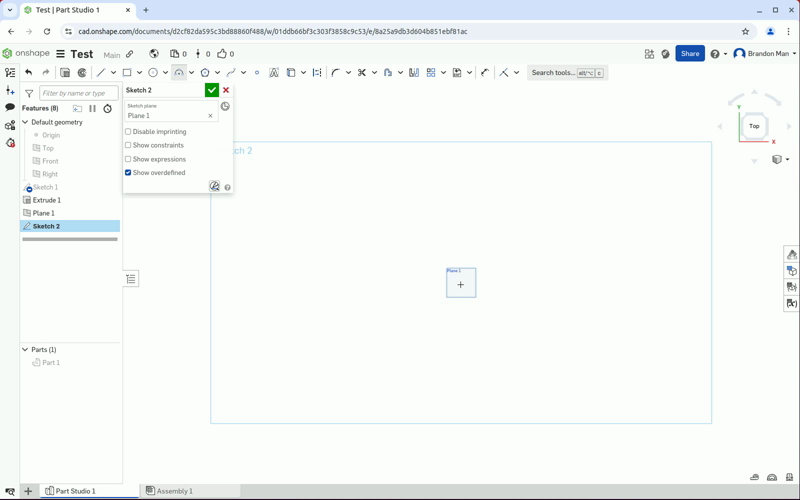
key_down(shift)
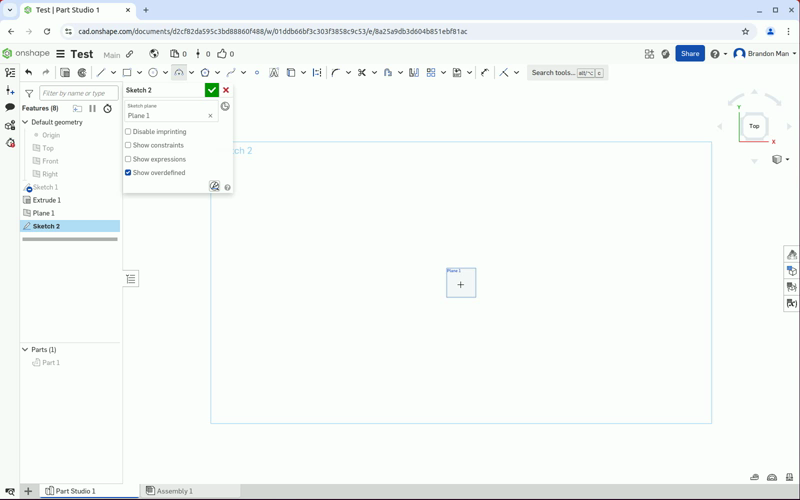
mouse_move(464, 299)
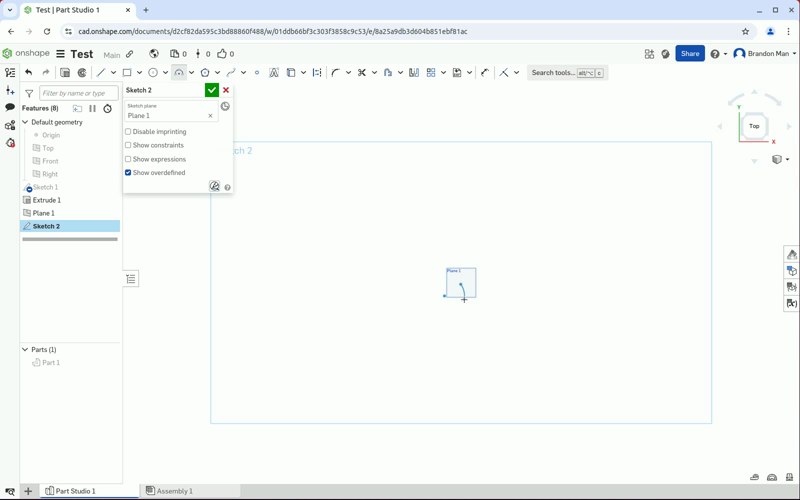
click(464, 299)
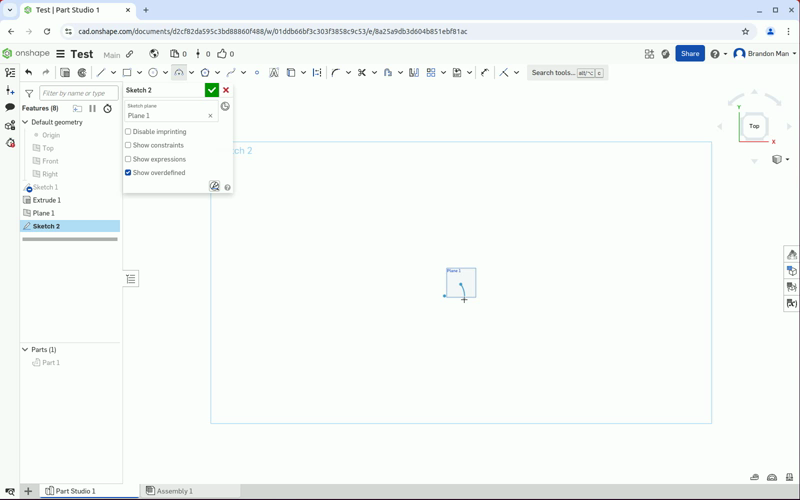
mouse_move(455, 293)
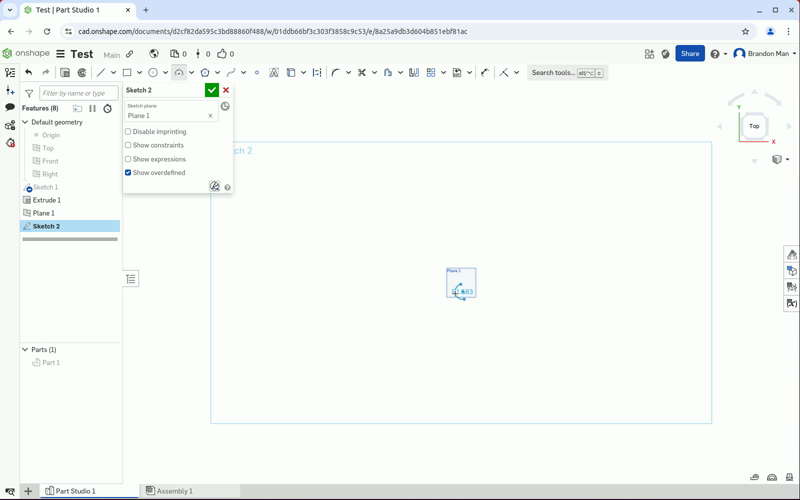
click(455, 293)
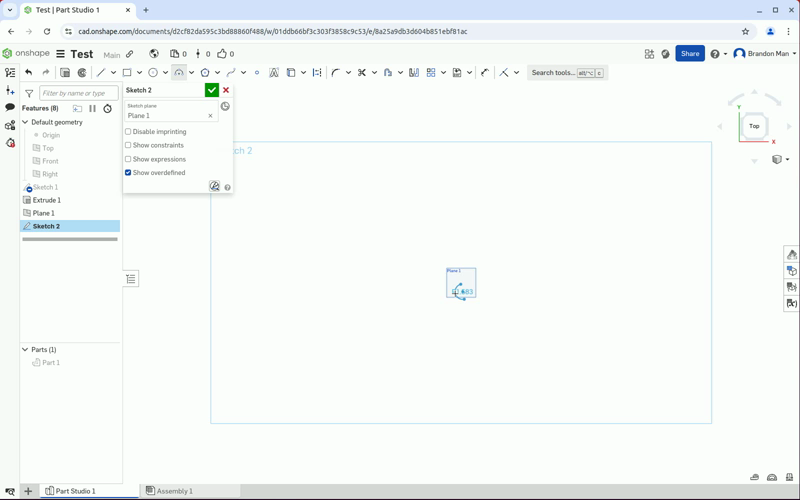
key_up(shift)
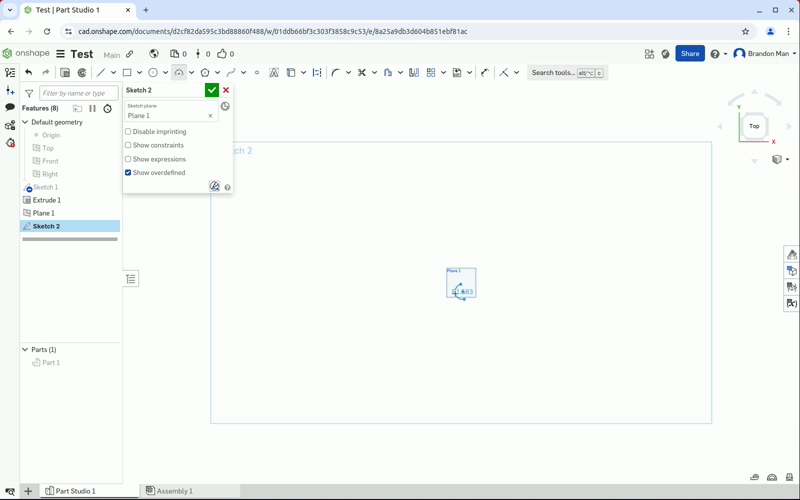
key(esc)
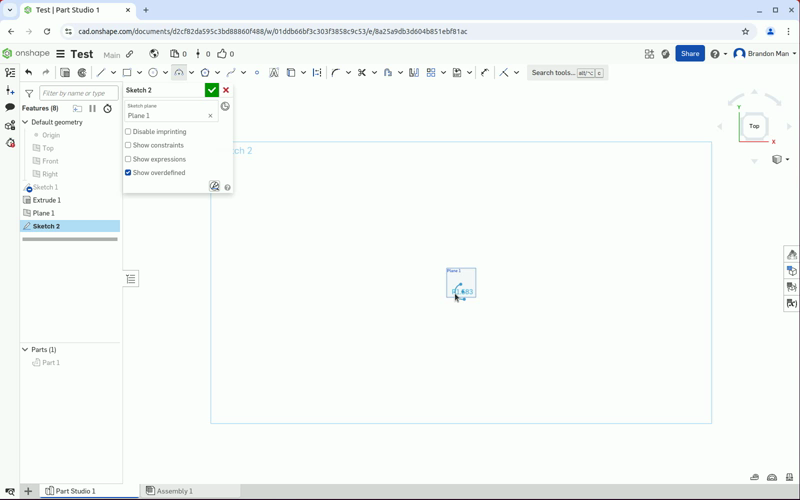
key(l)
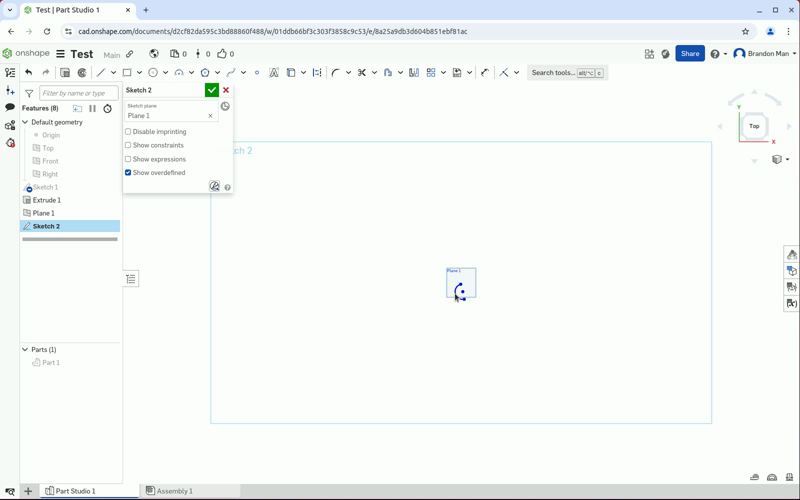
mouse_move(464, 299)
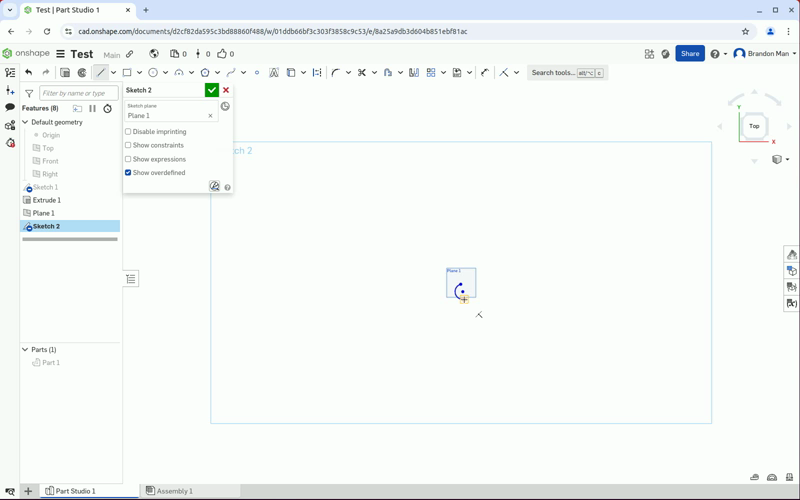
click(464, 299)
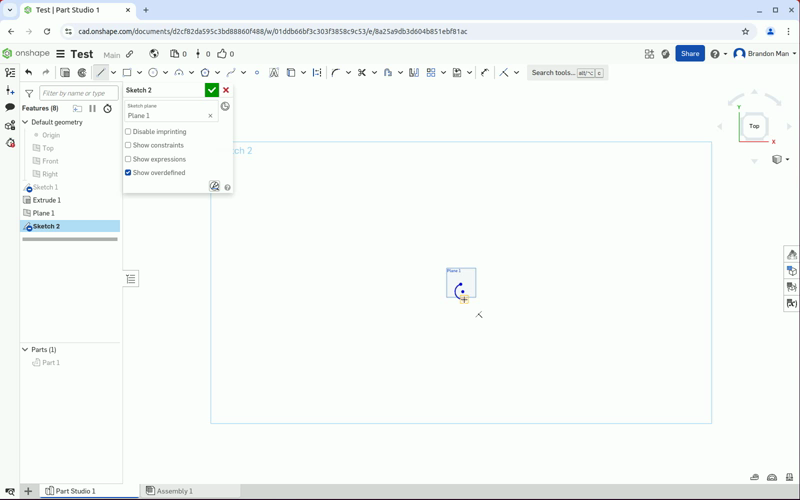
mouse_move(494, 299)
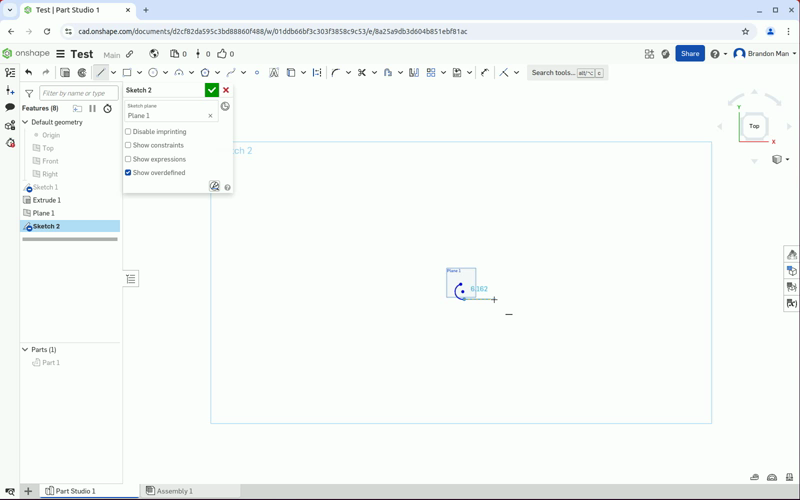
key_down(shift)
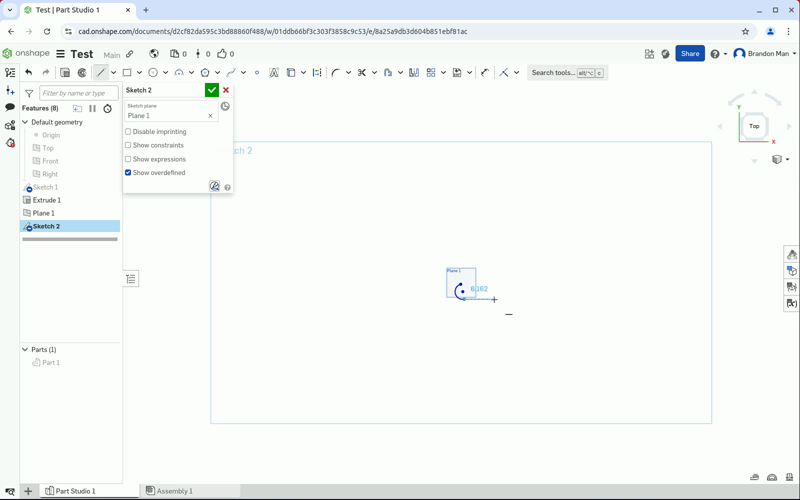
mouse_move(460, 284)
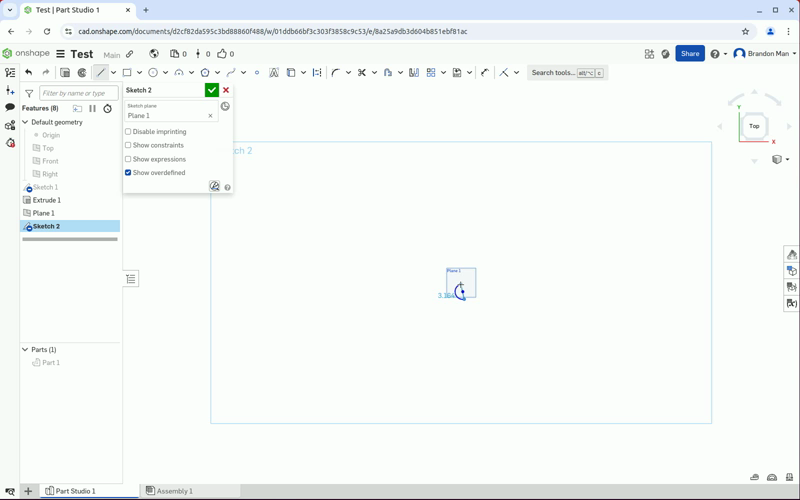
key_up(shift)
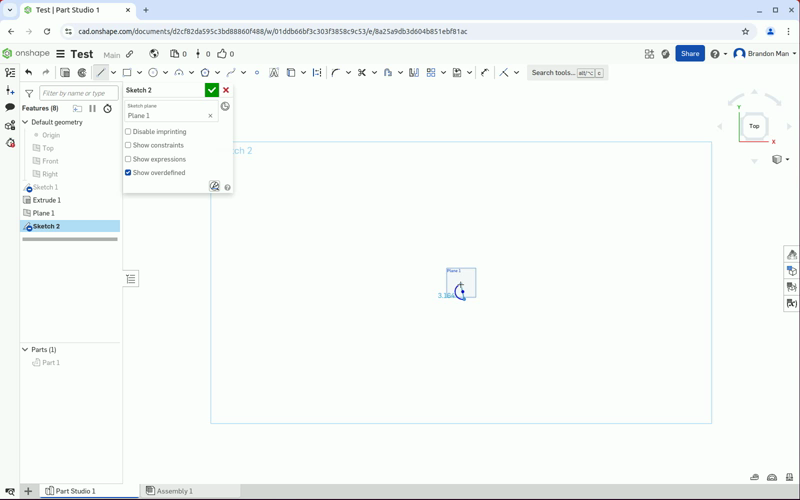
click(460, 284)
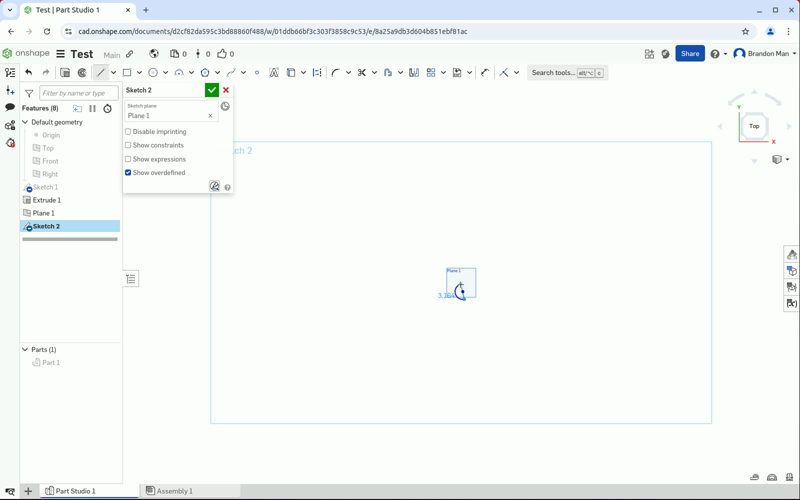
key(esc)
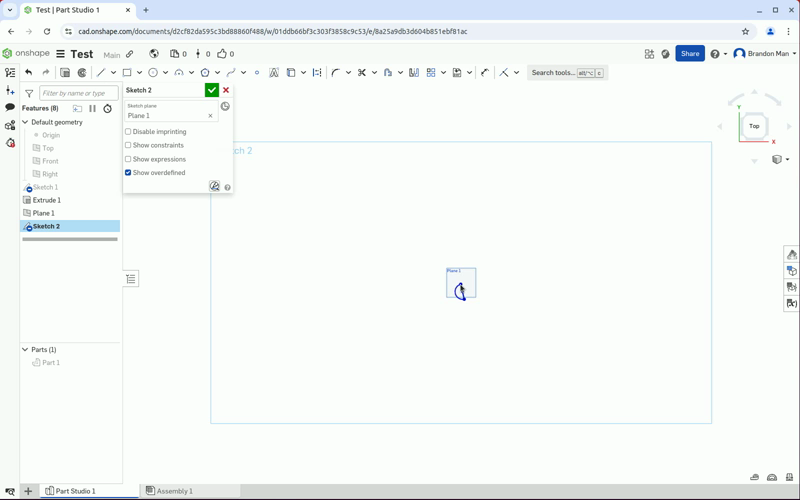
mouse_move(462, 298)
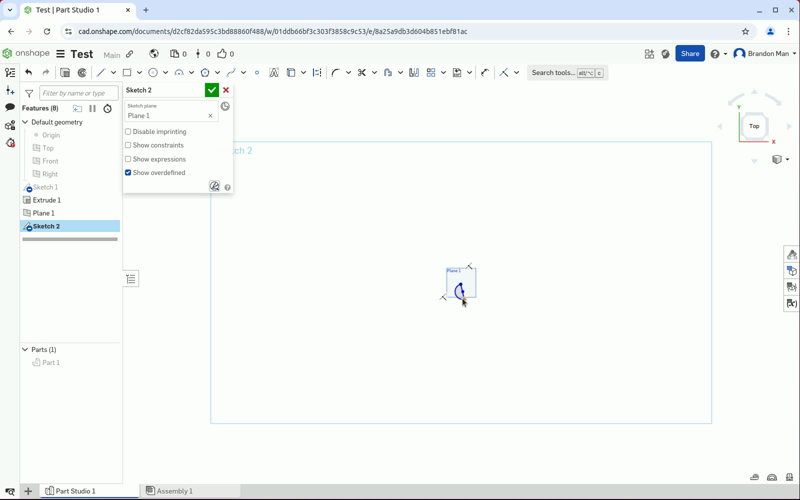
scroll(6)
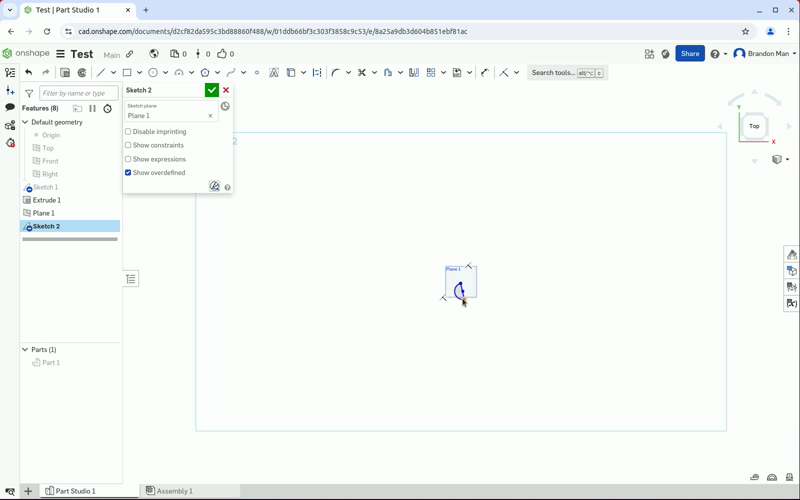
scroll(6)
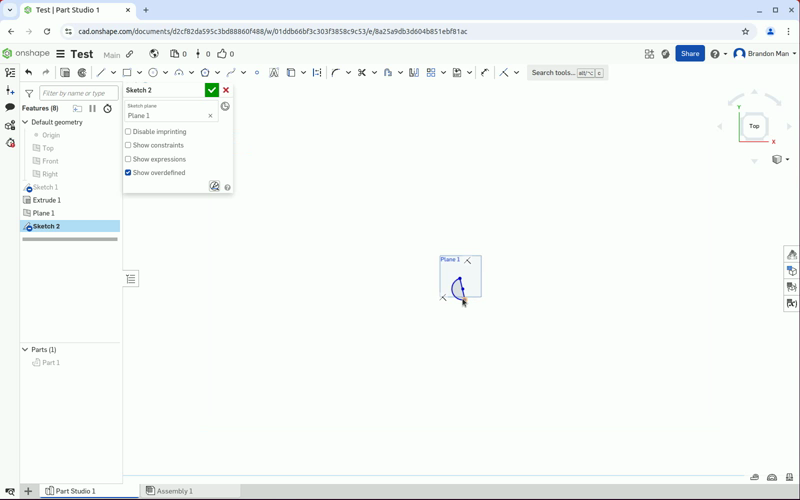
scroll(6)
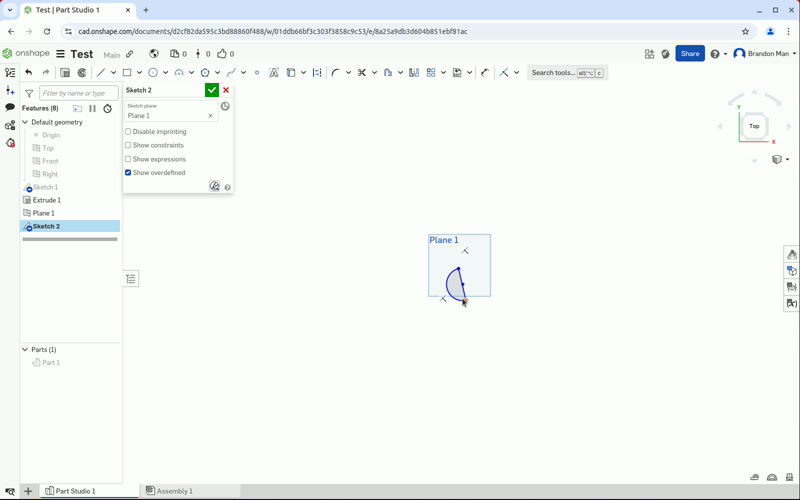
scroll(6)
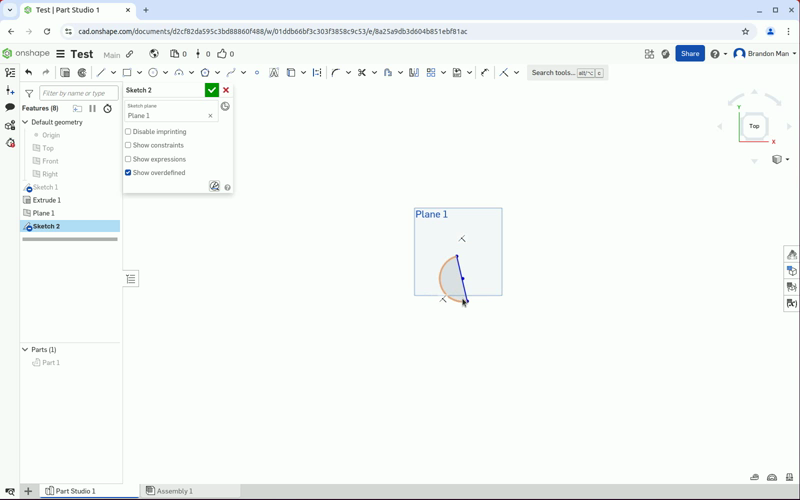
scroll(6)
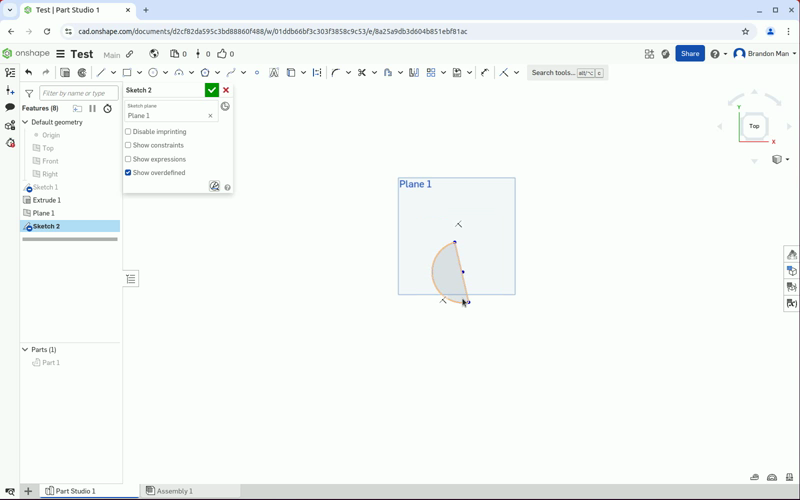
scroll(6)
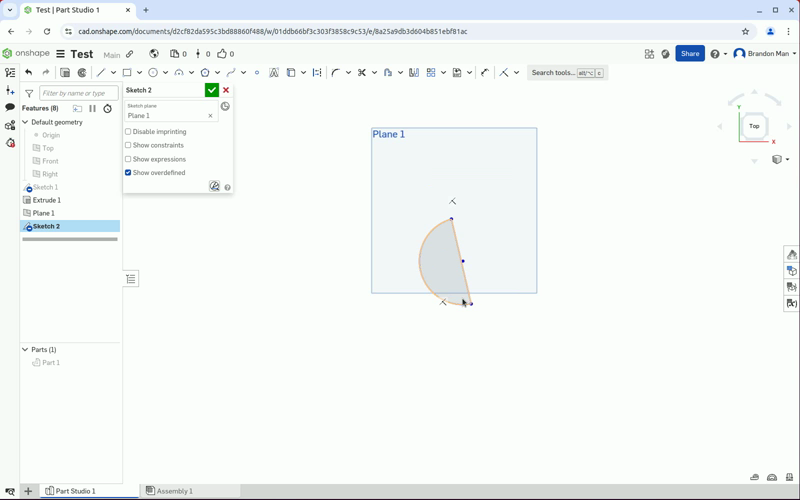
scroll(6)
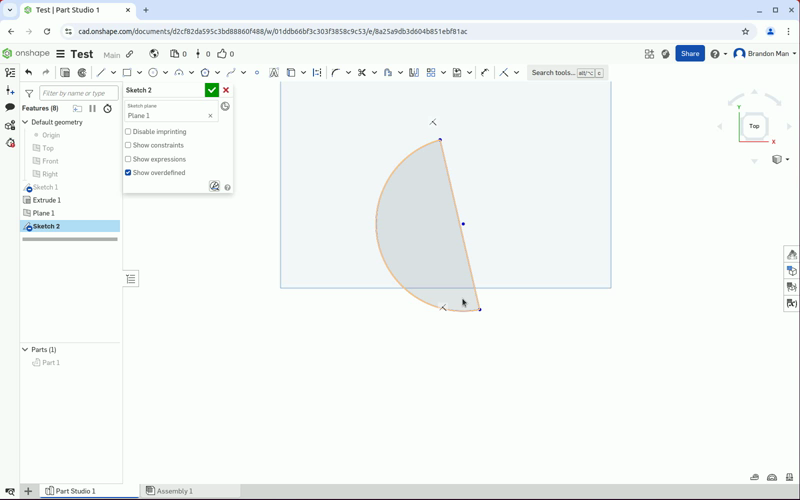
click(462, 298)
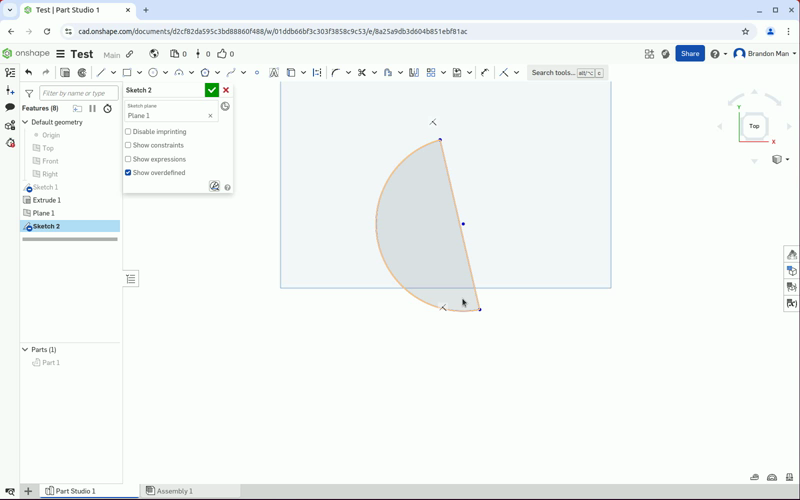
scroll(-6)
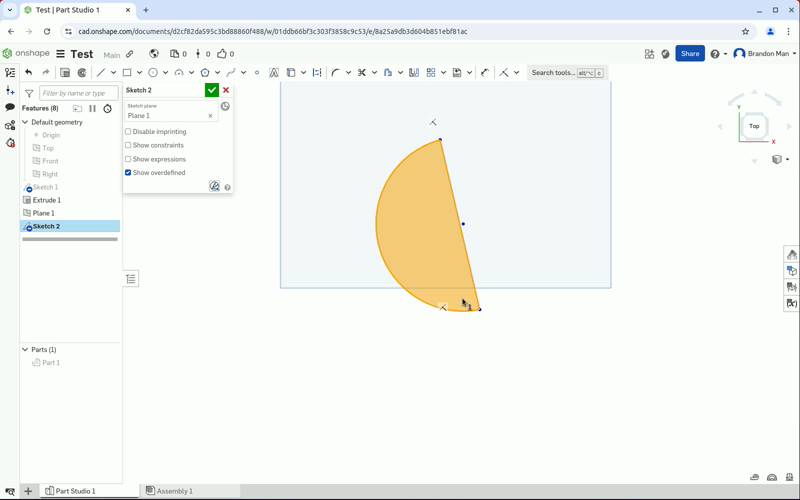
scroll(-6)
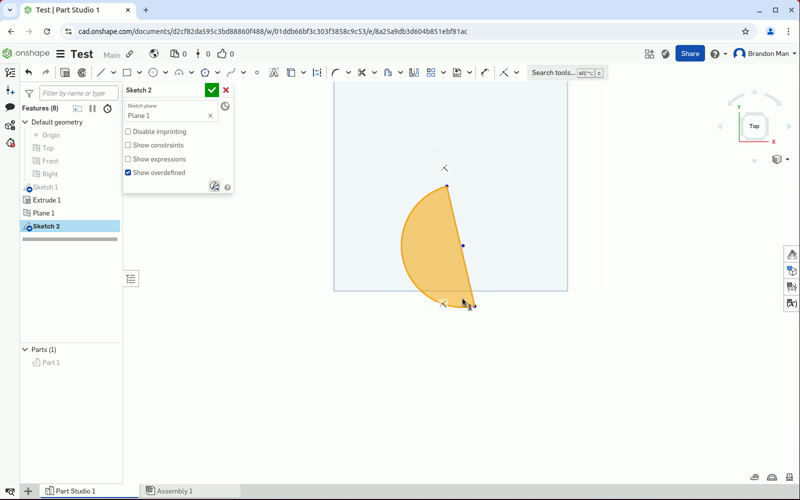
scroll(-6)
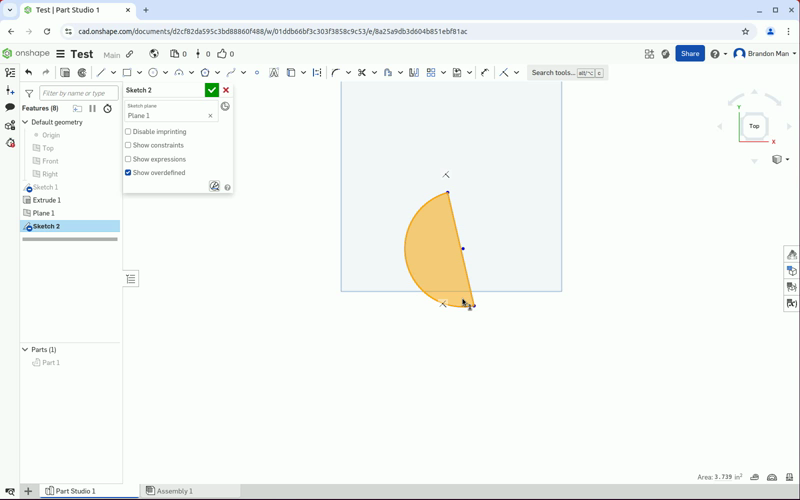
scroll(-6)
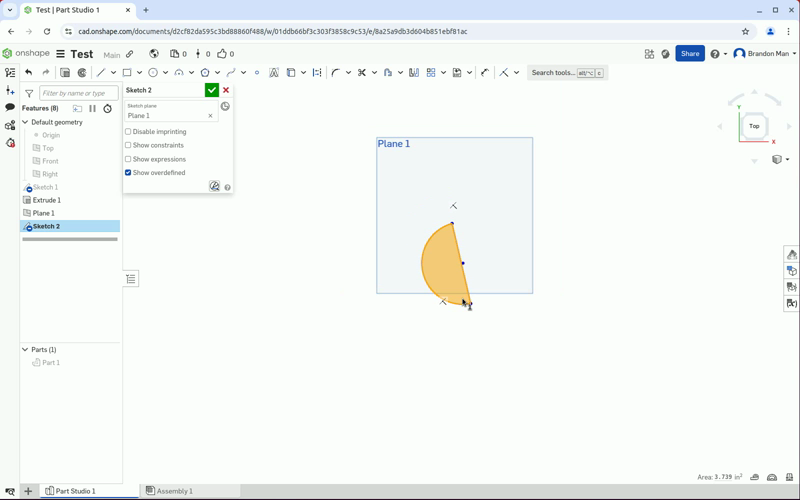
scroll(-6)
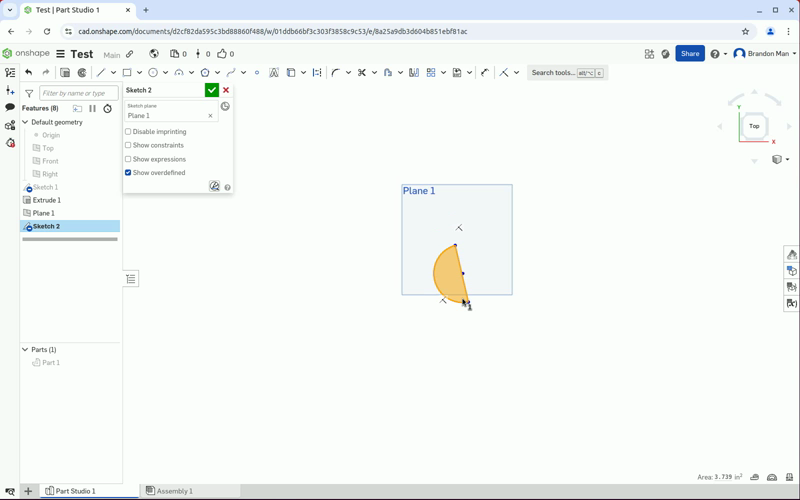
scroll(-6)
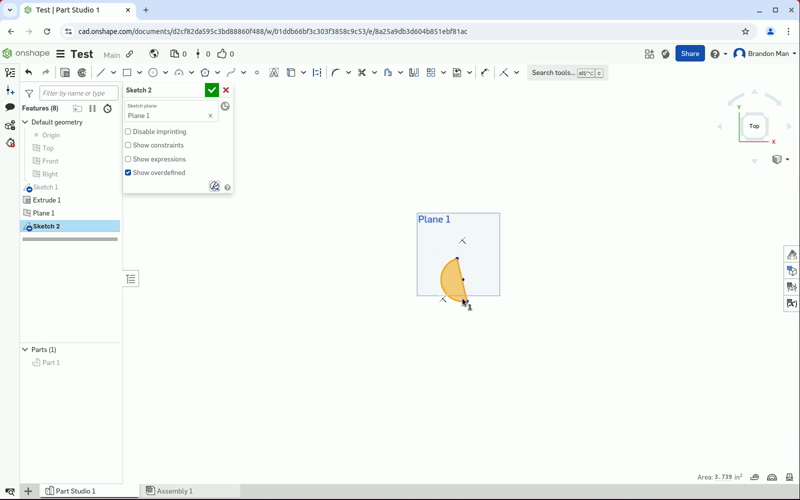
scroll(-6)
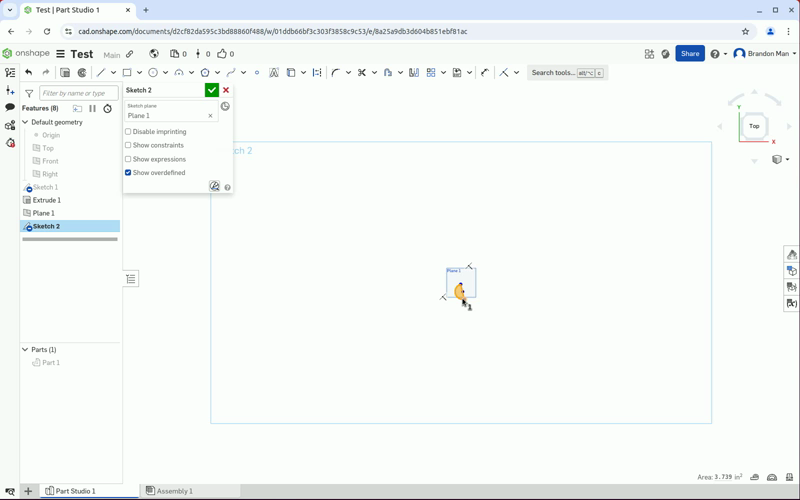
mouse_move(73, 352)
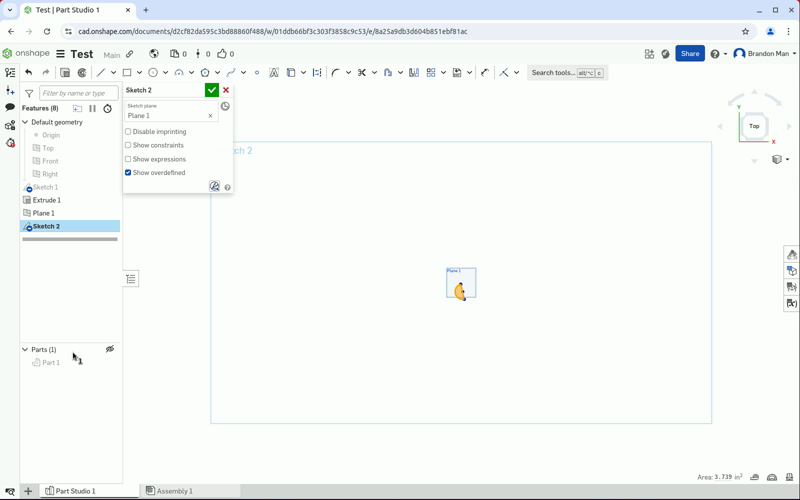
key(shift+y)
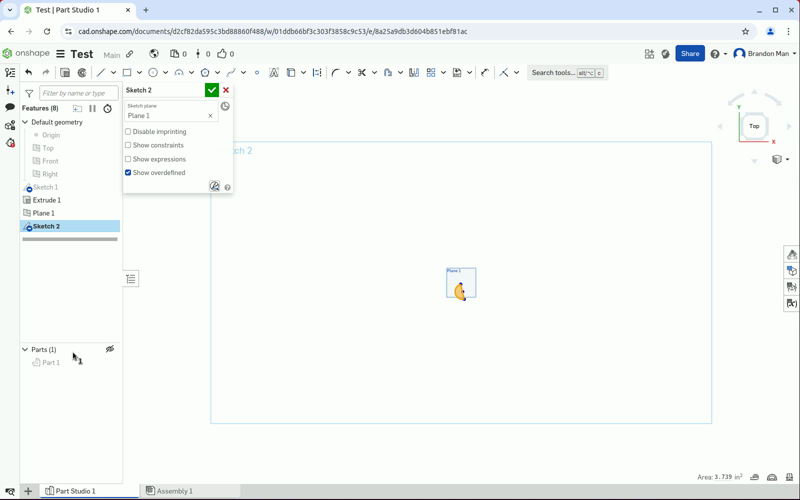
key(shift+e)
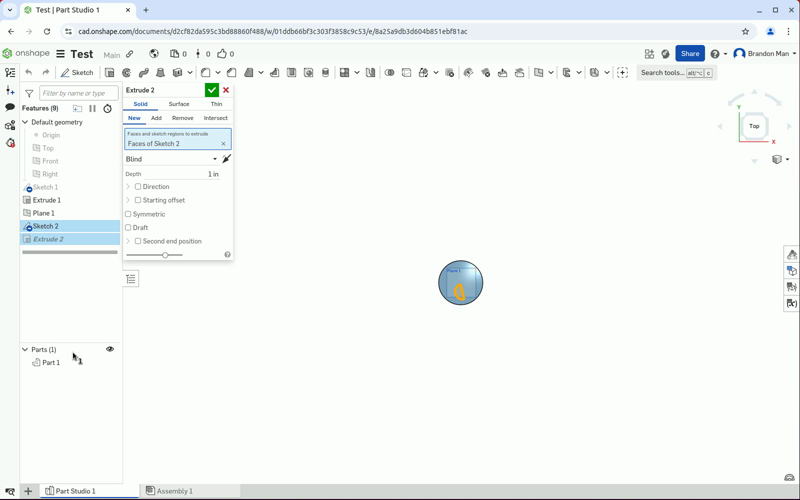
mouse_move(143, 106)
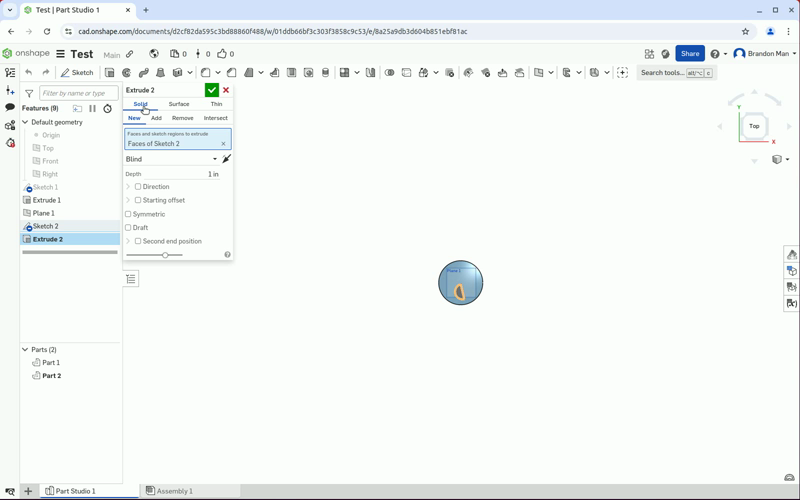
click(143, 106)
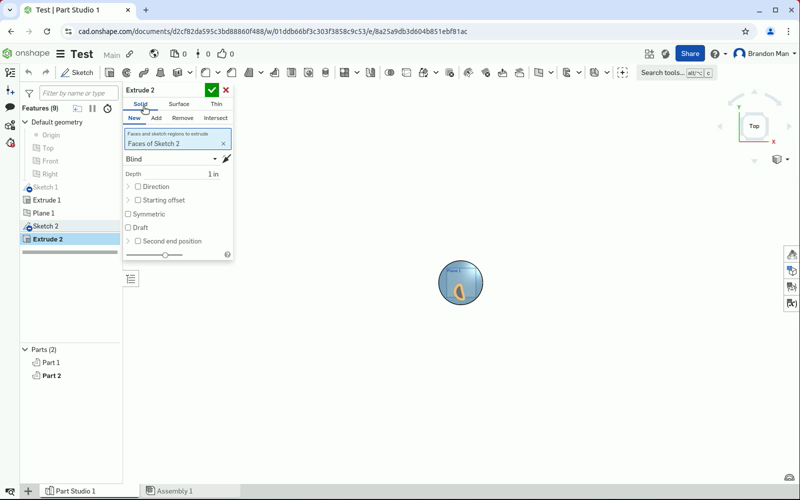
mouse_move(137, 120)
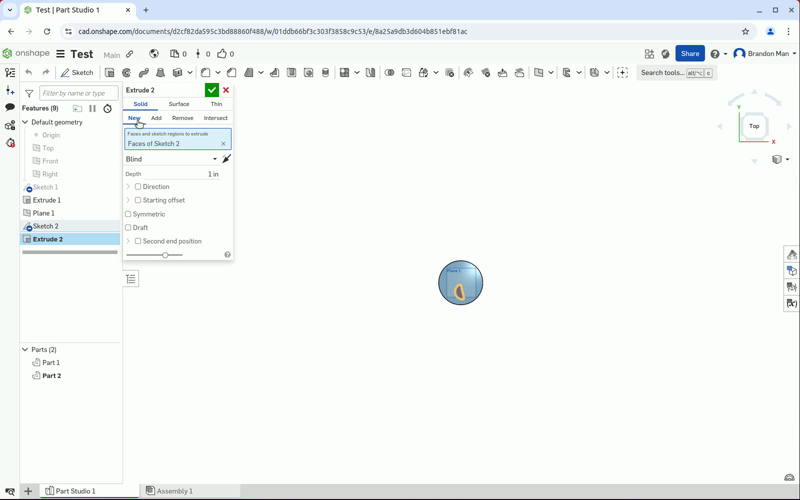
click(137, 120)
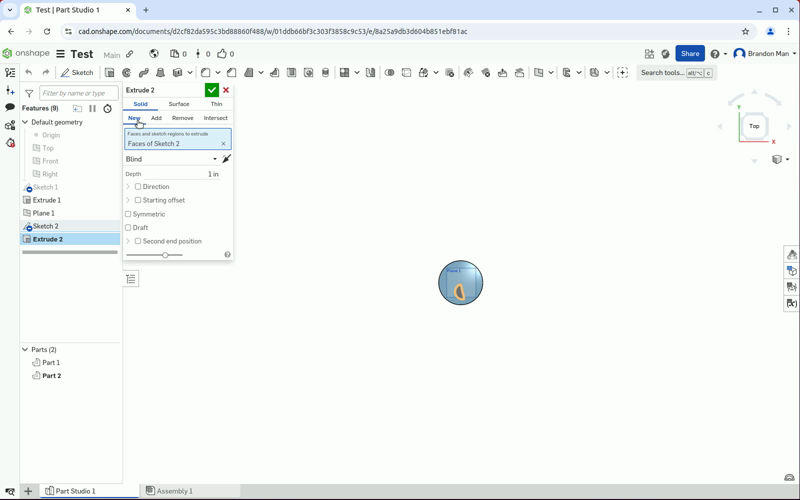
key(tab, 4)
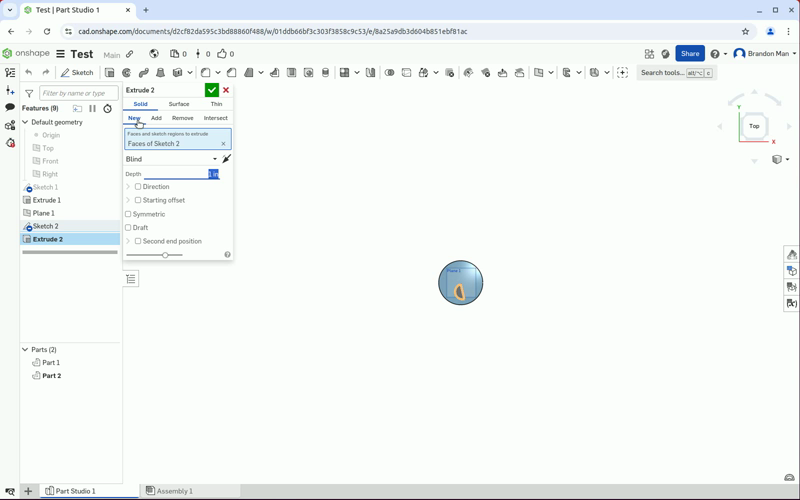
text(1.444)
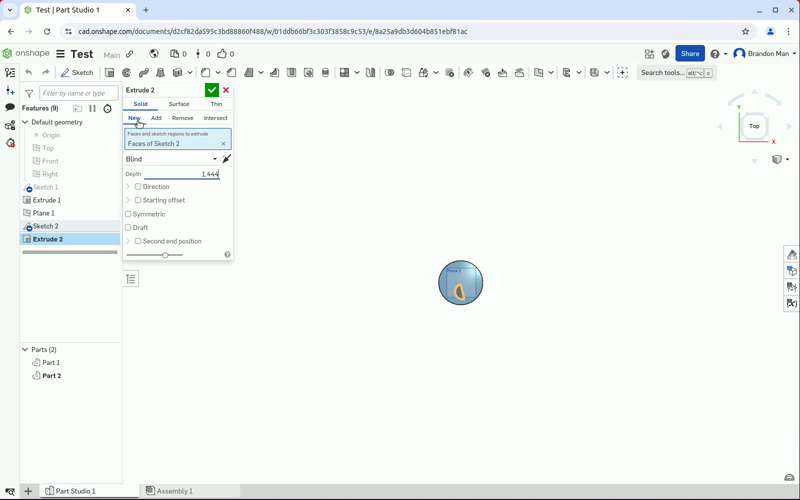
key(enter)
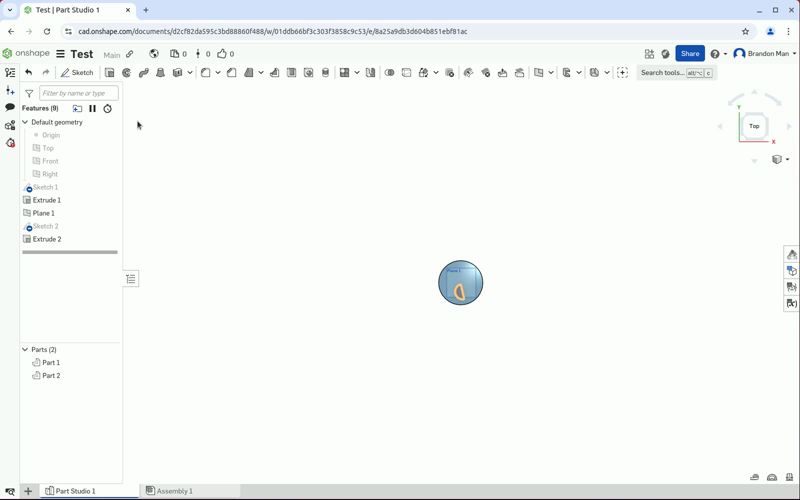
key(shift+h)
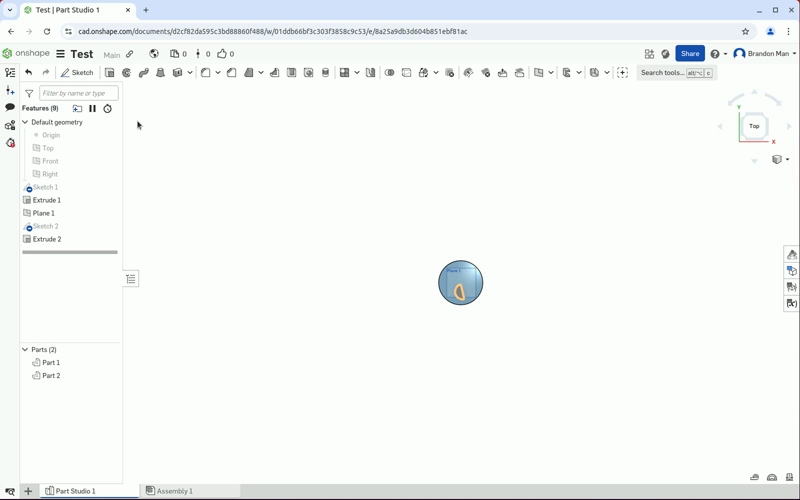
key(shift+h)
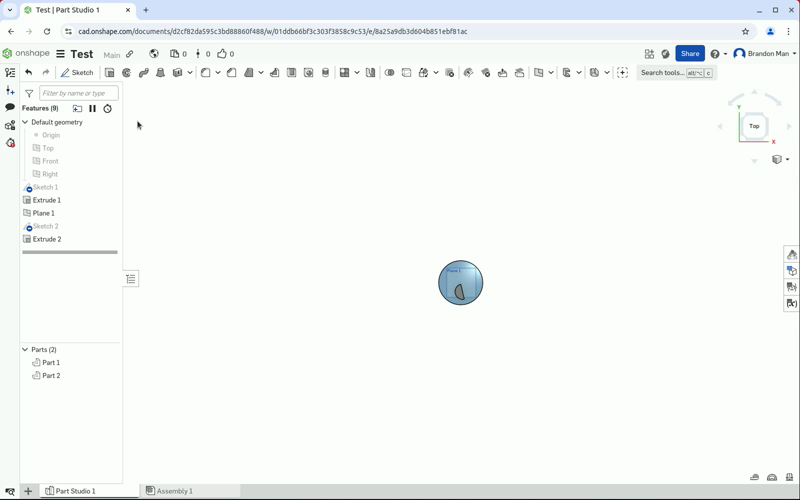
mouse_move(73, 189)
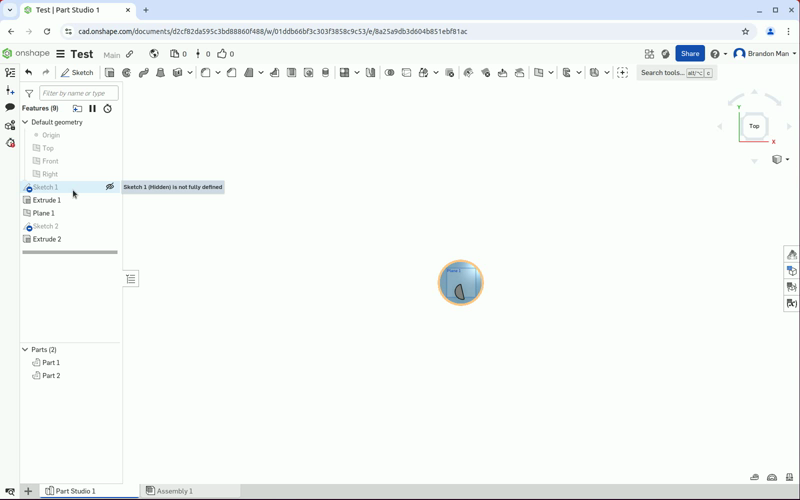
click(73, 189)
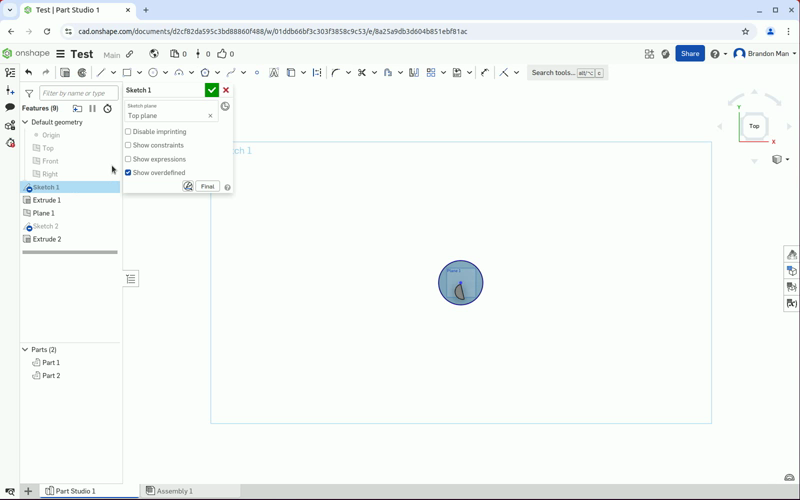
mouse_move(229, 92)
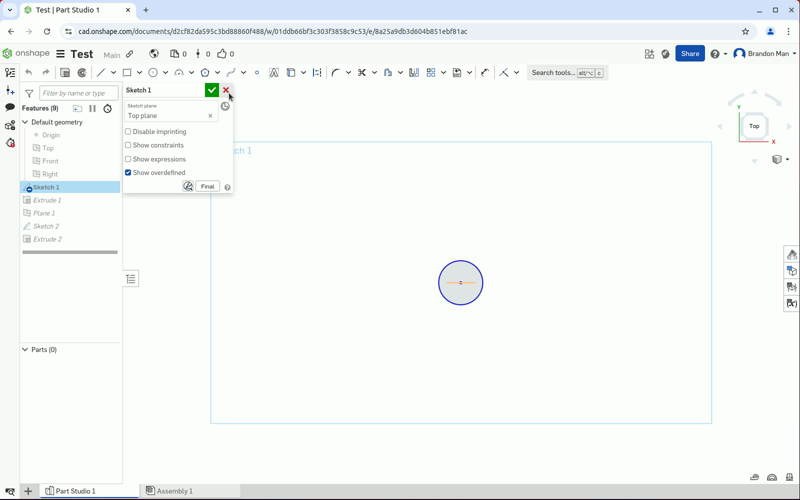
click(229, 92)
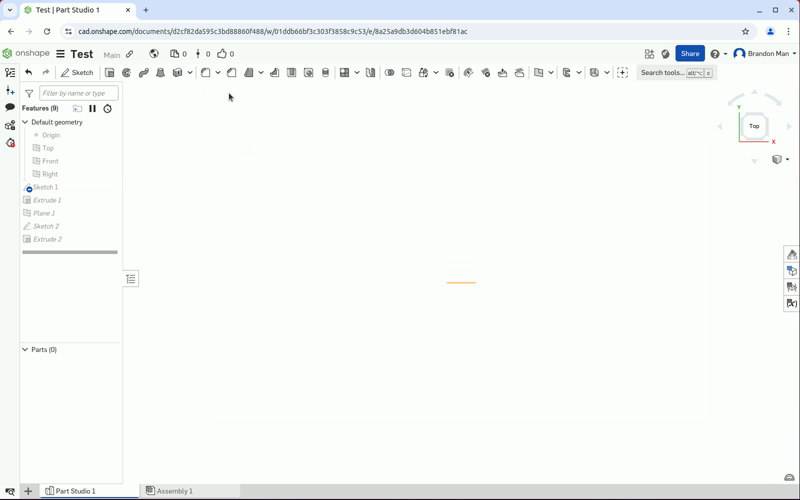
key(shift+s)
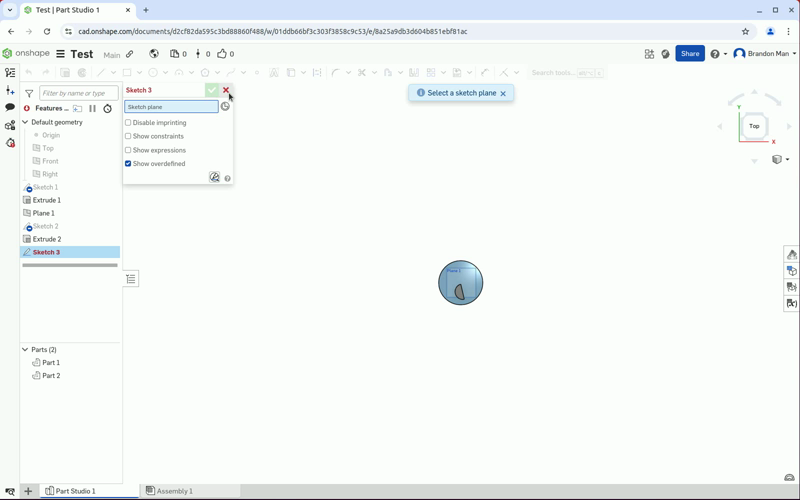
mouse_move(73, 215)
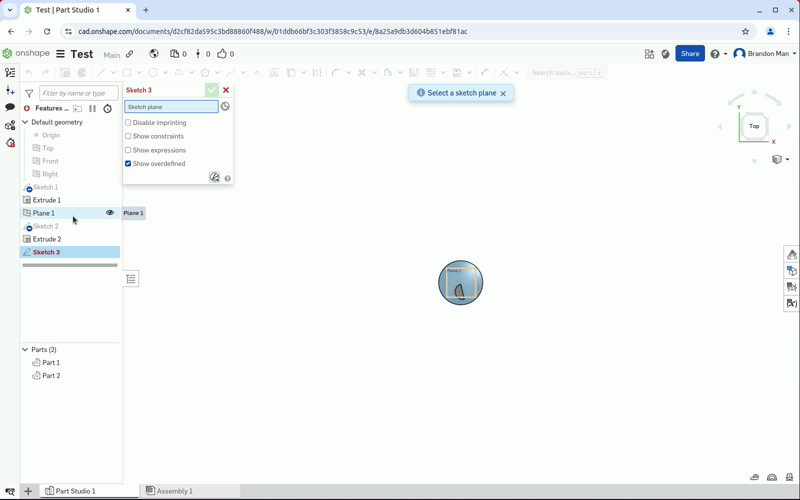
click(73, 215)
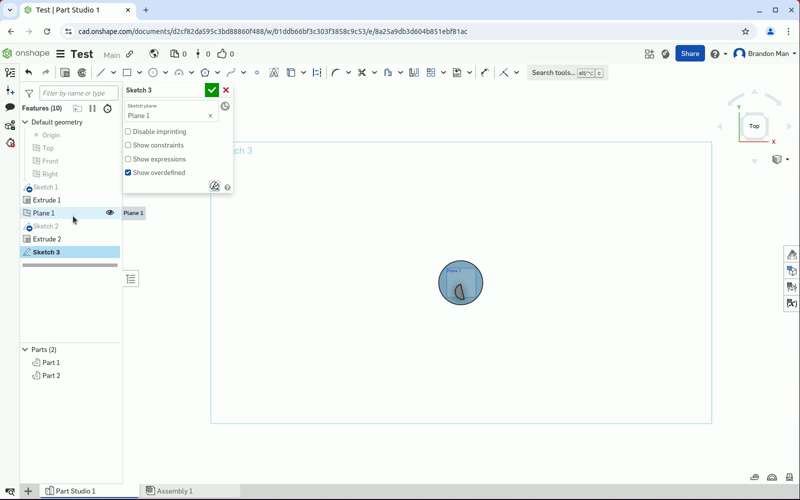
mouse_move(73, 352)
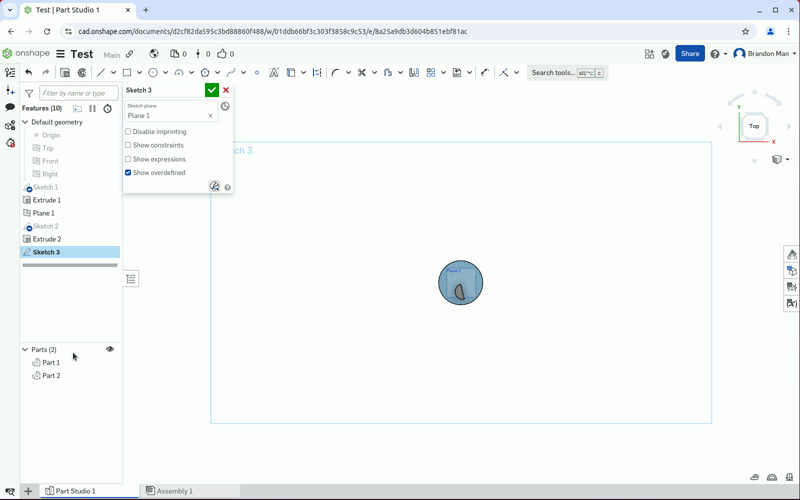
key(y)
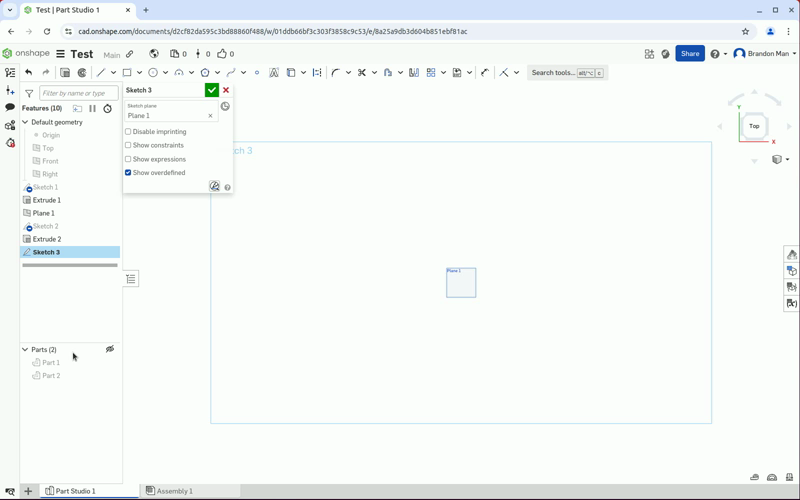
key(l)
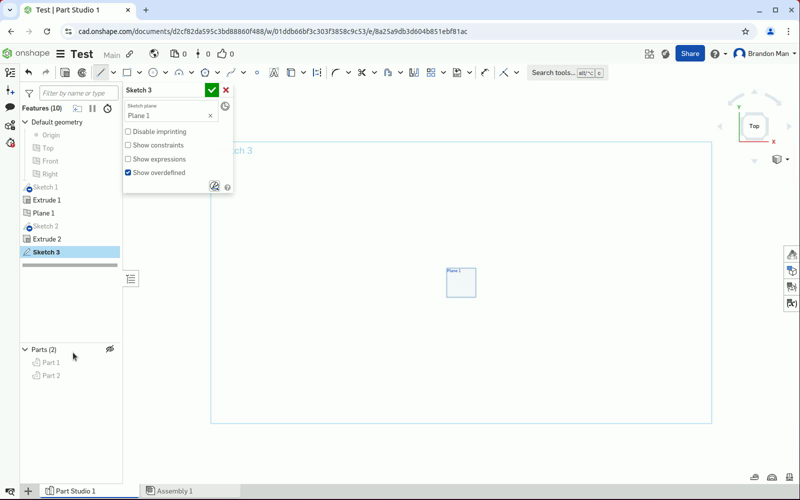
key_down(shift)
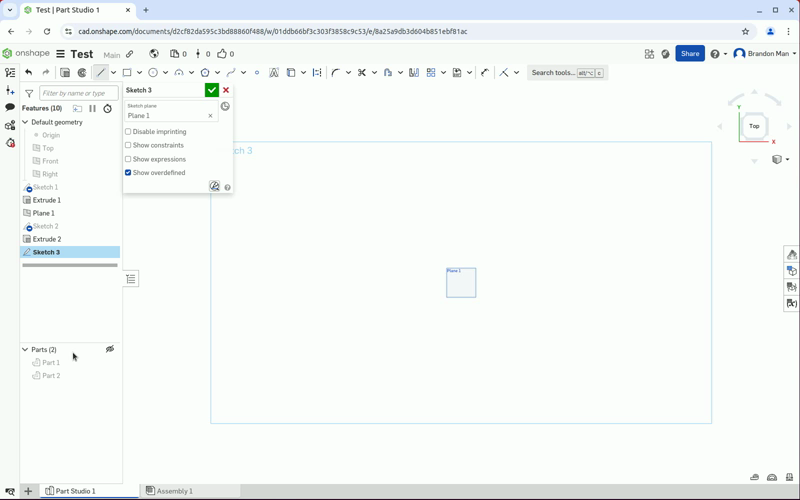
mouse_move(460, 284)
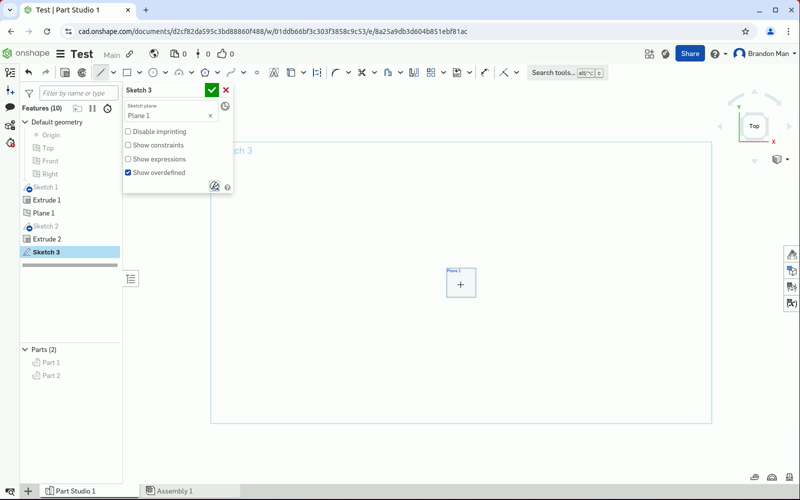
click(460, 284)
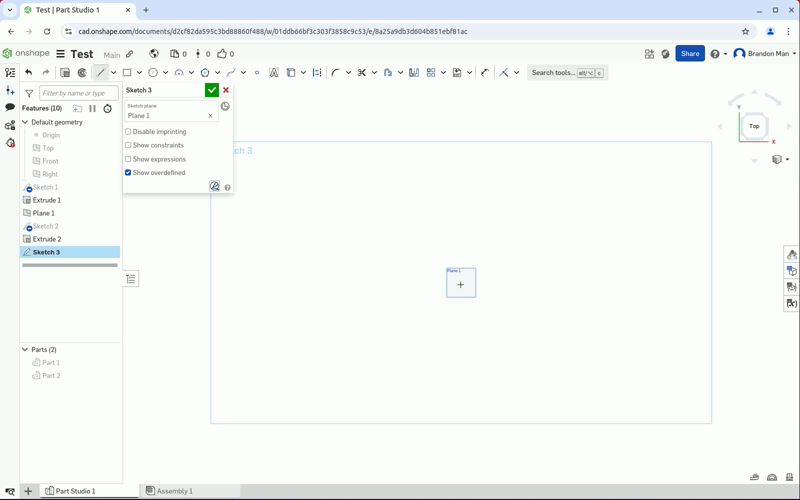
key_up(shift)
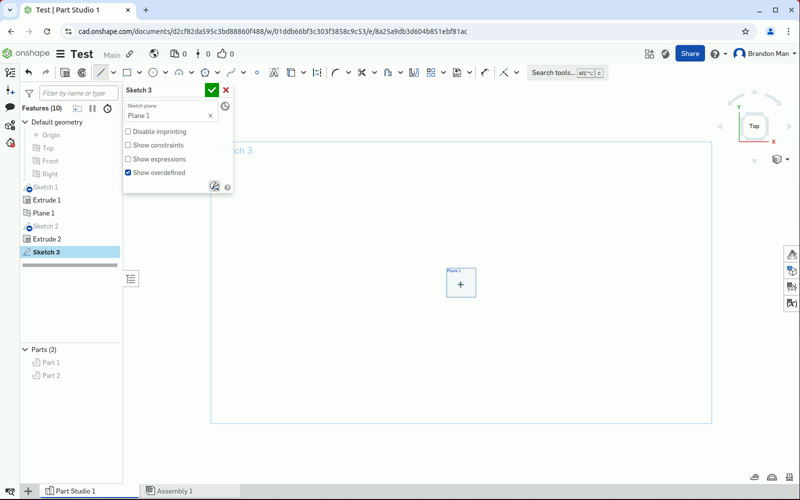
key_down(shift)
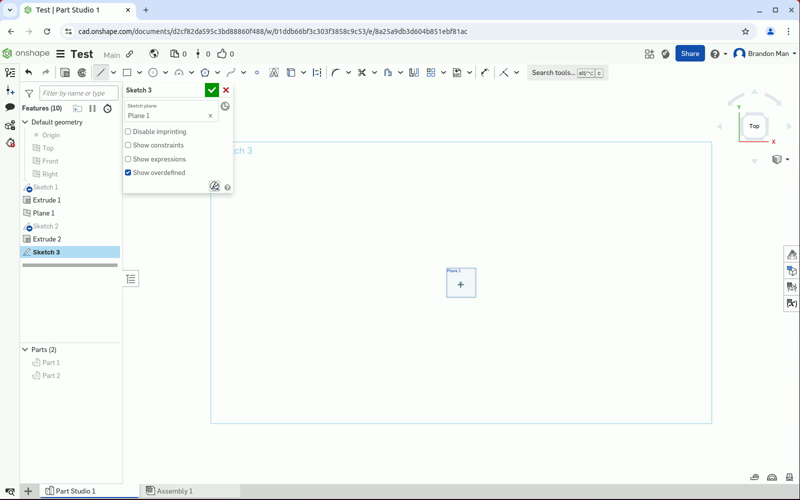
mouse_move(490, 284)
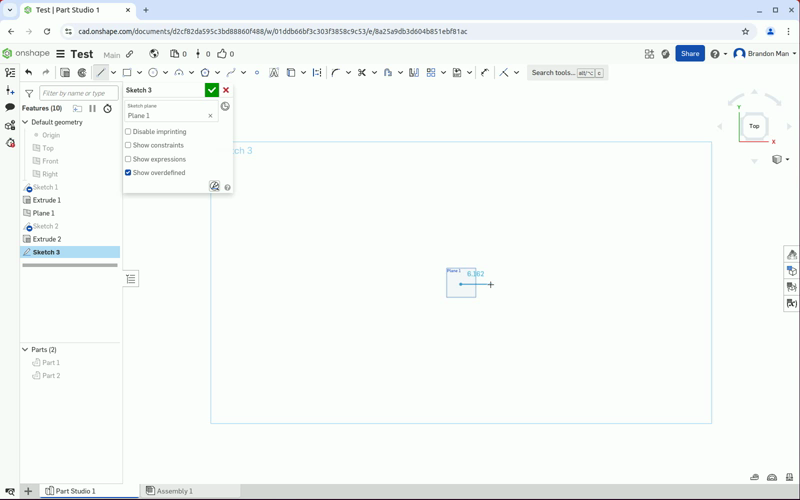
mouse_move(464, 299)
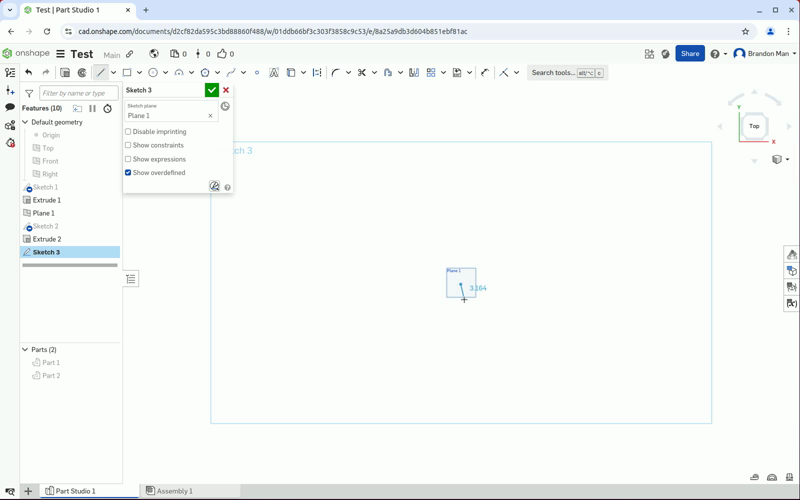
click(464, 299)
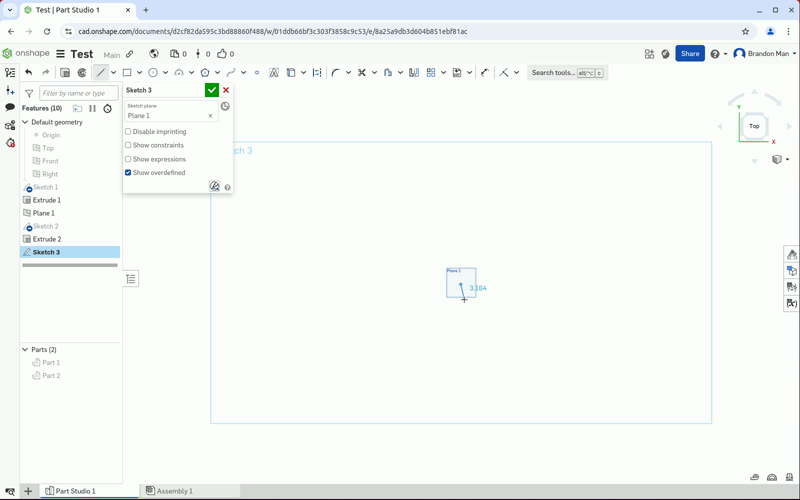
key_up(shift)
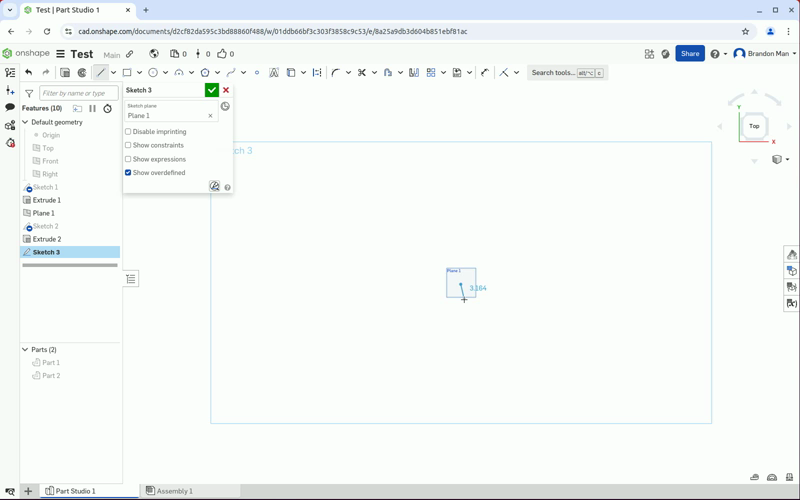
key(esc)
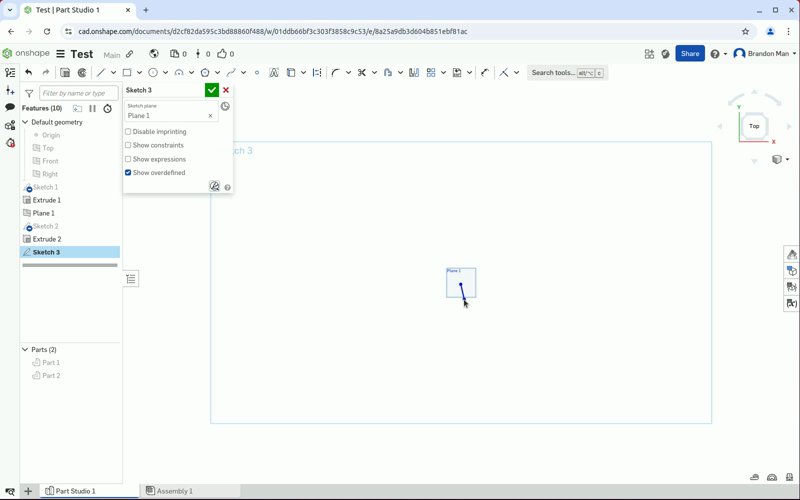
key(a)
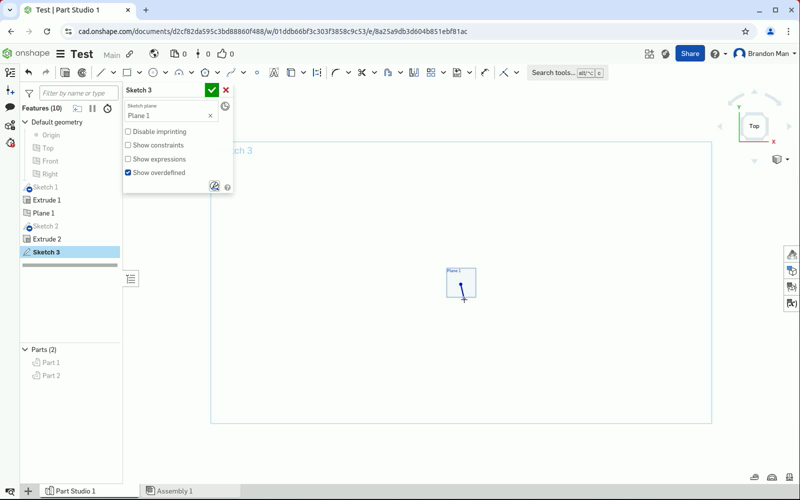
mouse_move(464, 299)
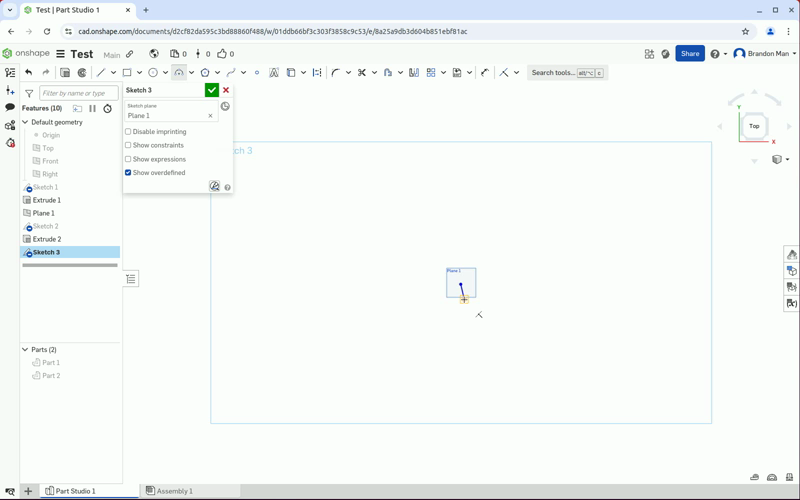
click(464, 299)
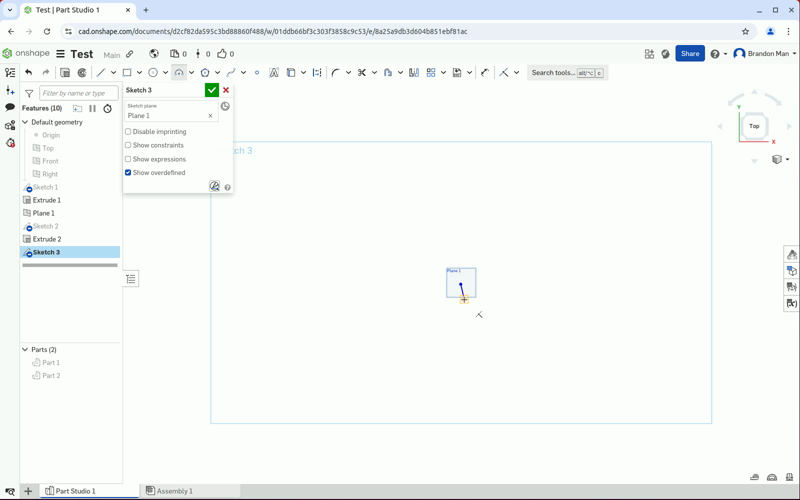
mouse_move(460, 284)
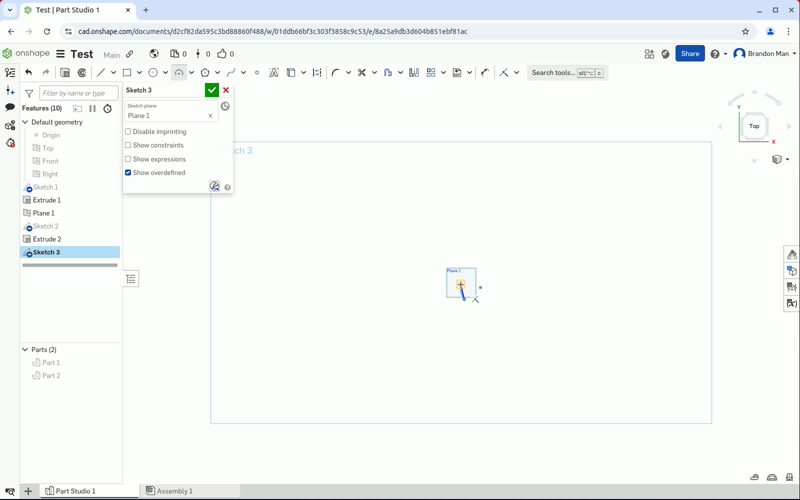
click(460, 284)
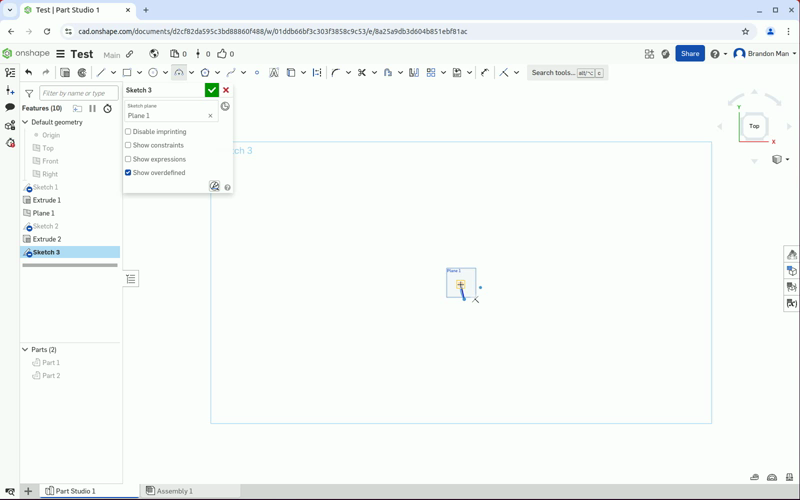
key_down(shift)
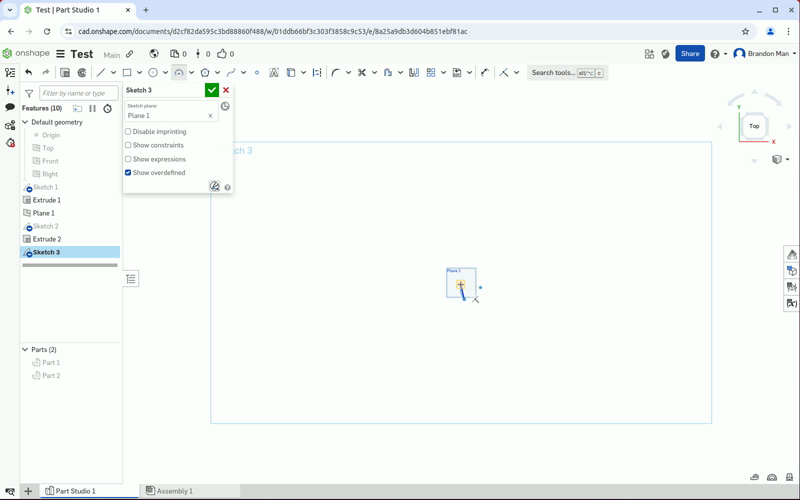
mouse_move(470, 289)
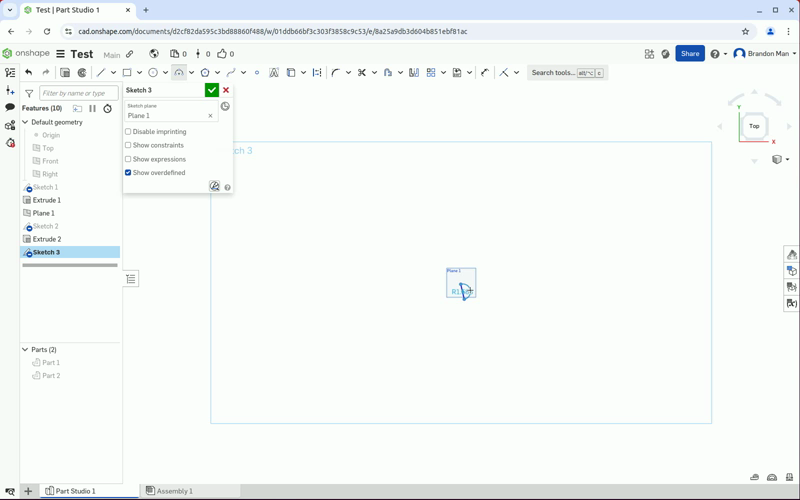
click(470, 289)
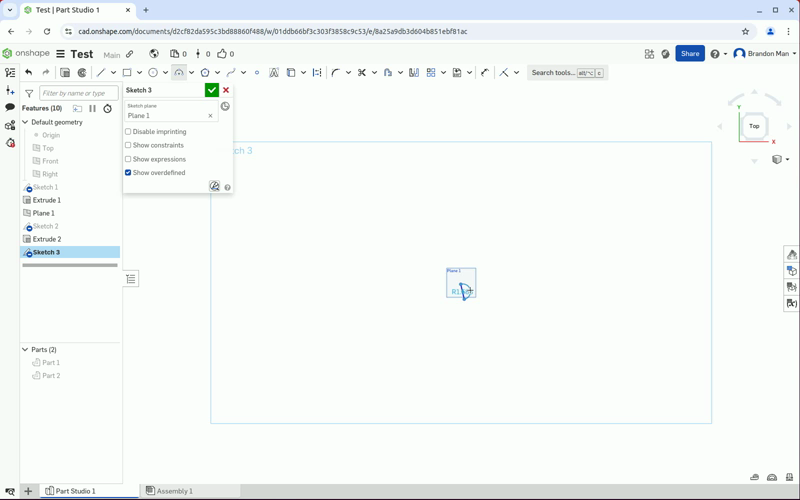
key_up(shift)
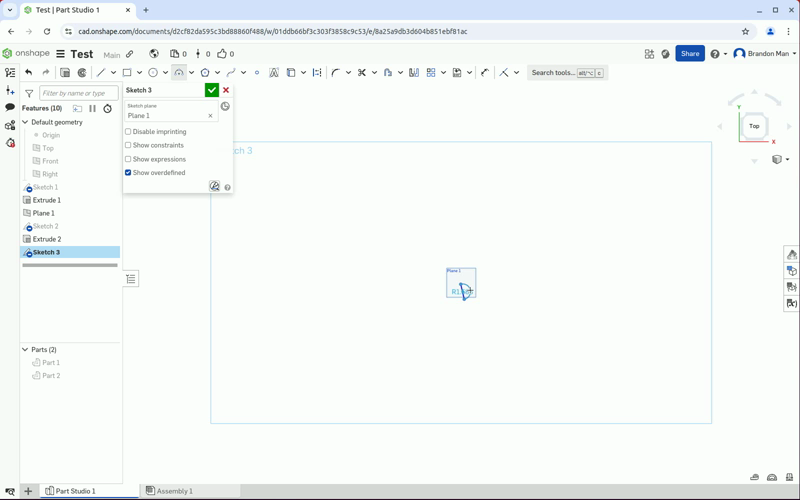
key(esc)
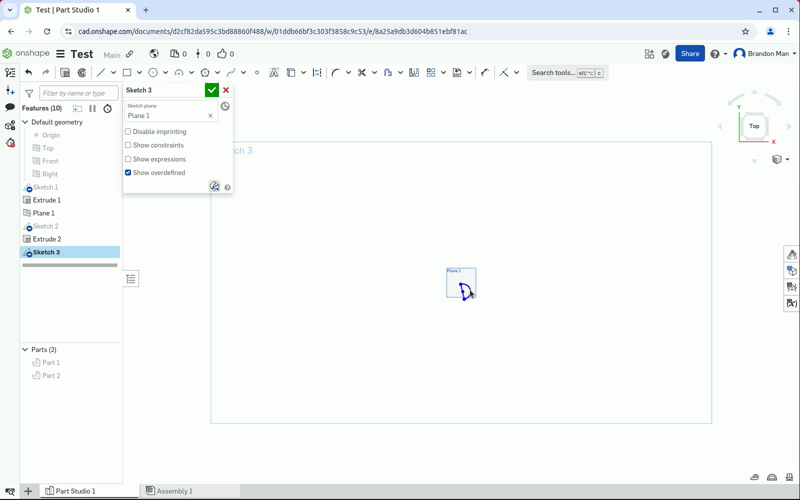
mouse_move(469, 291)
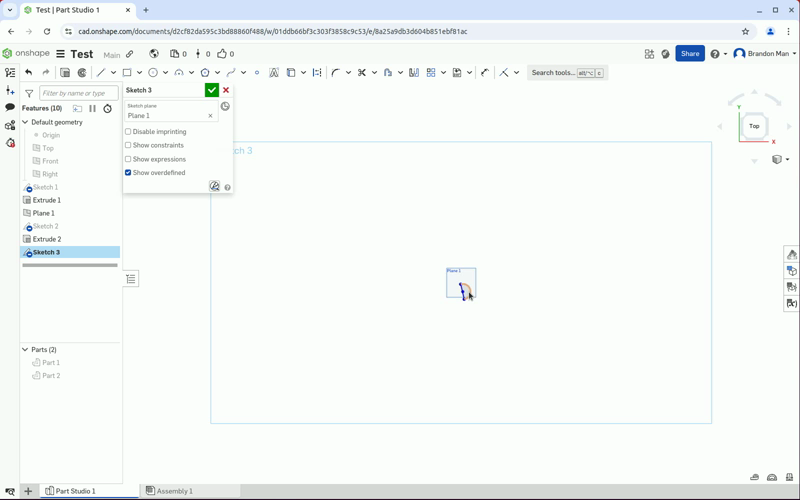
scroll(6)
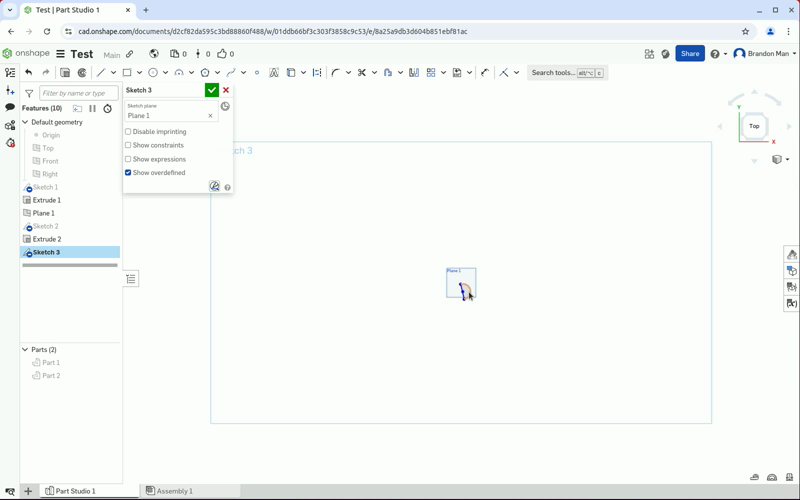
scroll(6)
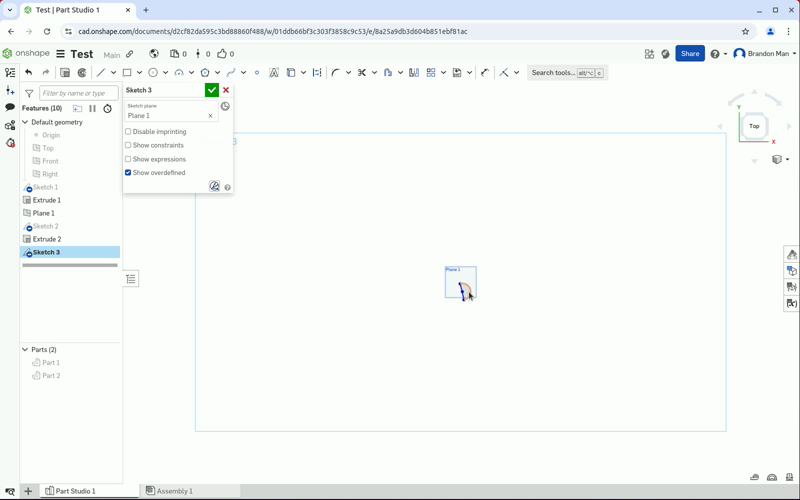
scroll(6)
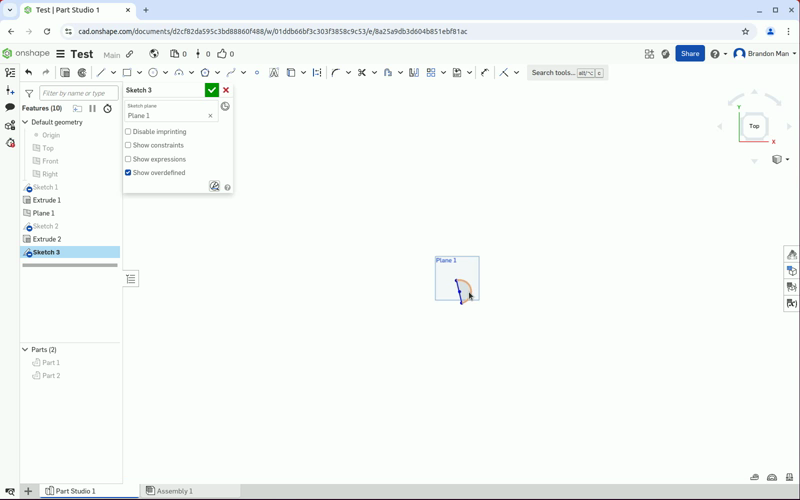
scroll(6)
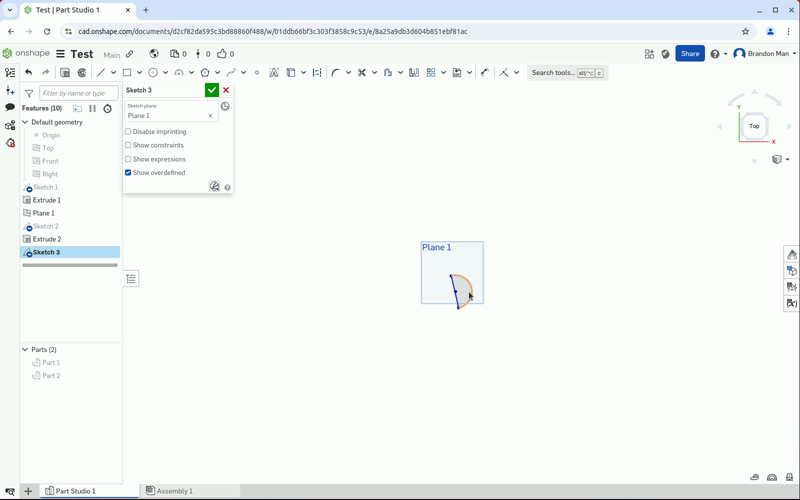
scroll(6)
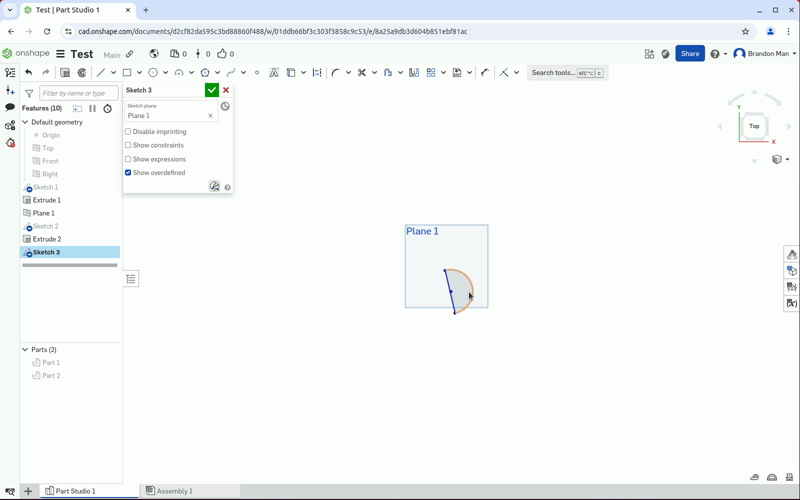
scroll(6)
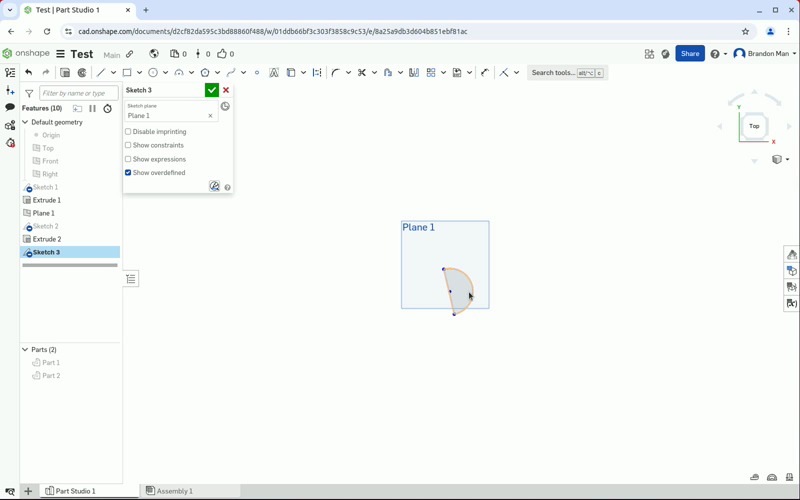
scroll(6)
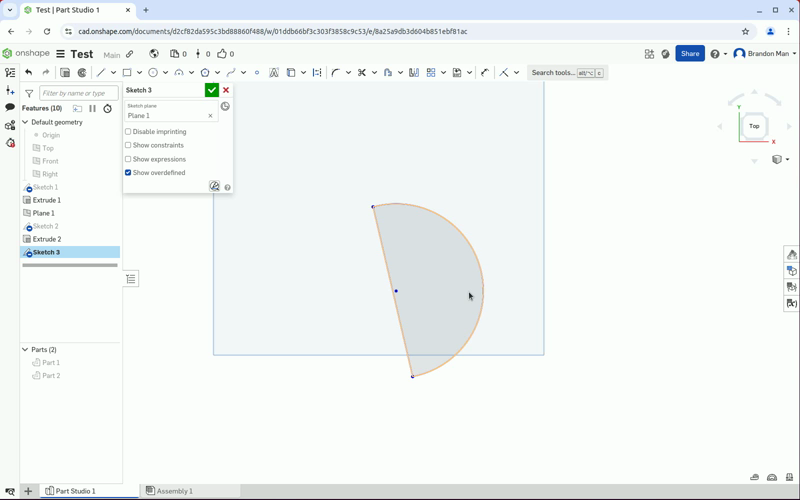
click(469, 291)
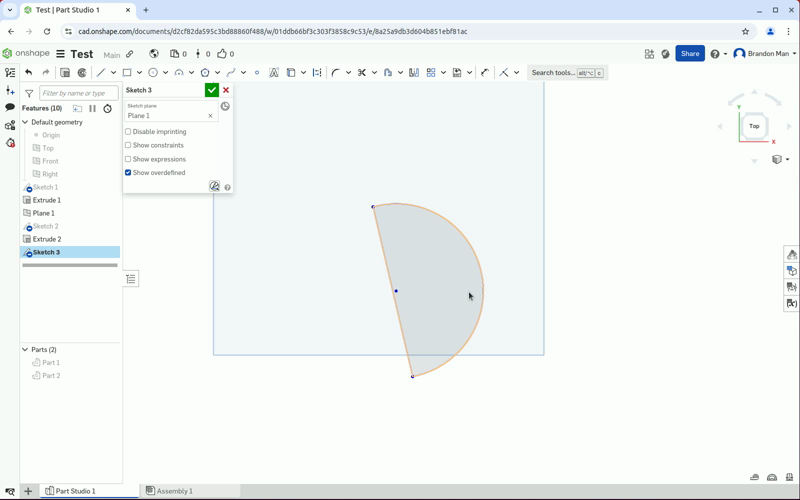
scroll(-6)
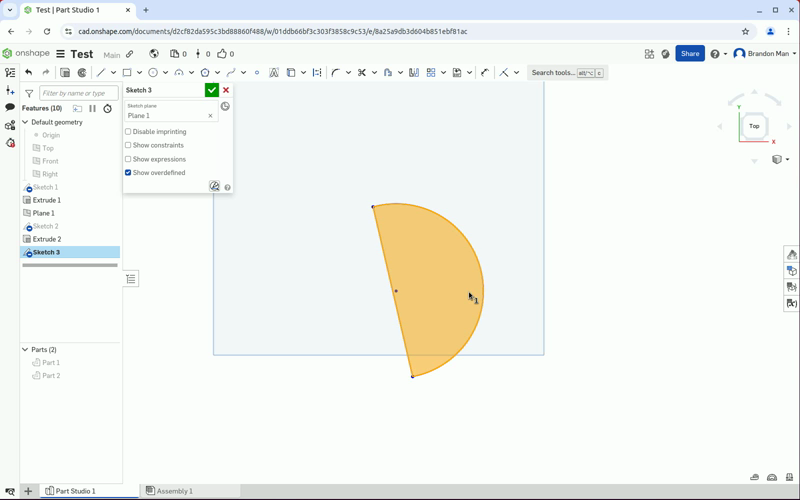
scroll(-6)
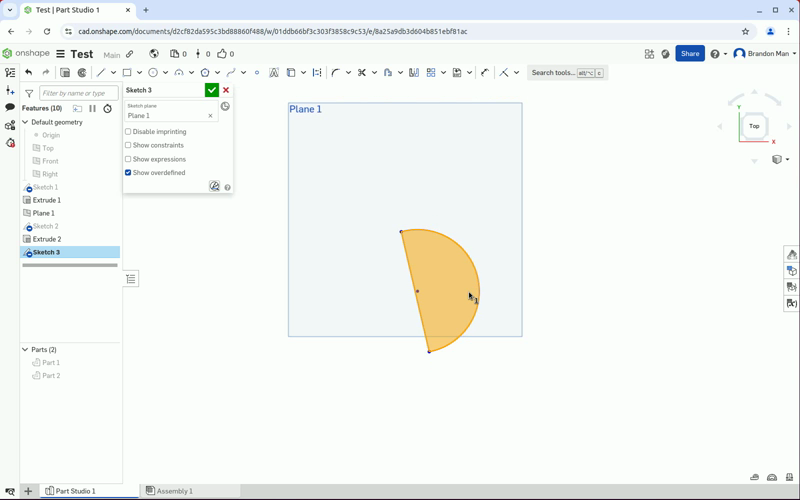
scroll(-6)
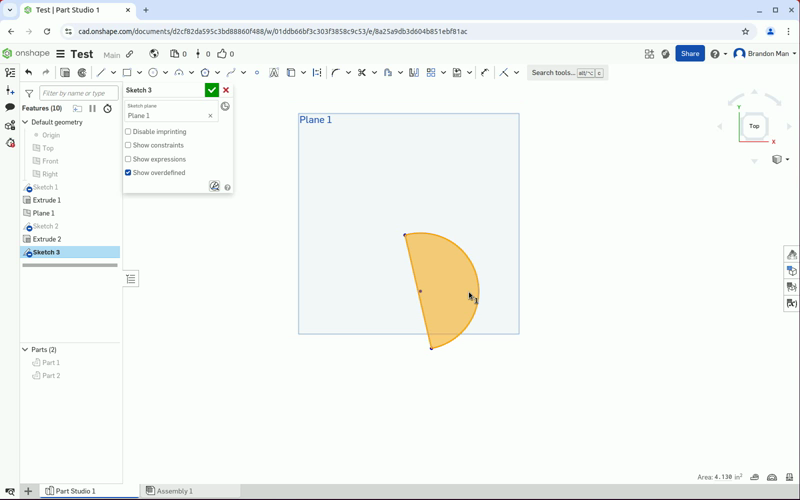
scroll(-6)
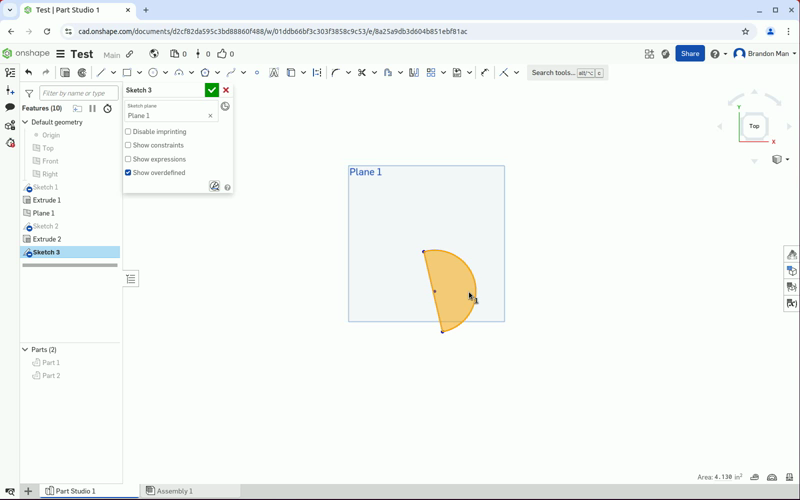
scroll(-6)
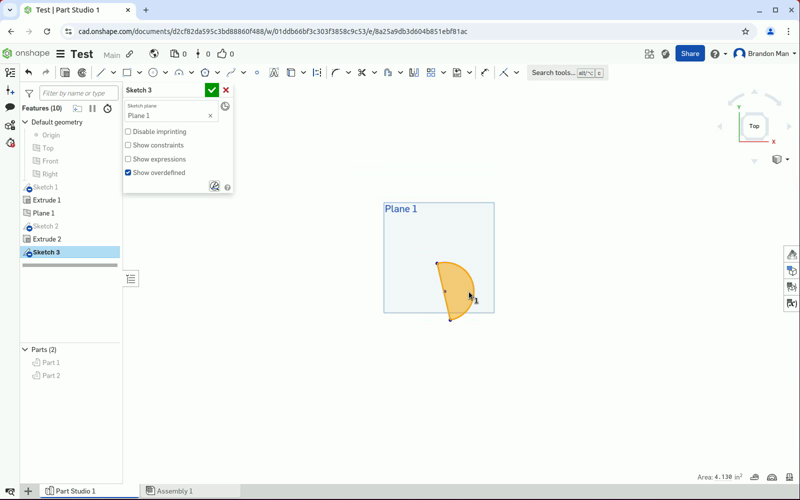
scroll(-6)
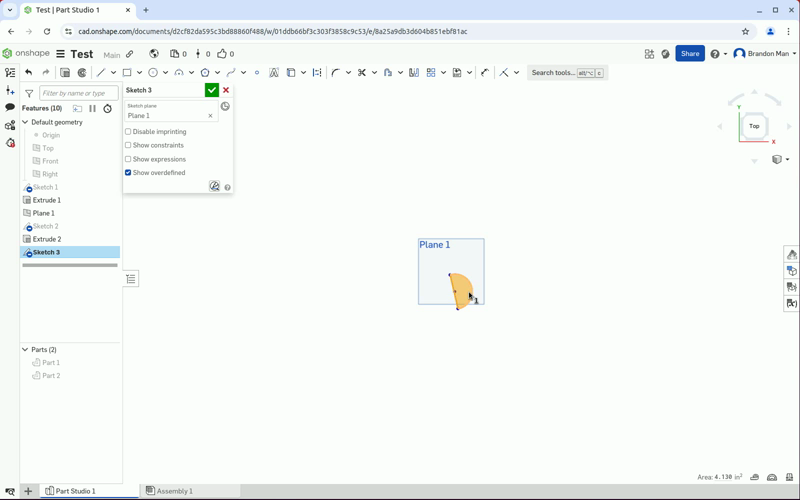
scroll(-6)
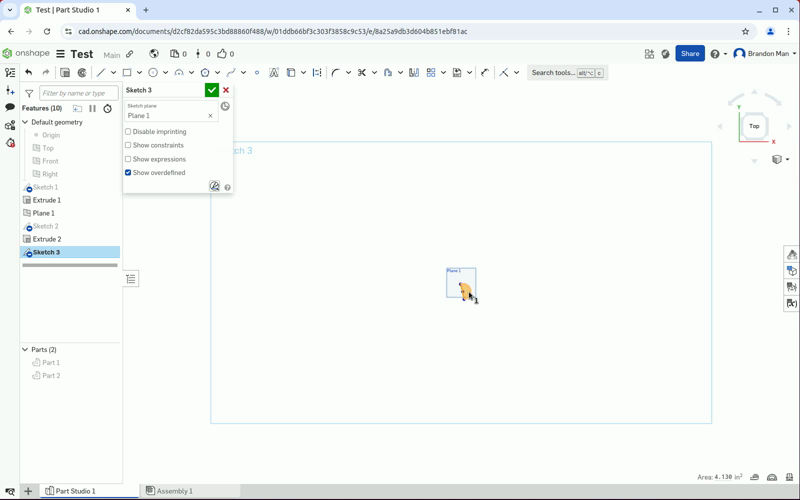
mouse_move(73, 352)
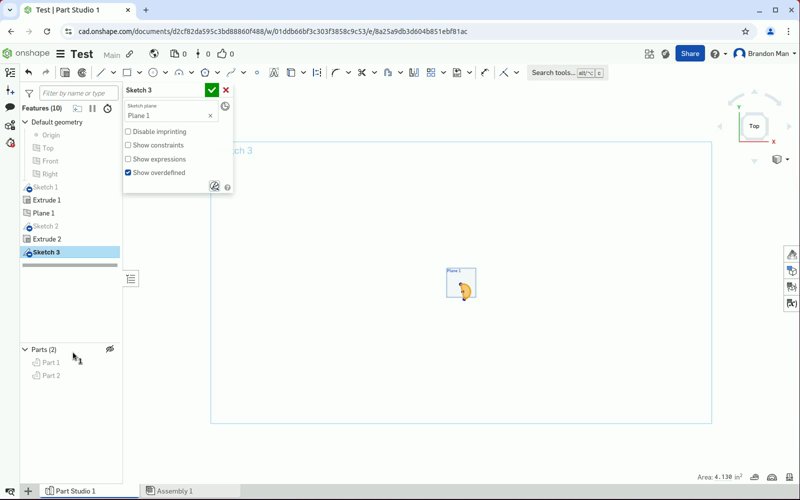
key(shift+y)
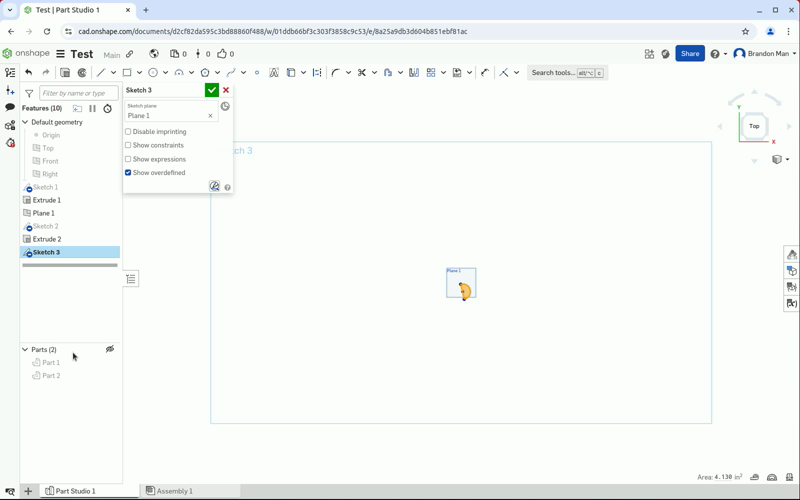
key(shift+e)
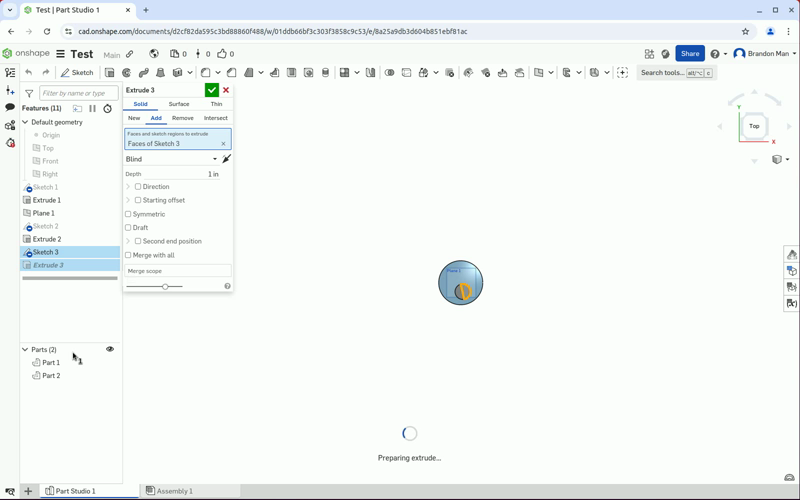
mouse_move(143, 106)
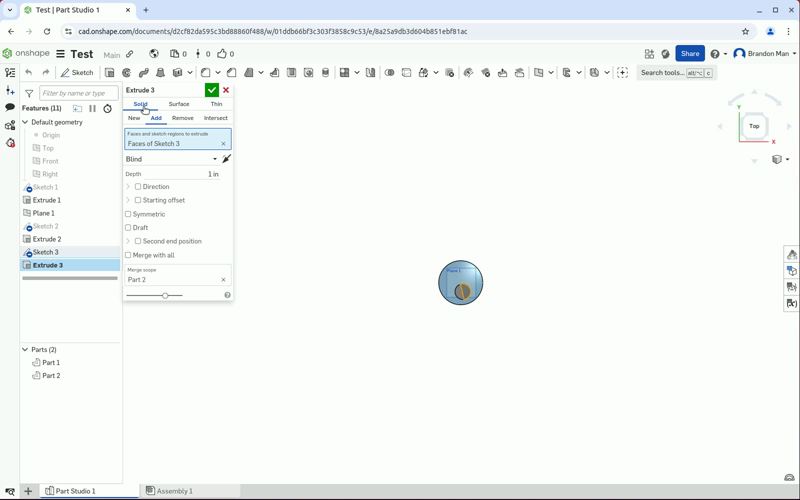
click(143, 106)
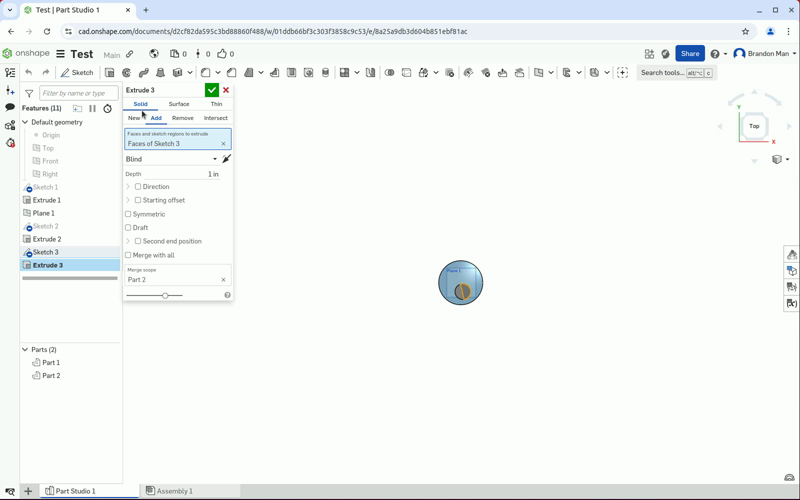
mouse_move(137, 120)
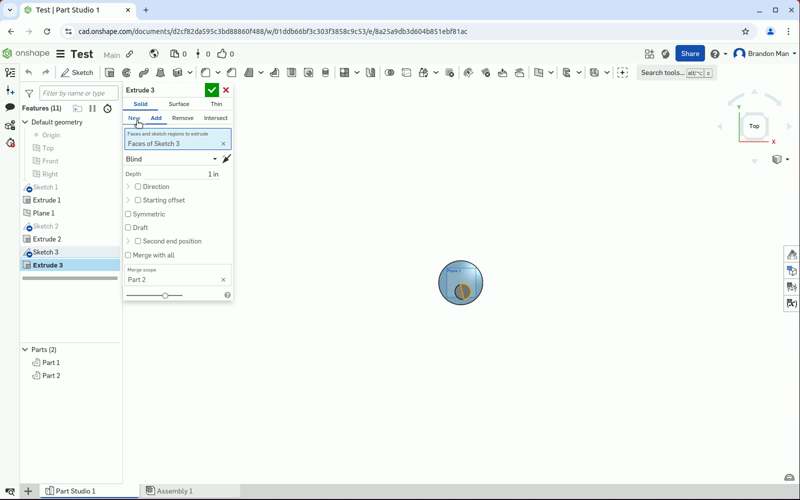
click(137, 120)
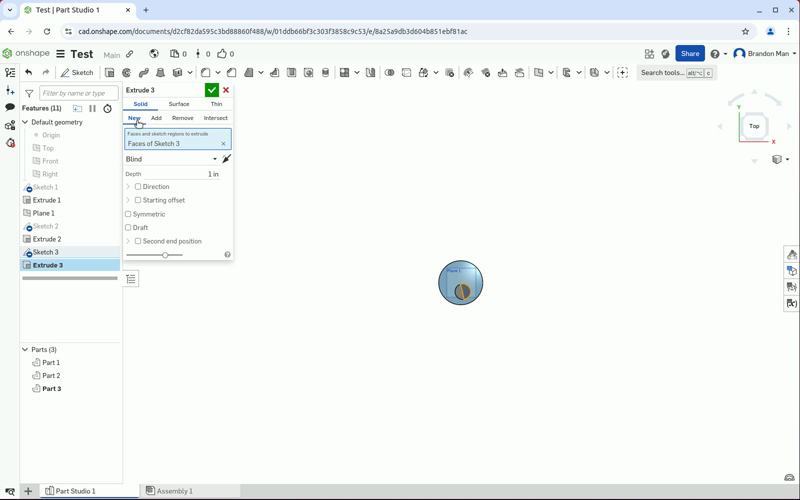
key(tab, 4)
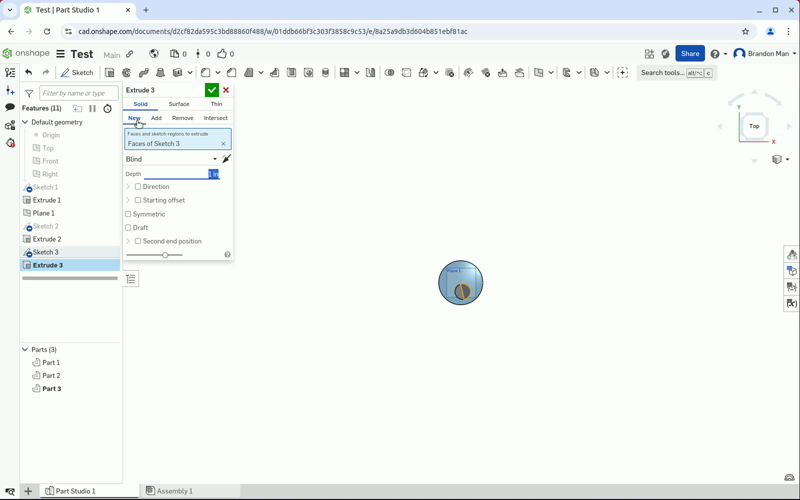
text(1.444)
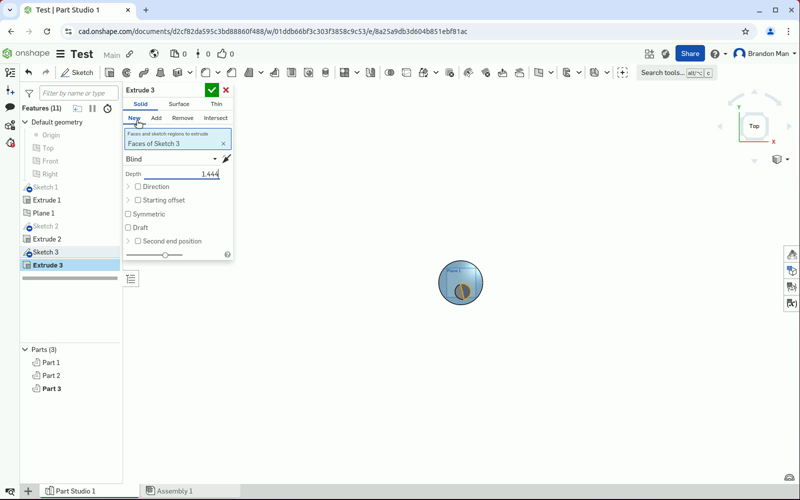
key(enter)
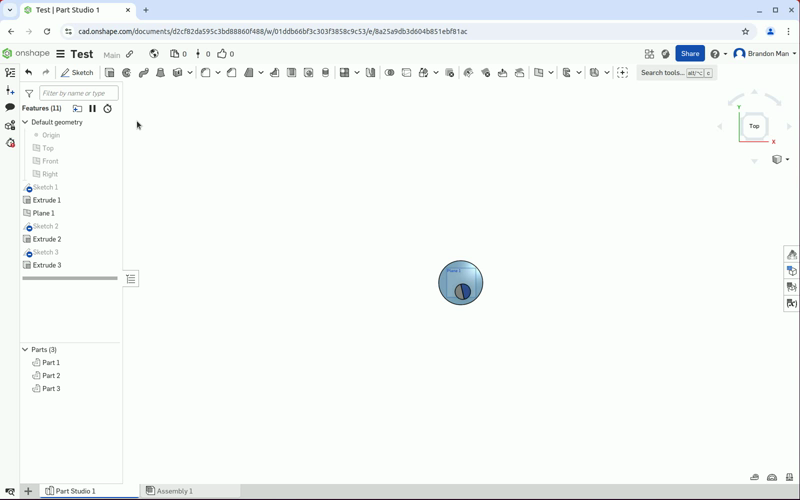
key(shift+h)
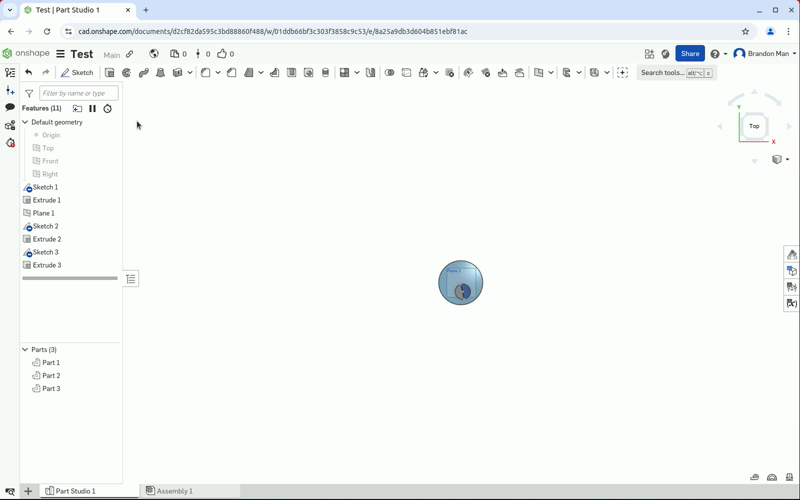
key(shift+h)
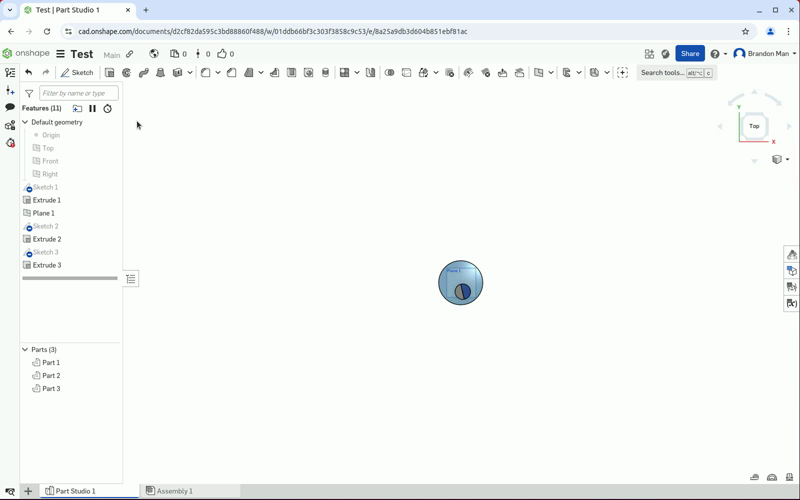
mouse_move(73, 189)
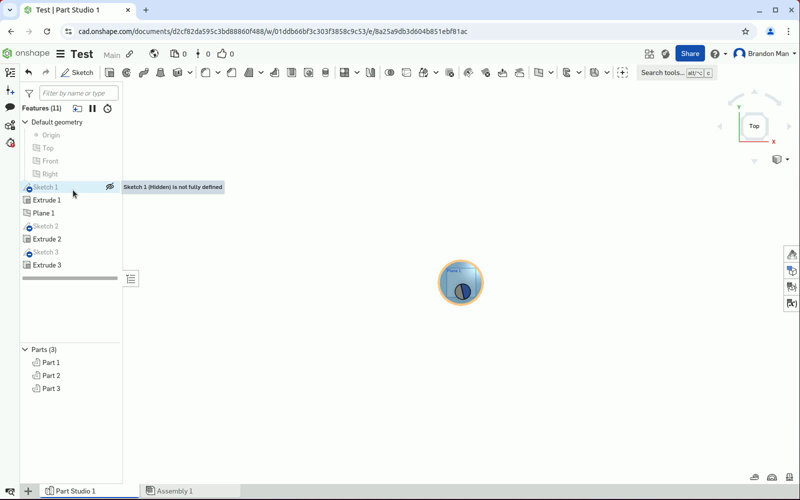
click(73, 189)
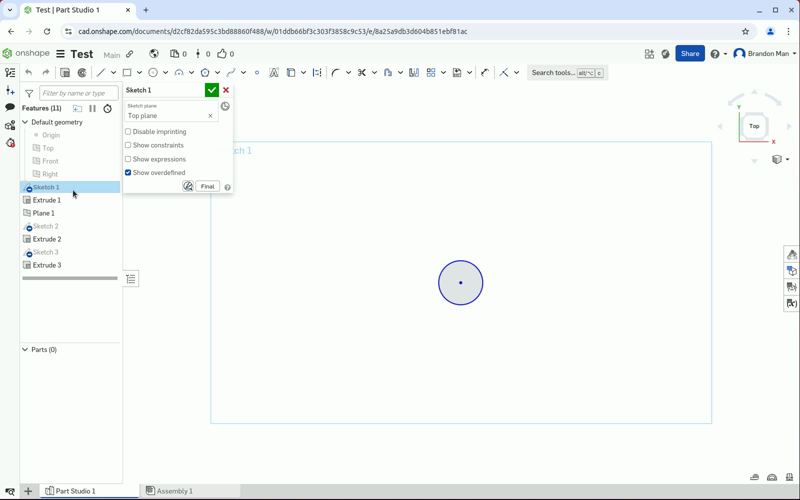
mouse_move(229, 92)
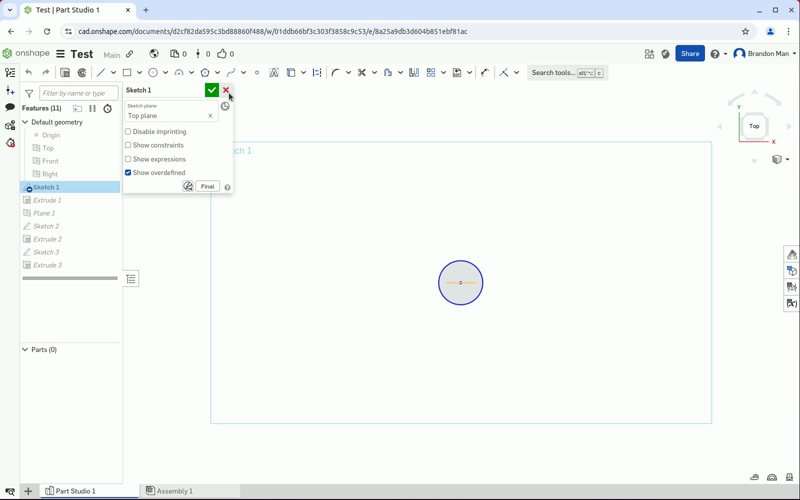
click(229, 92)
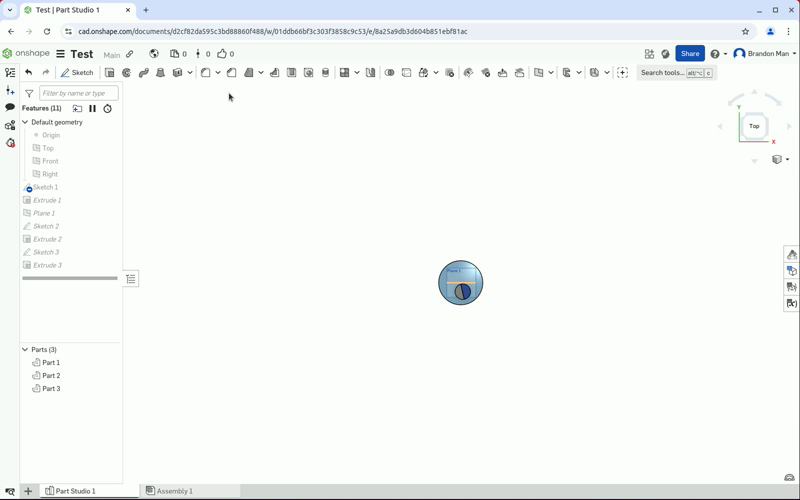
mouse_move(541, 75)
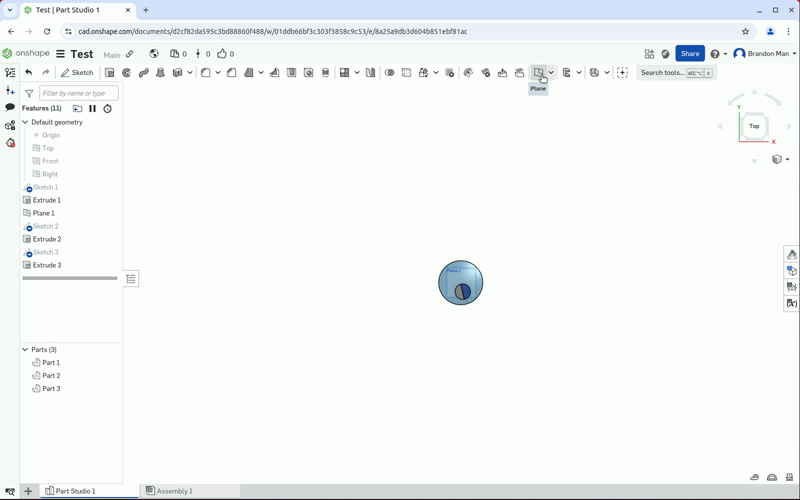
click(541, 75)
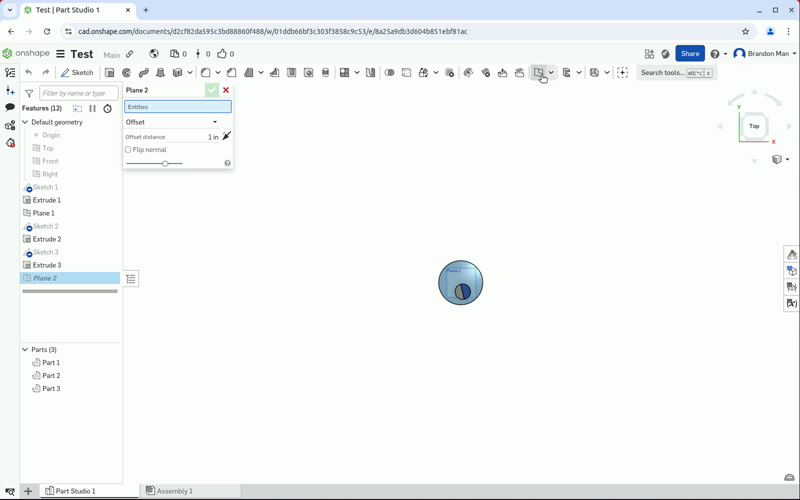
mouse_move(73, 150)
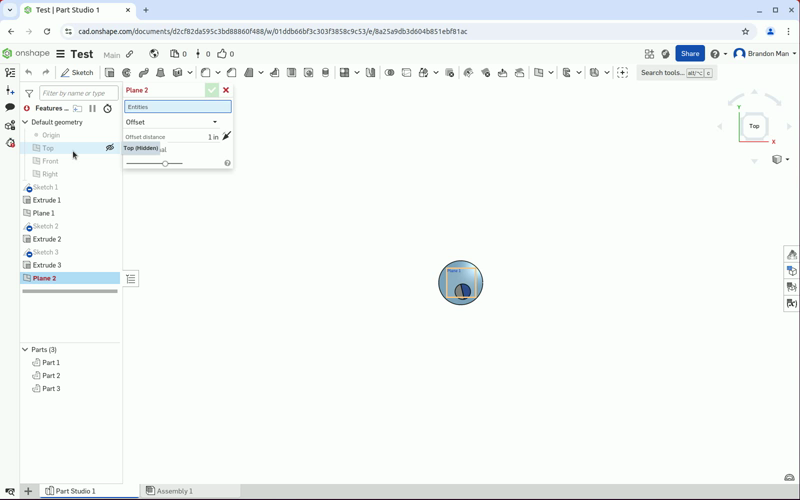
click(73, 150)
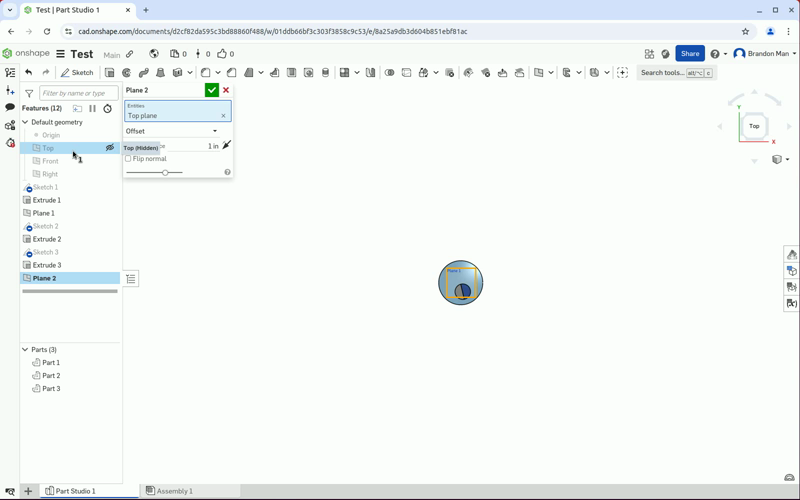
key(tab, 2)
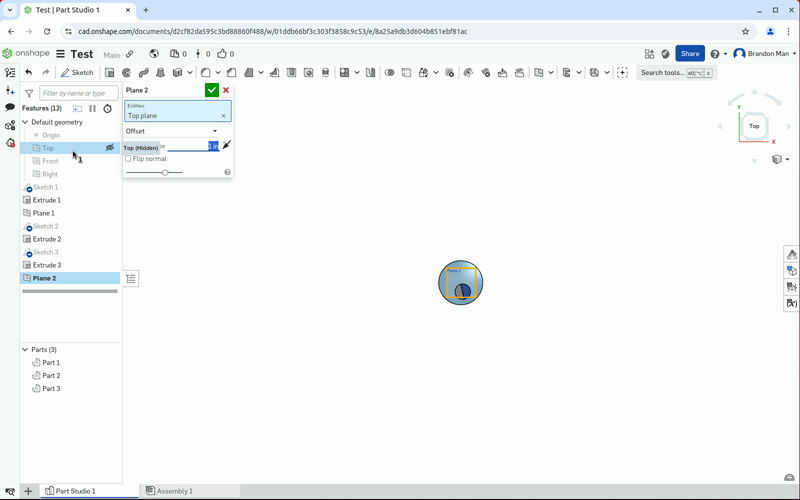
text(17.1)
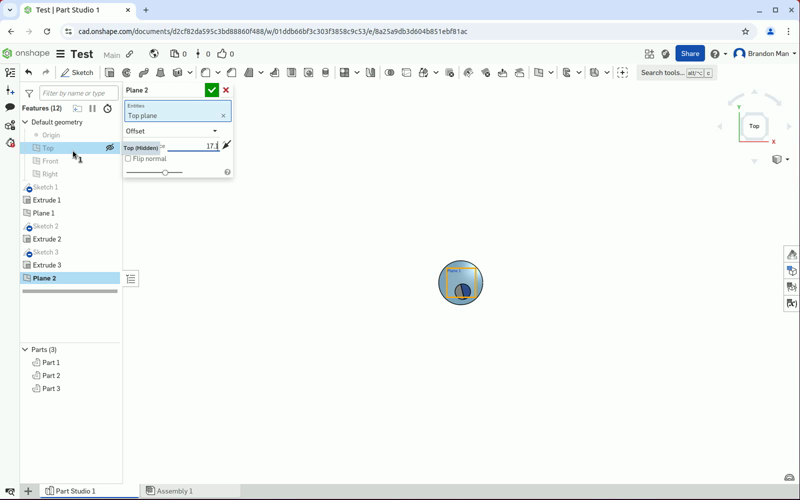
key(enter, 2)
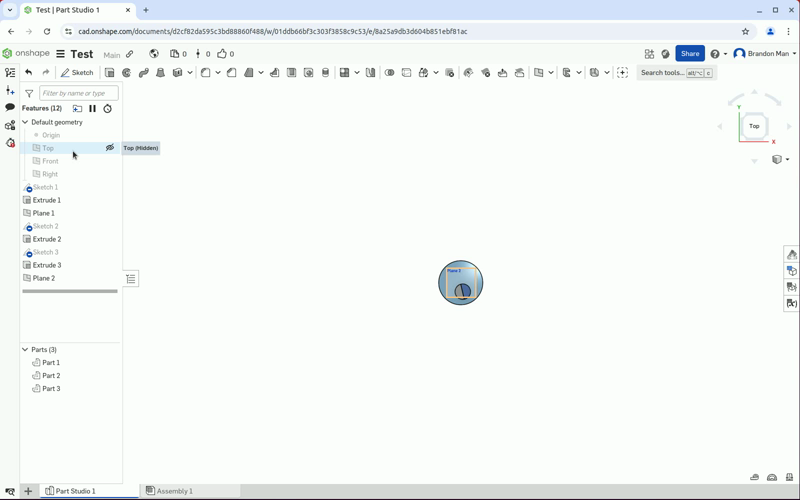
key(shift+s)
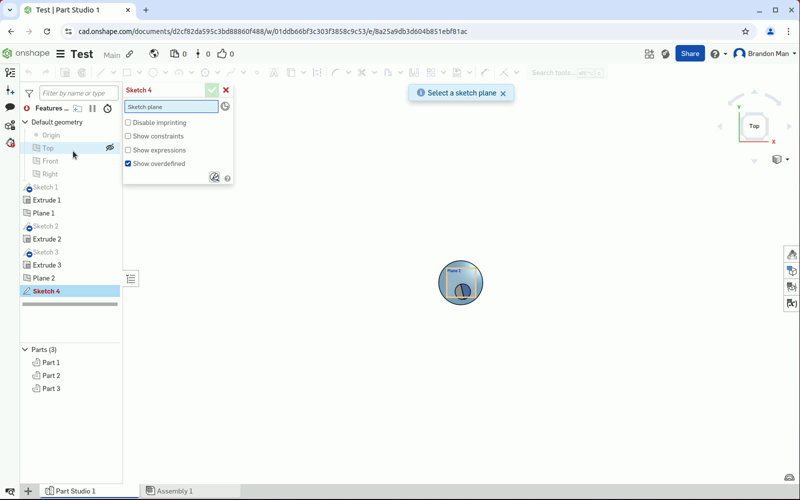
mouse_move(73, 280)
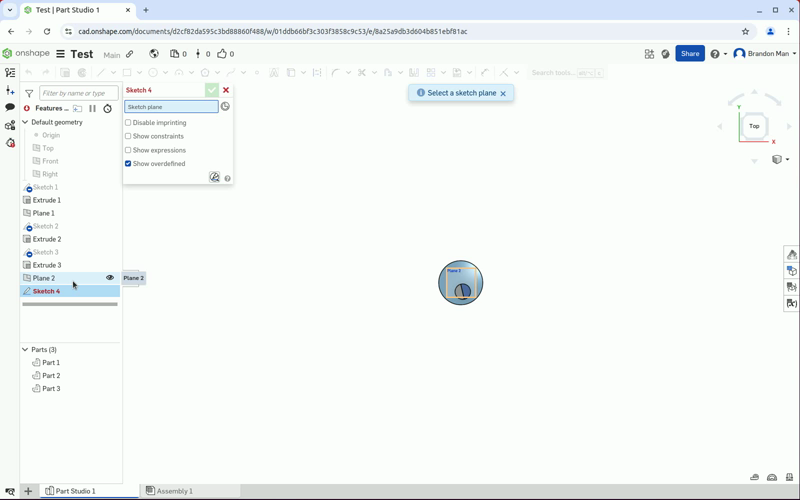
click(73, 280)
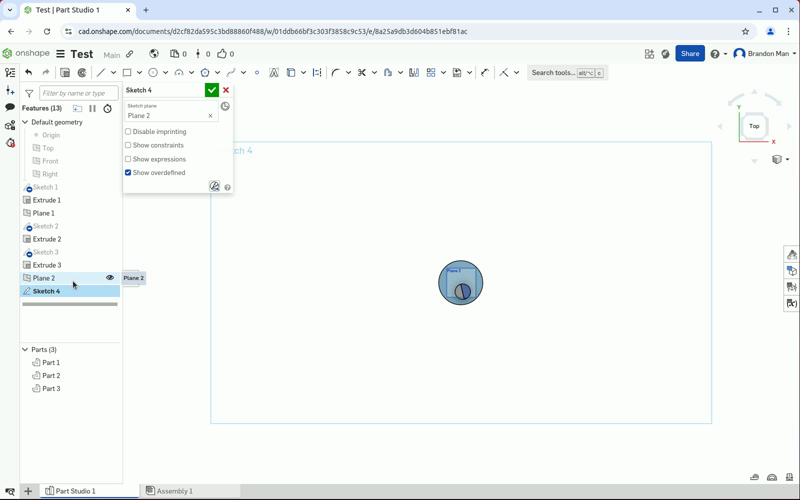
mouse_move(73, 352)
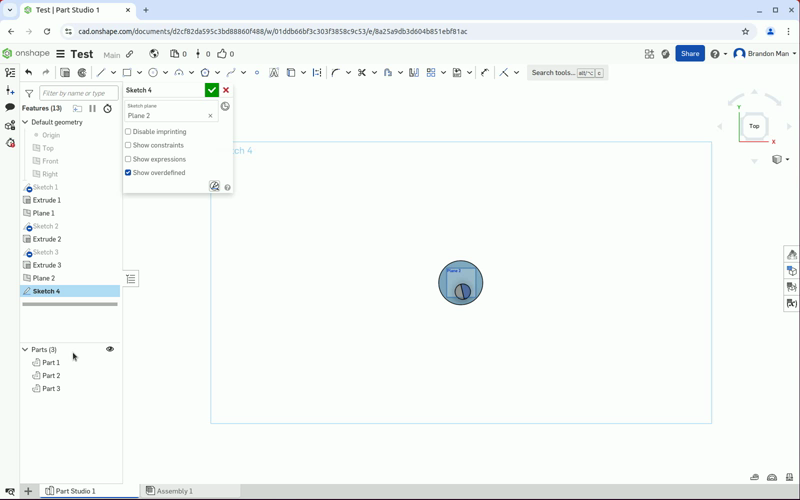
key(y)
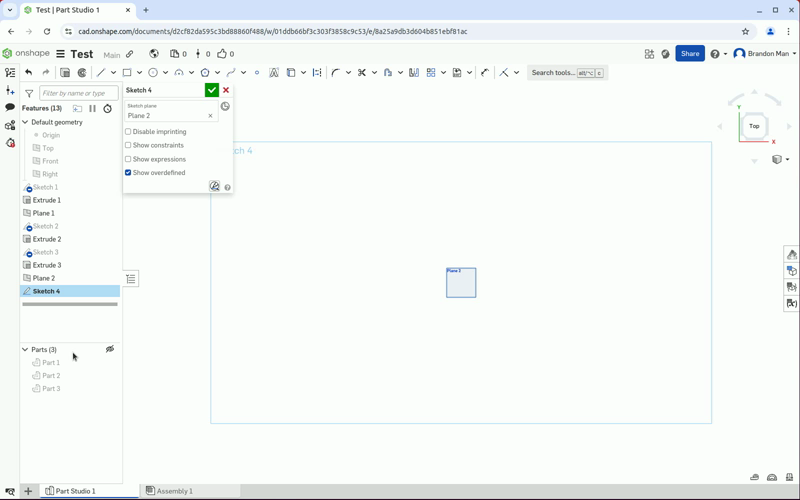
key(c)
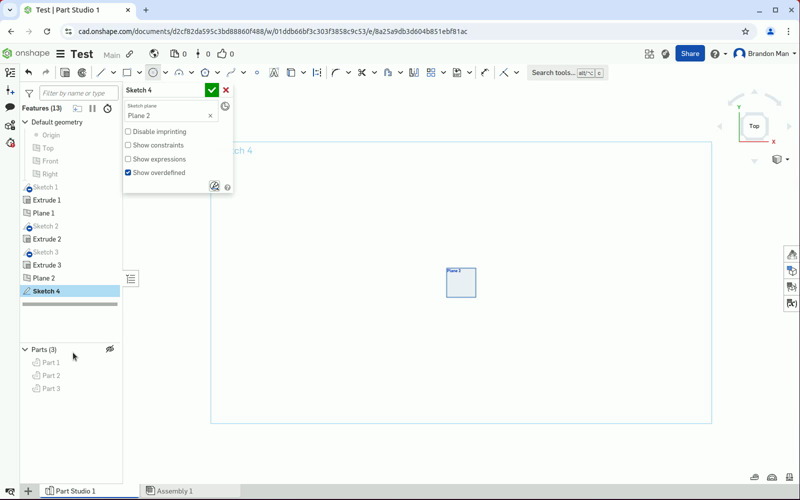
key_down(shift)
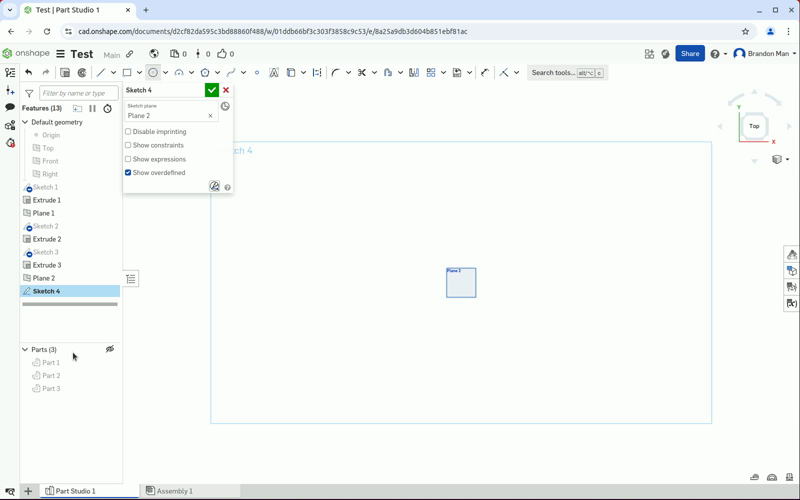
mouse_move(463, 291)
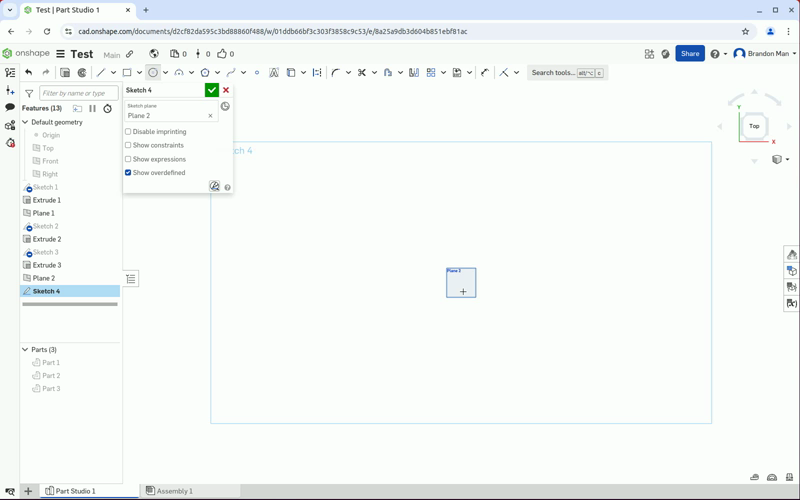
click(463, 291)
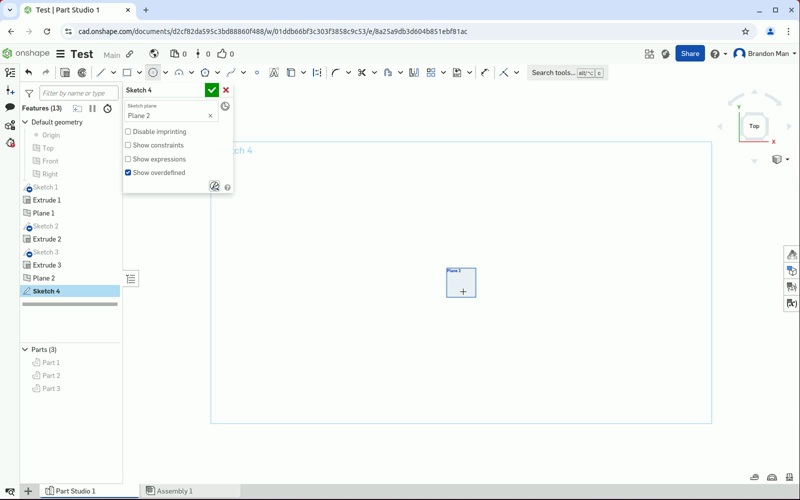
key_up(shift)
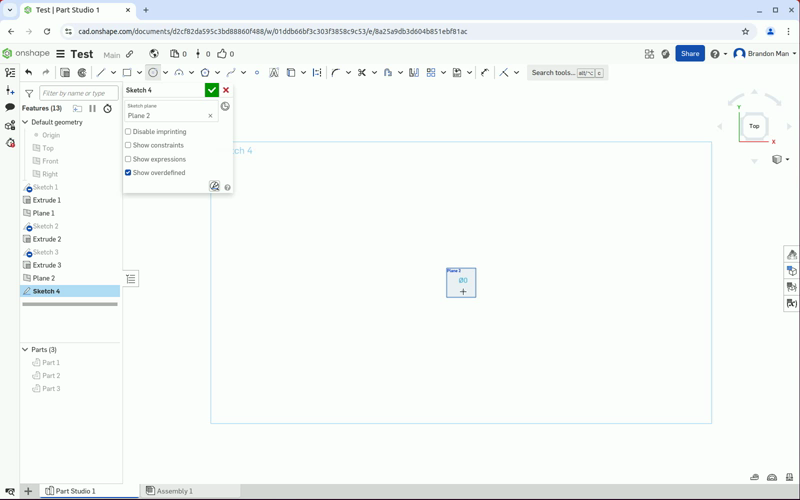
mouse_move(466, 291)
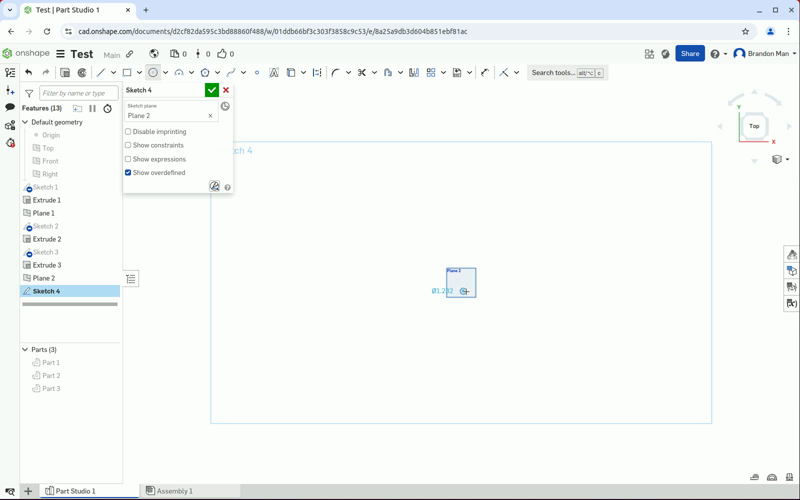
click(466, 291)
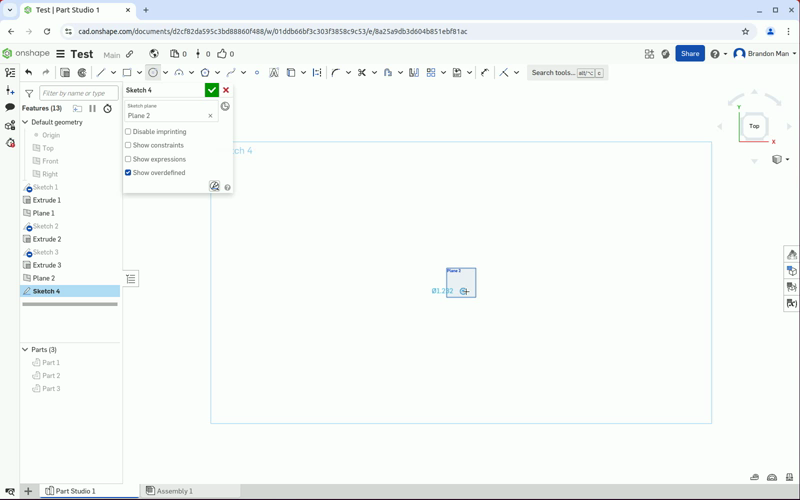
key(esc)
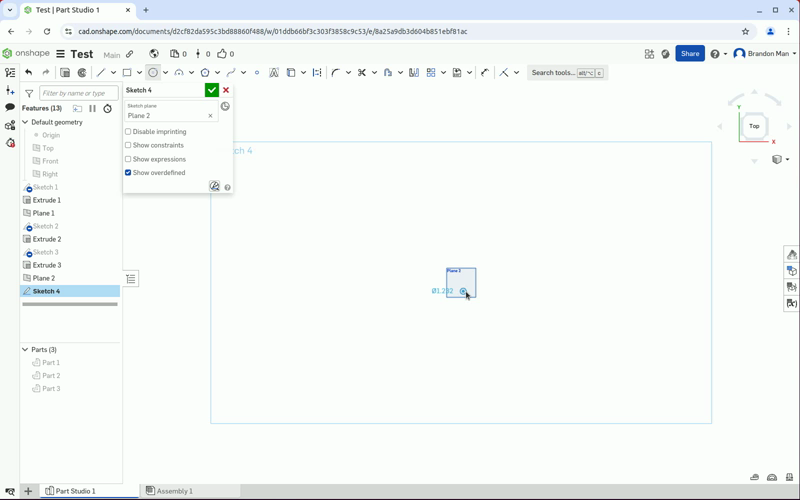
mouse_move(465, 291)
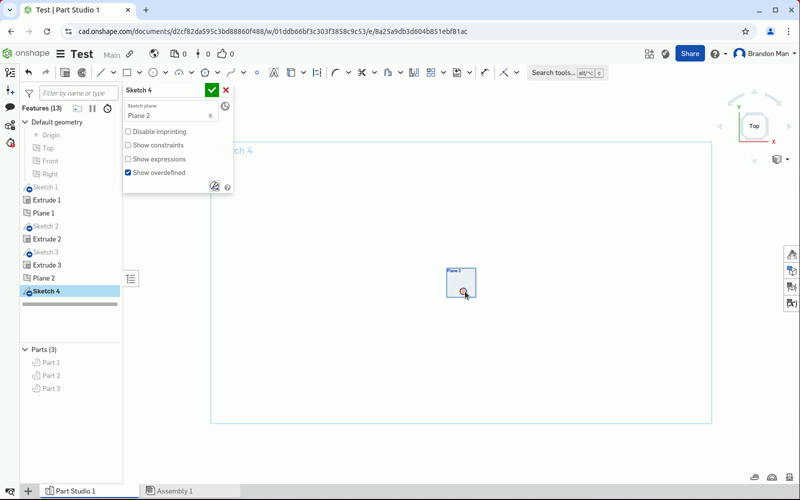
scroll(6)
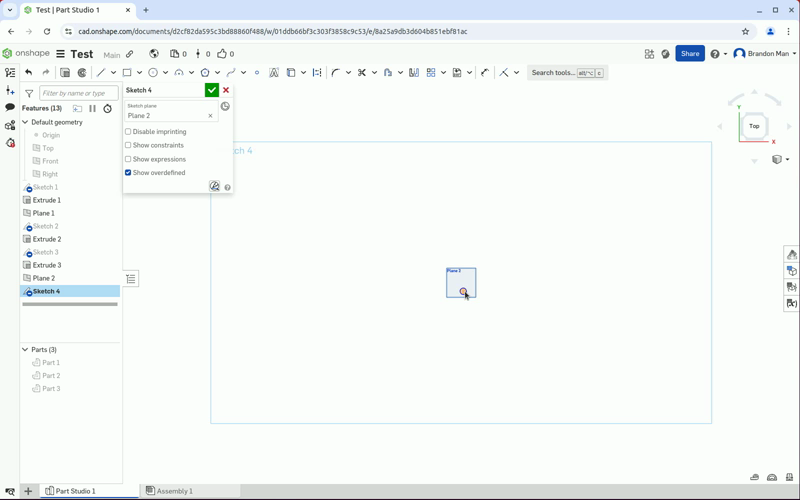
scroll(6)
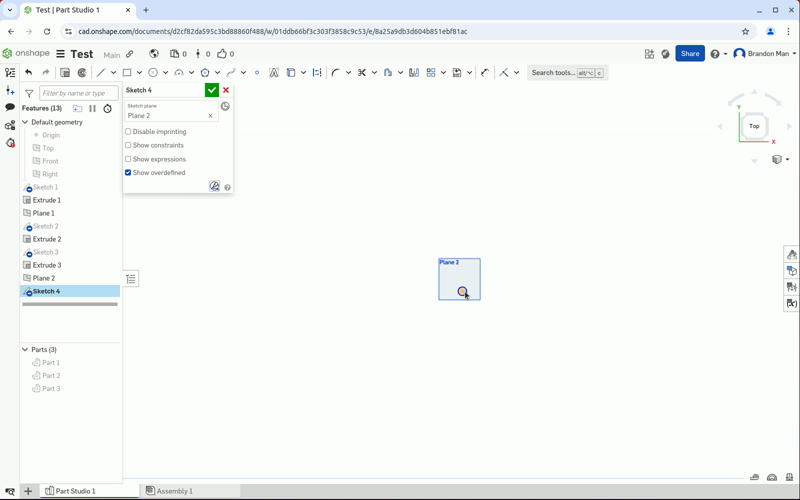
scroll(6)
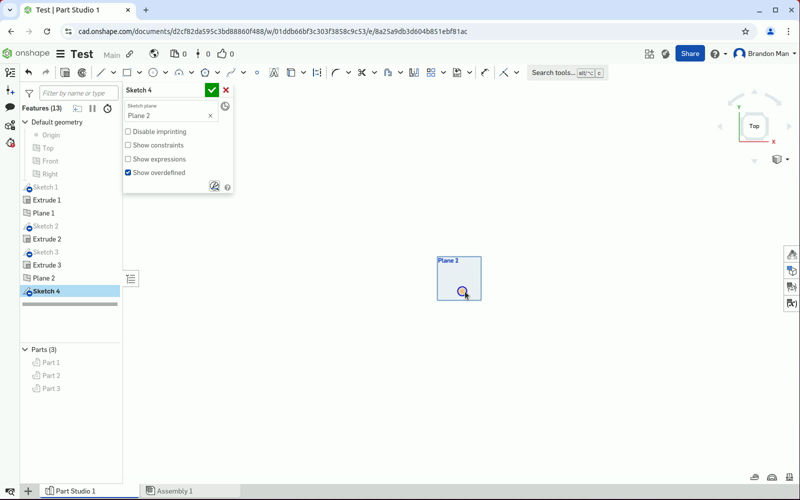
scroll(6)
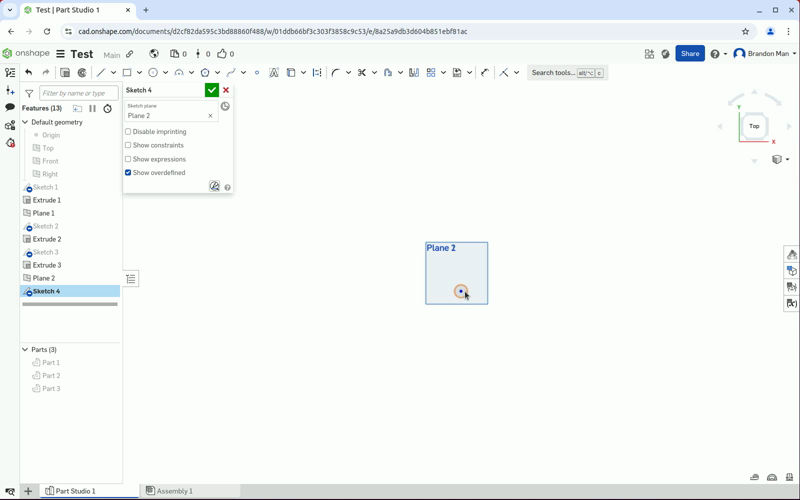
scroll(6)
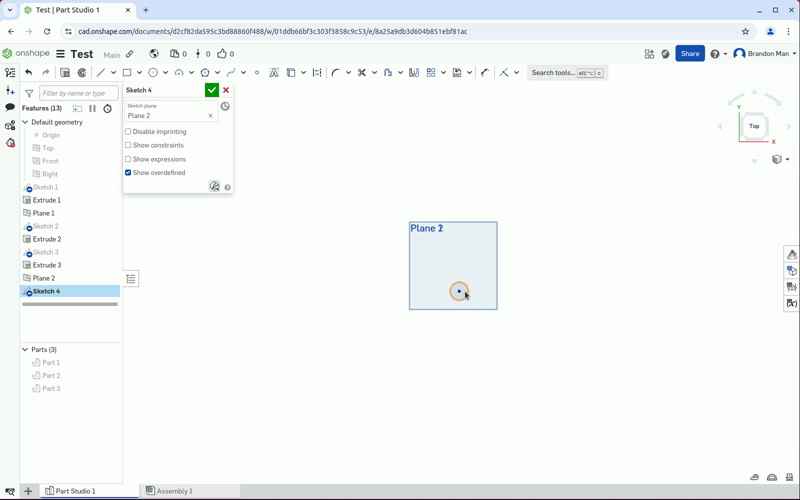
scroll(6)
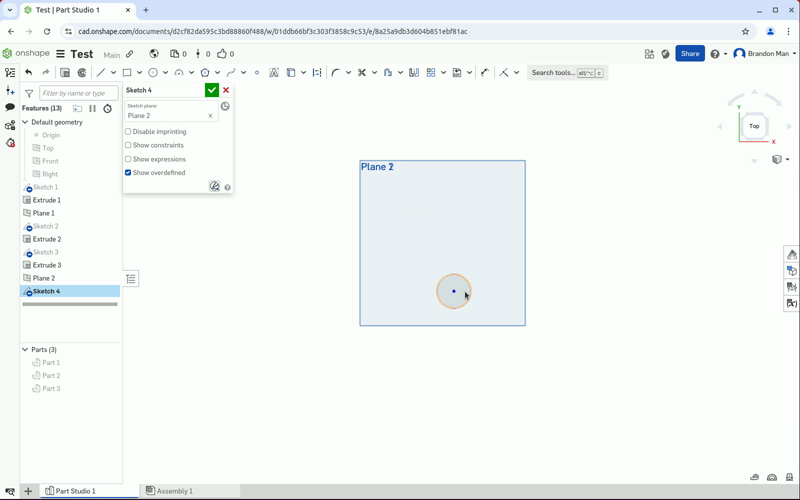
scroll(6)
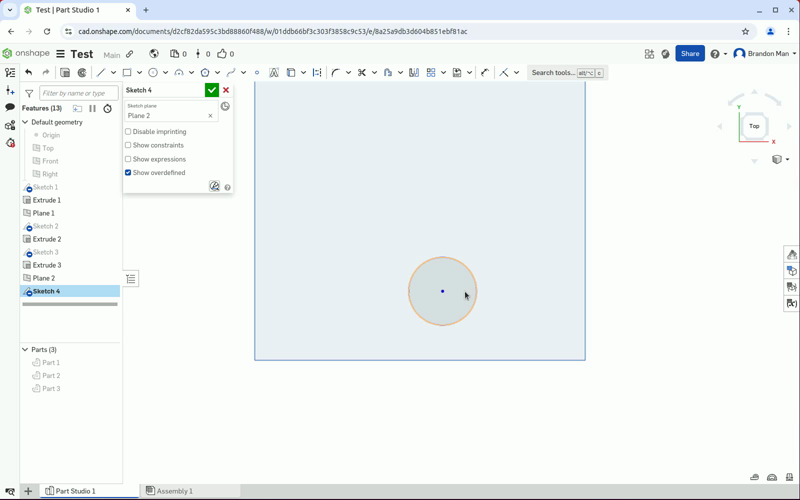
click(465, 291)
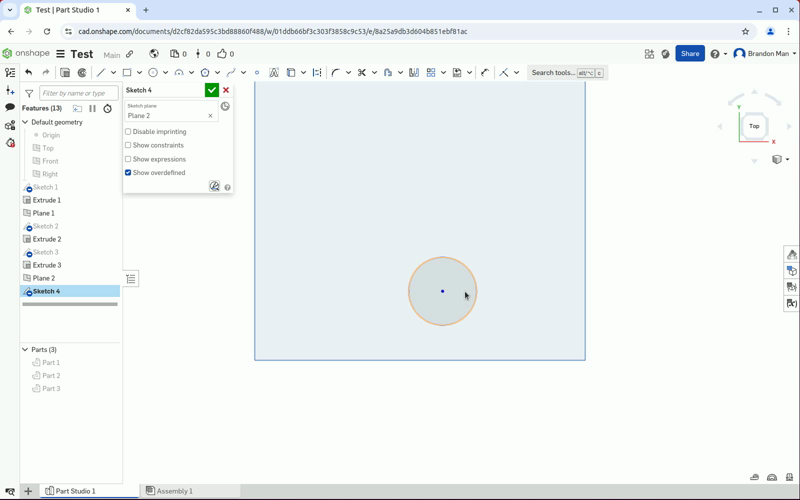
scroll(-6)
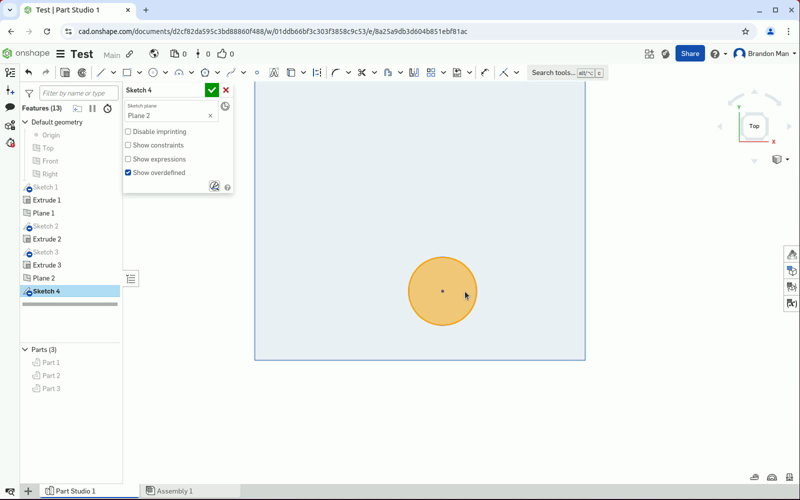
scroll(-6)
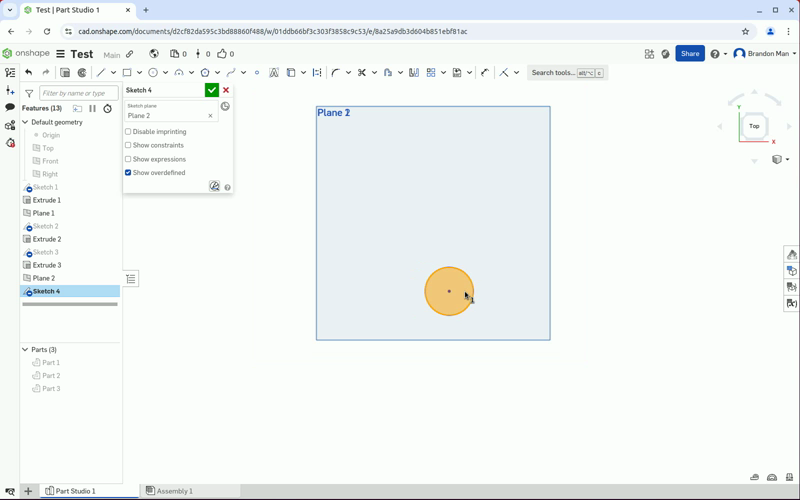
scroll(-6)
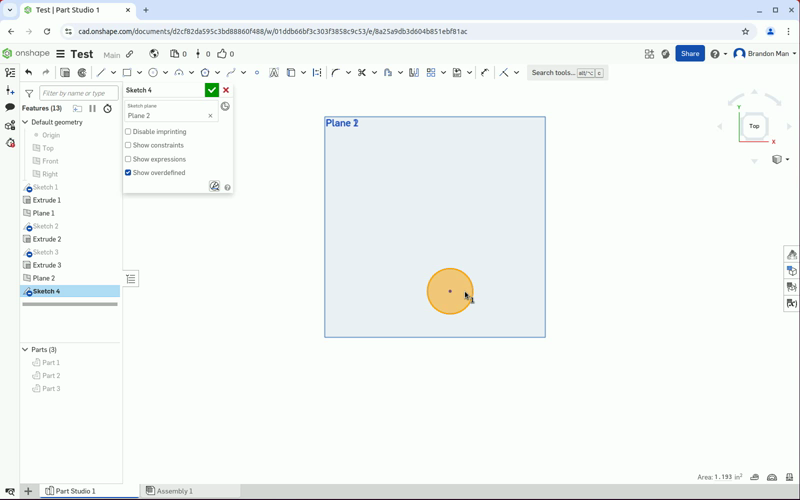
scroll(-6)
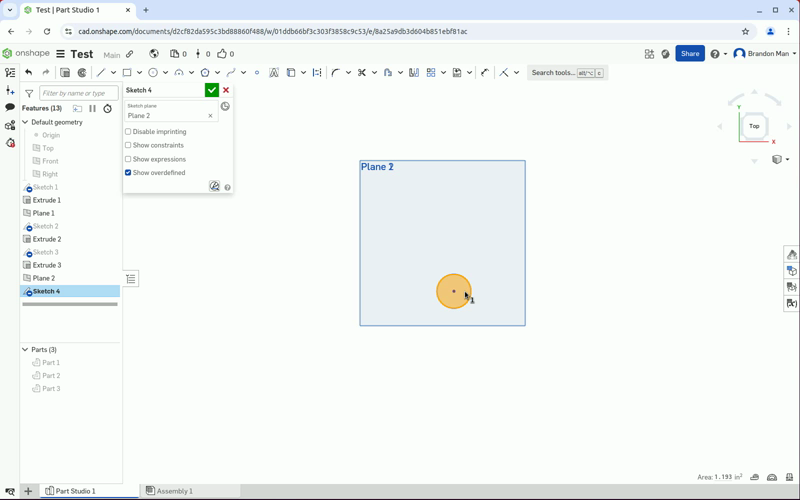
scroll(-6)
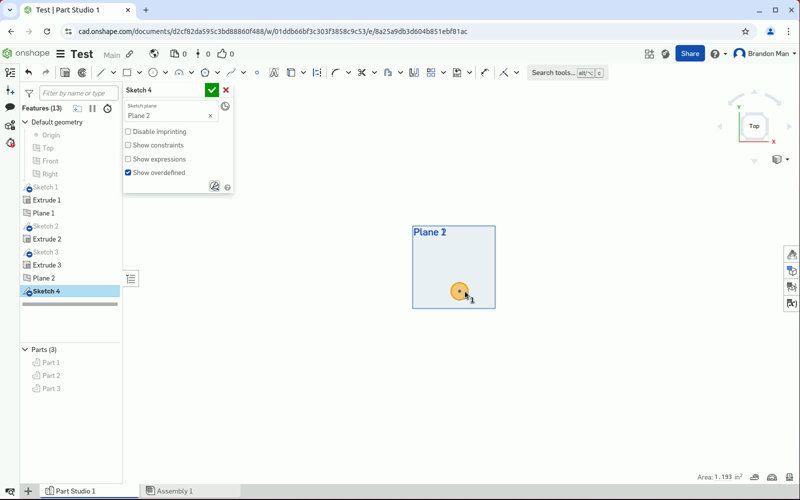
scroll(-6)
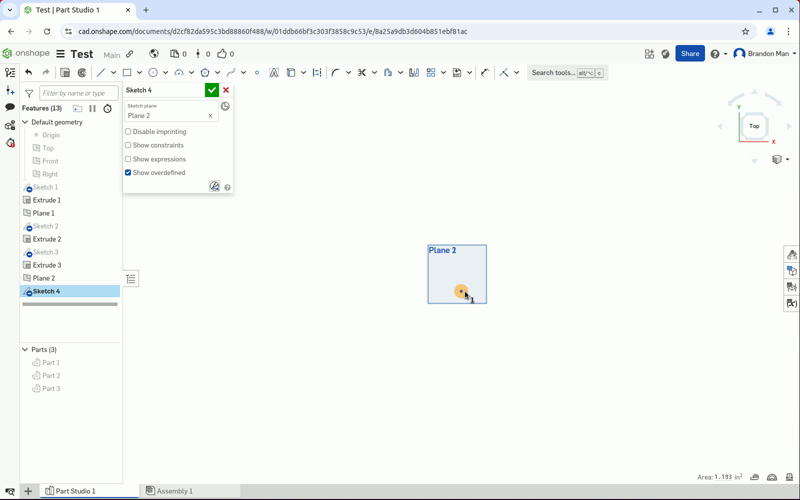
scroll(-6)
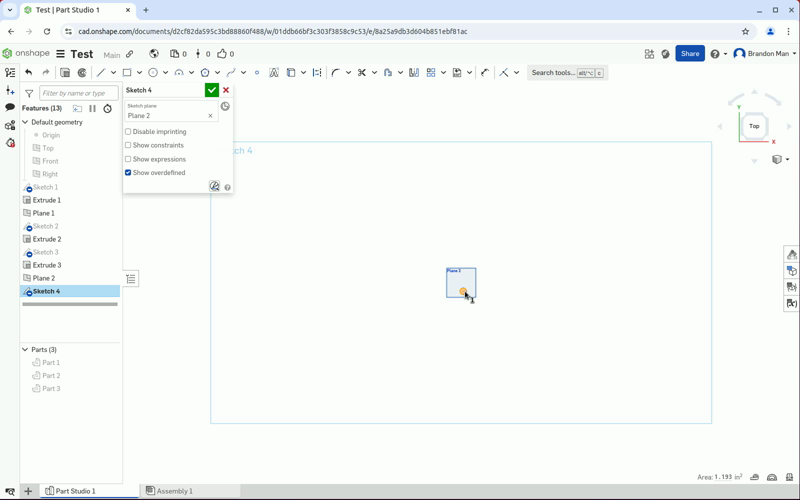
mouse_move(73, 352)
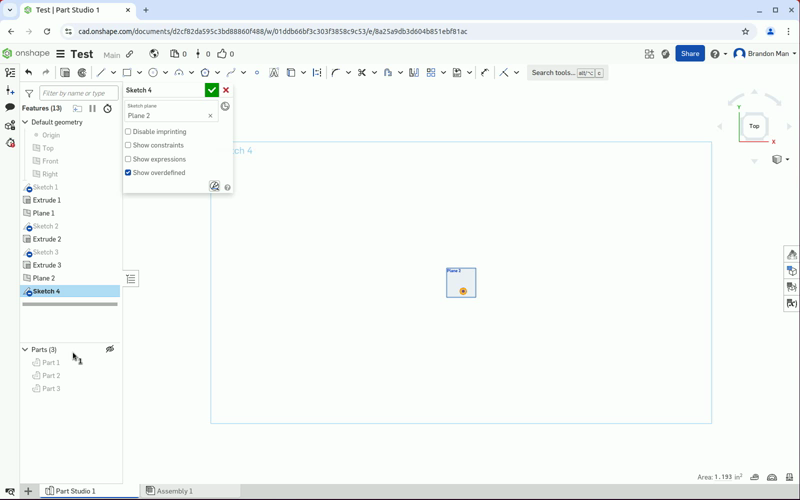
key(shift+y)
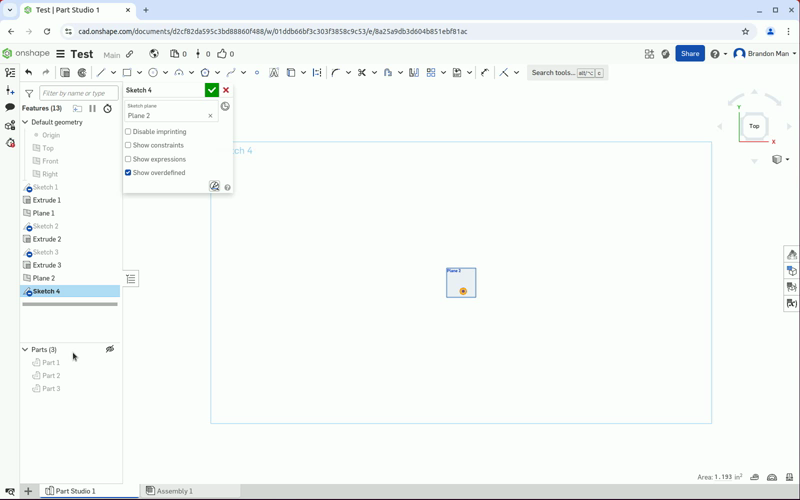
key(shift+e)
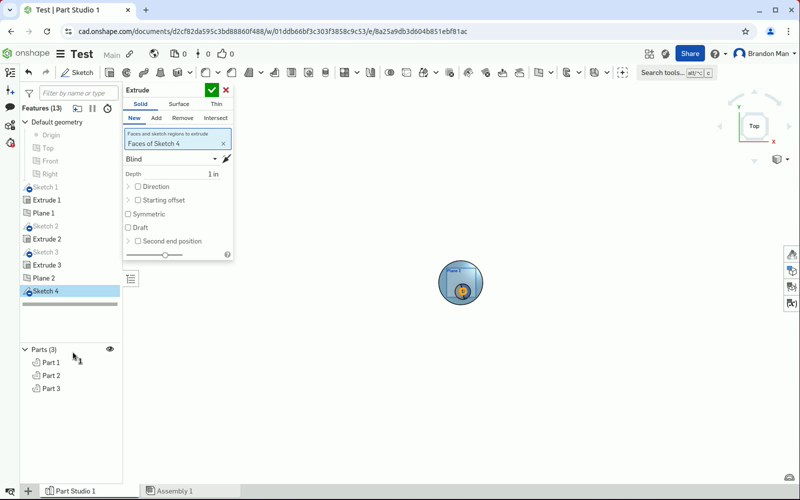
mouse_move(143, 106)
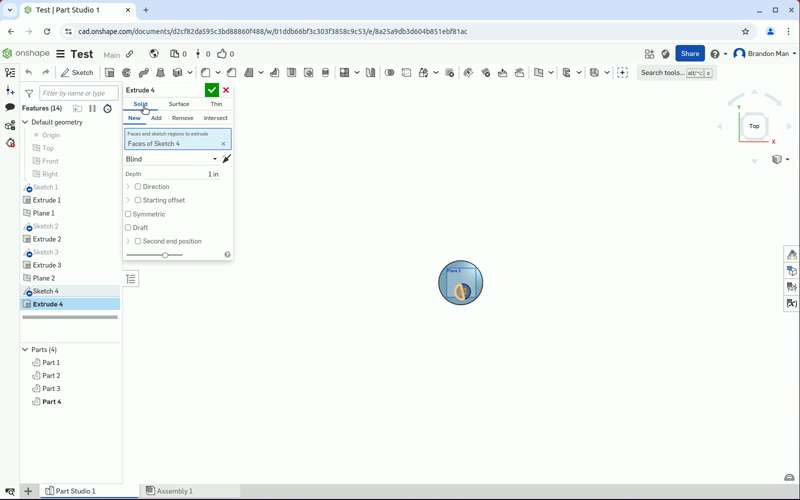
click(143, 106)
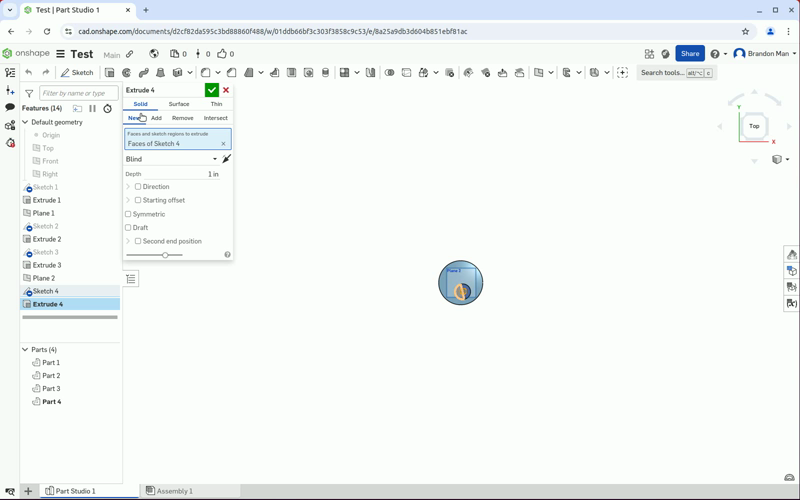
mouse_move(137, 120)
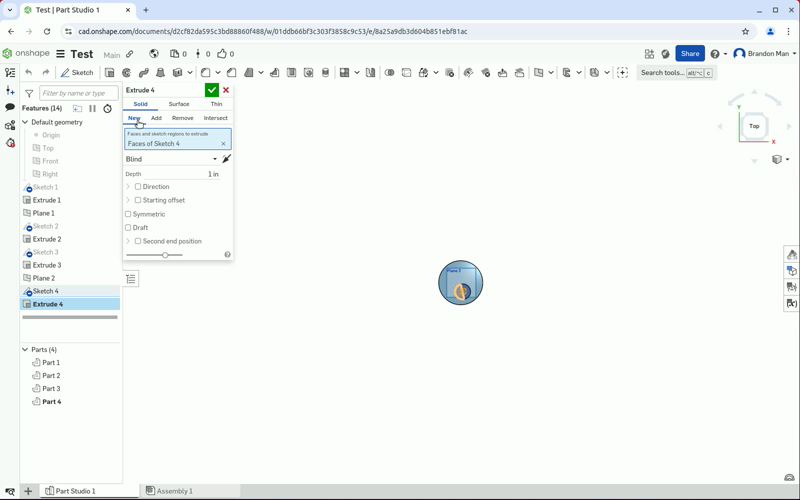
click(137, 120)
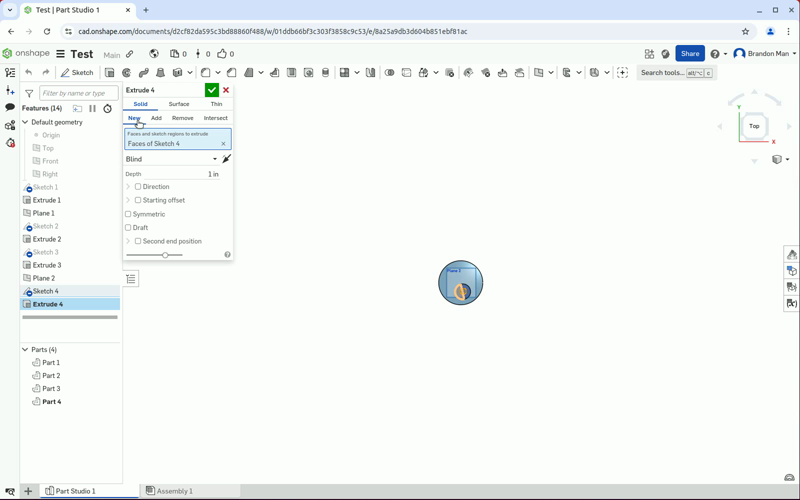
key(tab, 4)
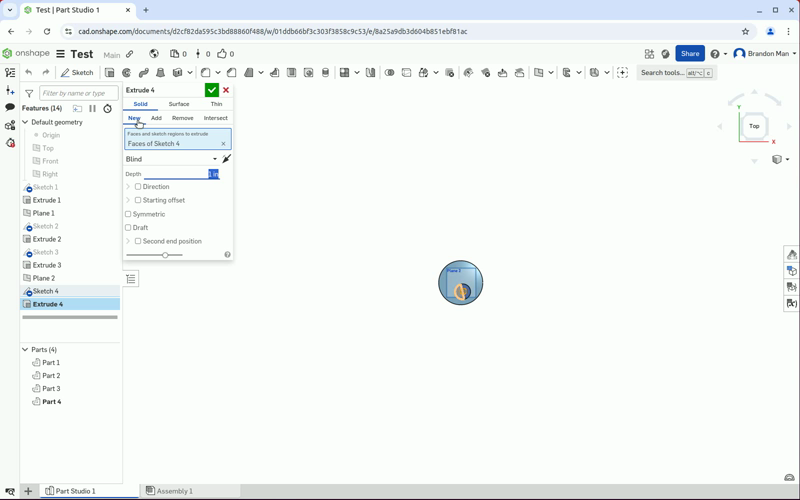
text(6.018)
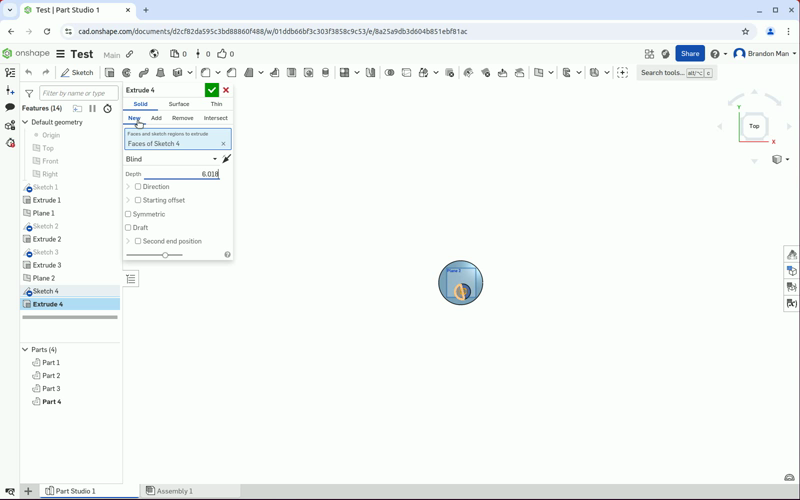
key(enter)
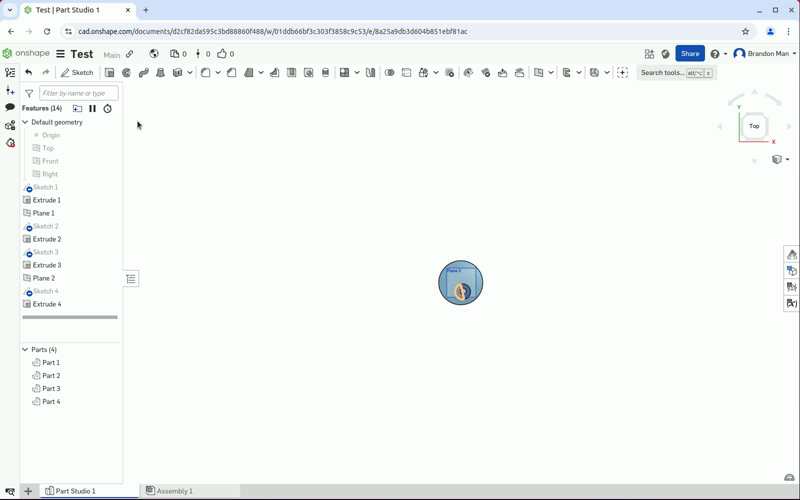
key(shift+h)
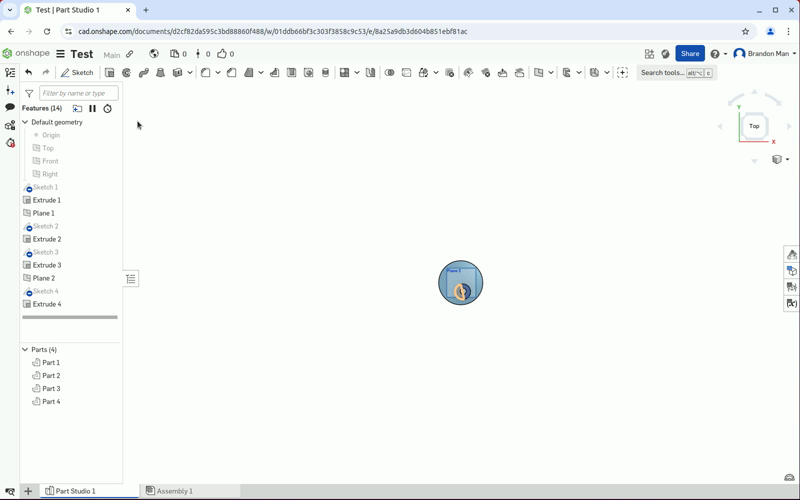
key(shift+h)
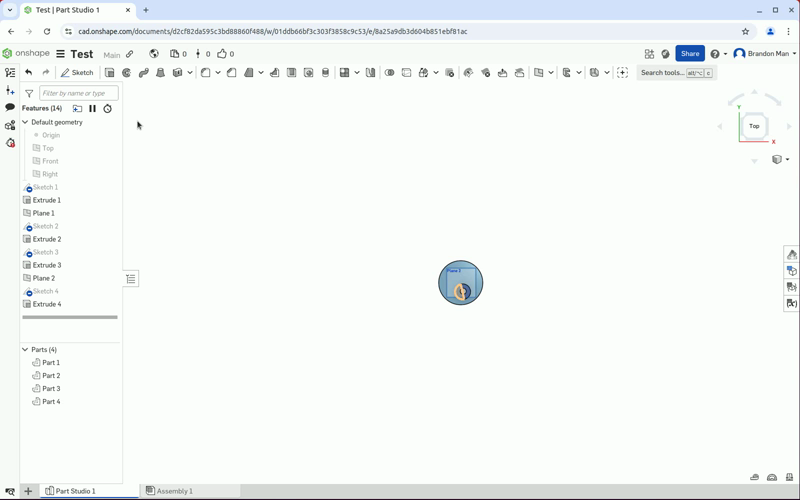
key(shift+7)
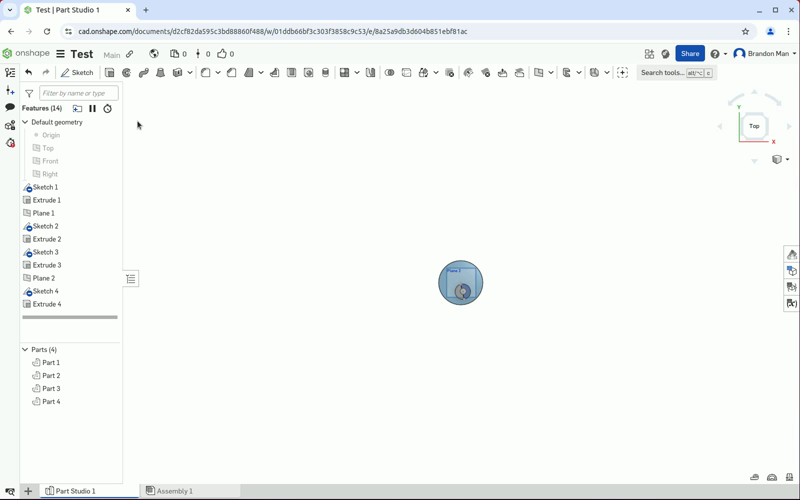
key(up, 3)
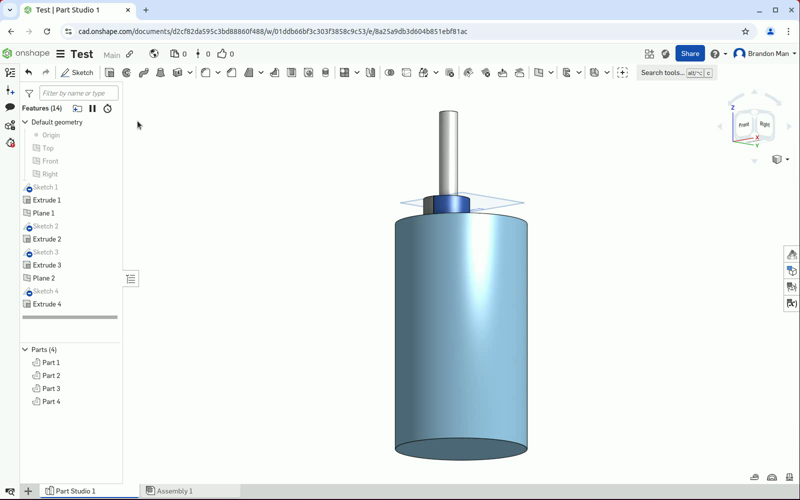
key(left, 3)
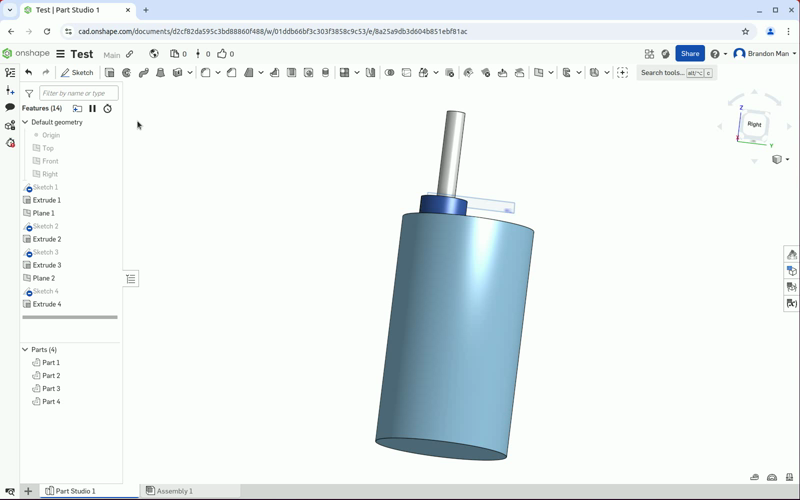
key(right, 3)
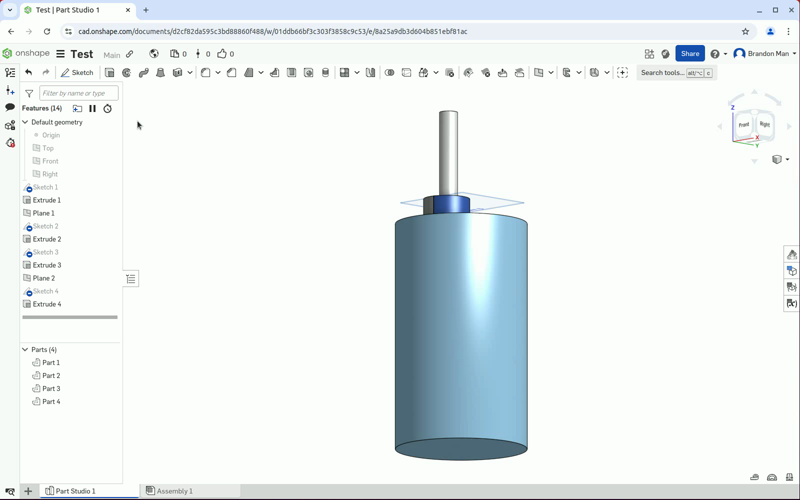
key(down, 3)
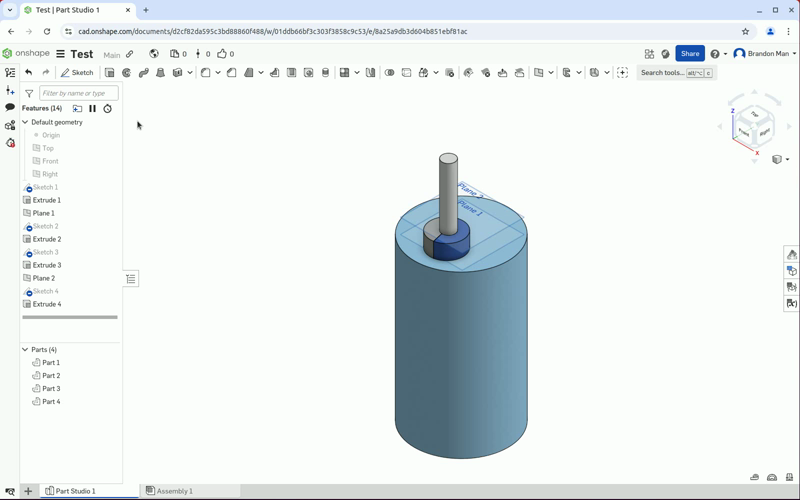
mouse_move(73, 189)
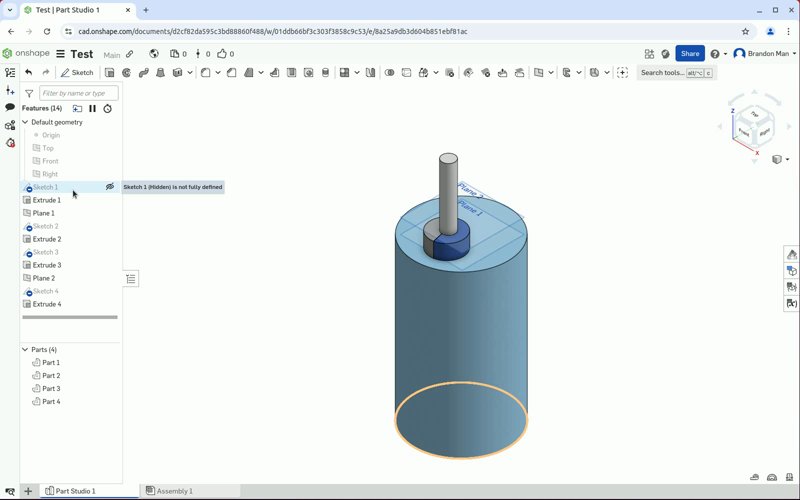
click(73, 189)